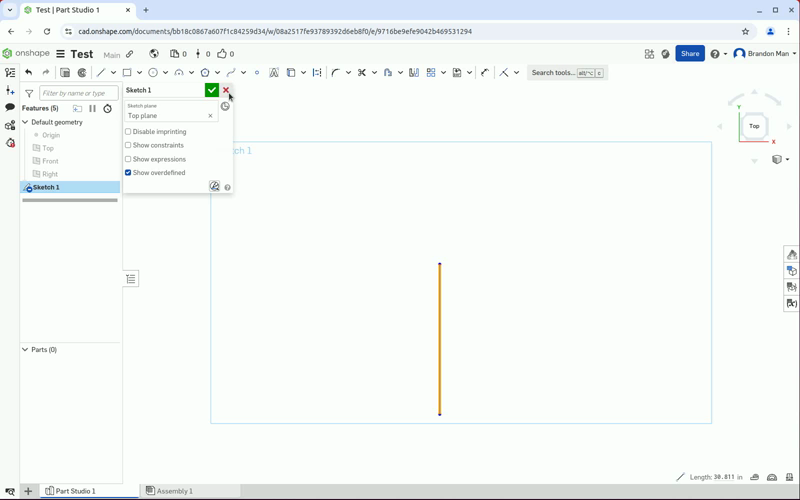
key(shift+h)
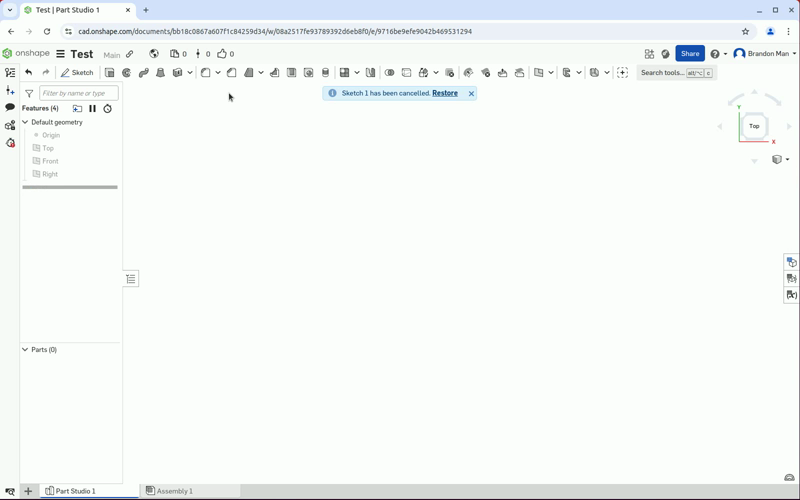
mouse_move(73, 352)
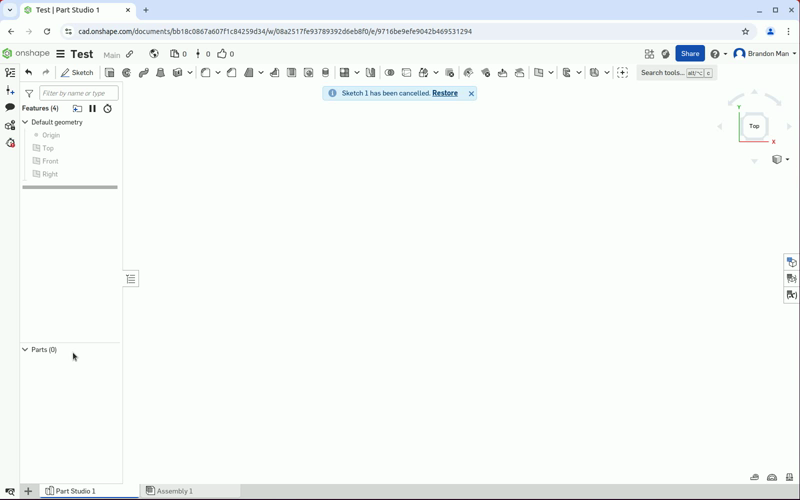
key(y)
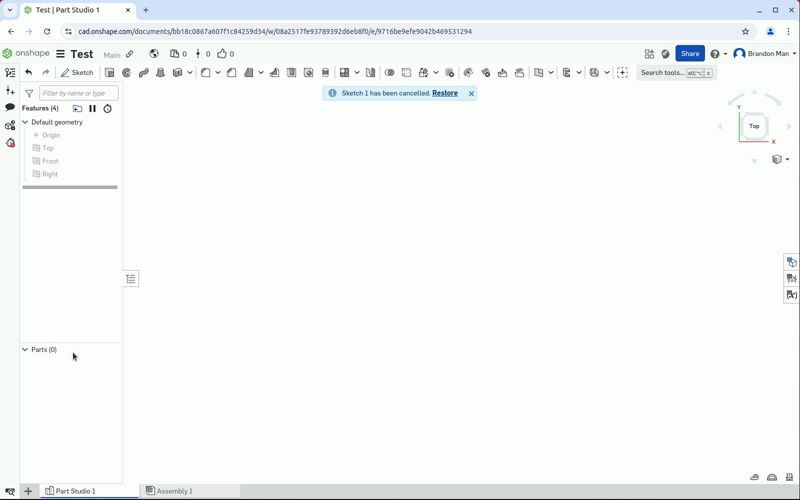
key(shift+p)
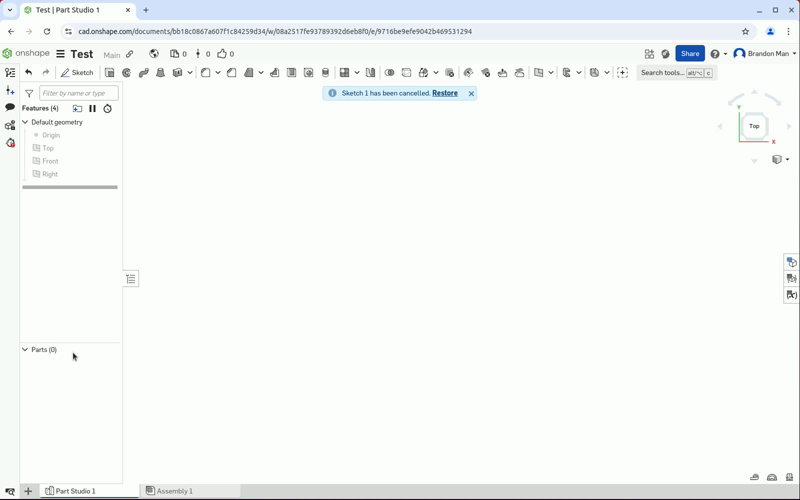
key(space)
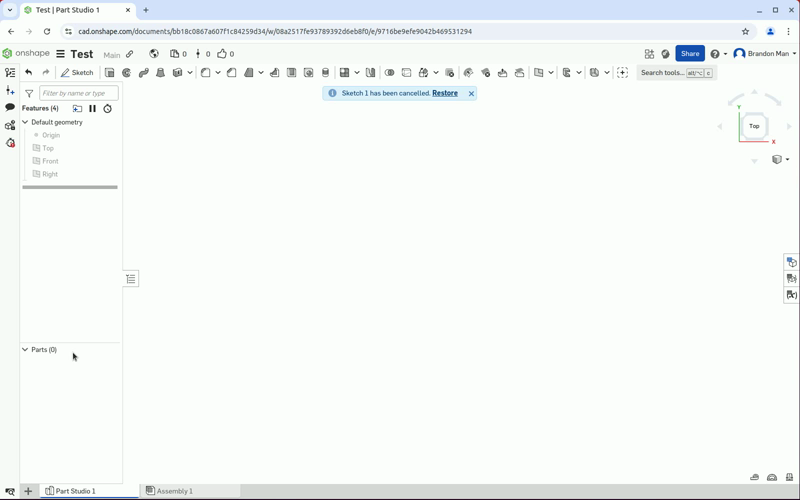
key_down(shift)
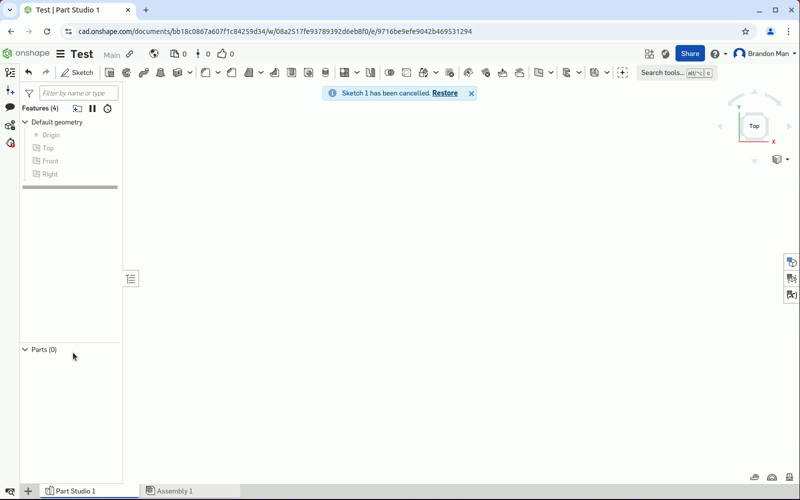
key(up)
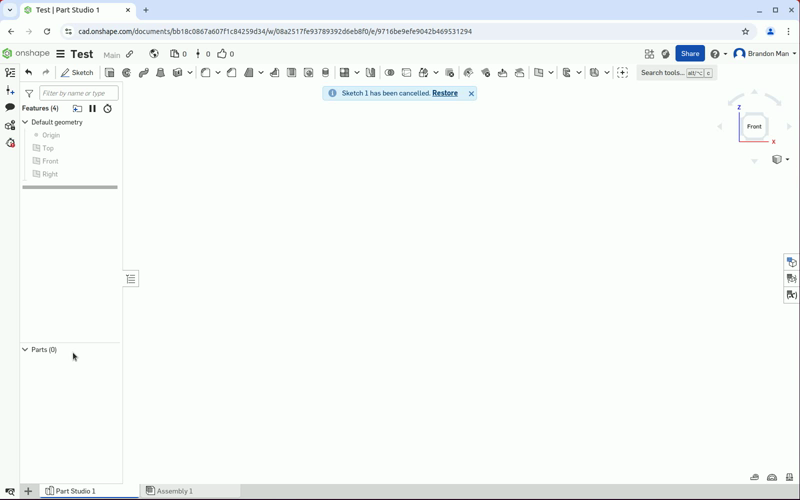
key_up(shift)
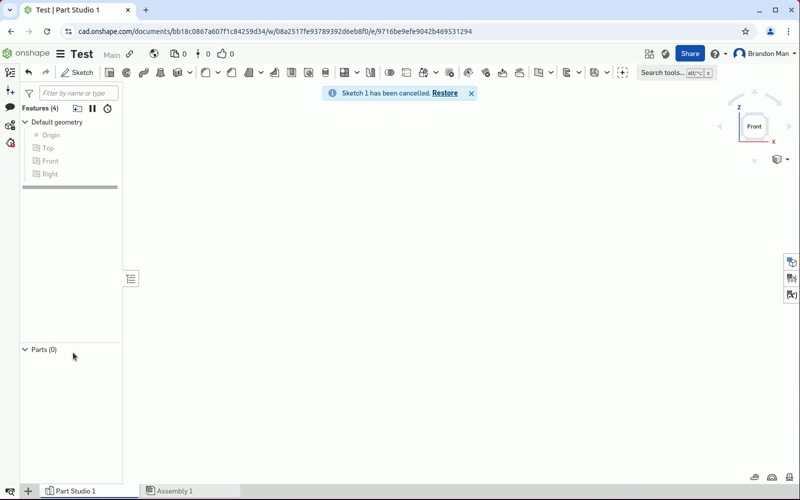
mouse_move(73, 352)
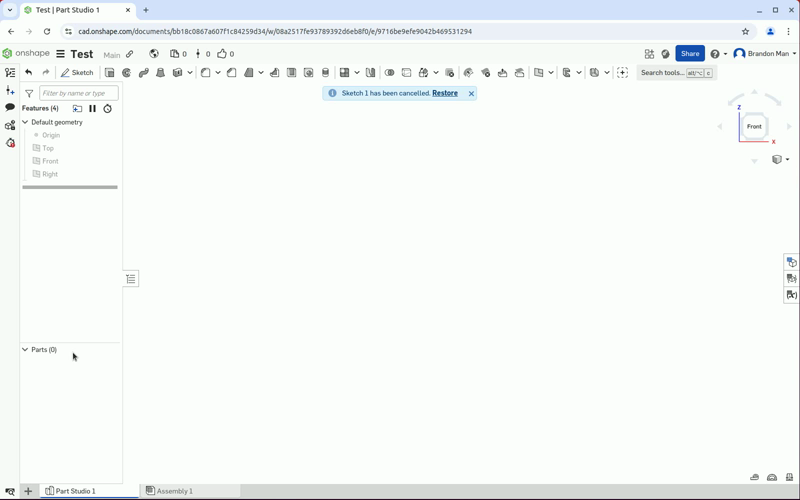
key(shift+y)
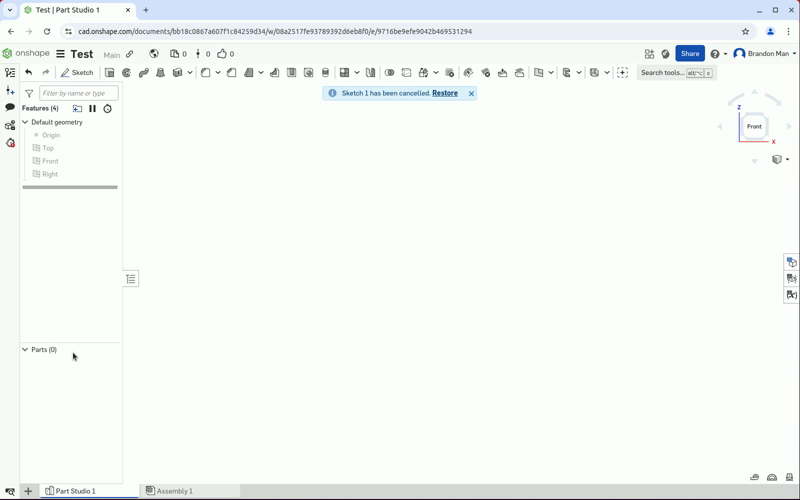
key(shift+s)
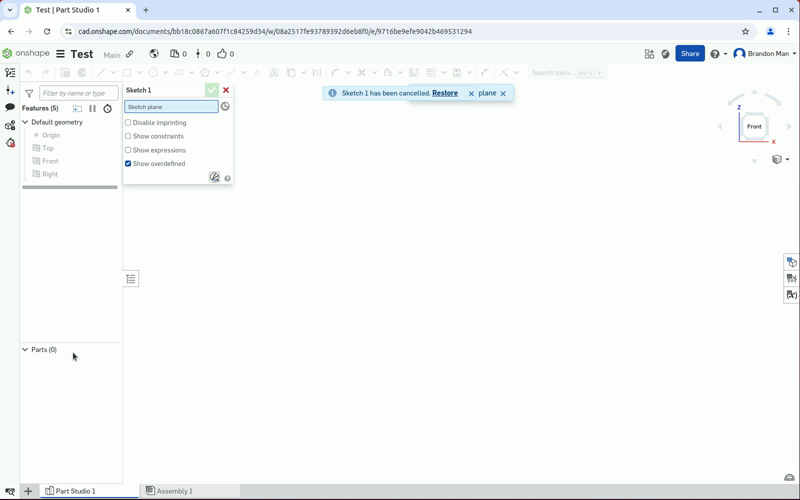
mouse_move(73, 163)
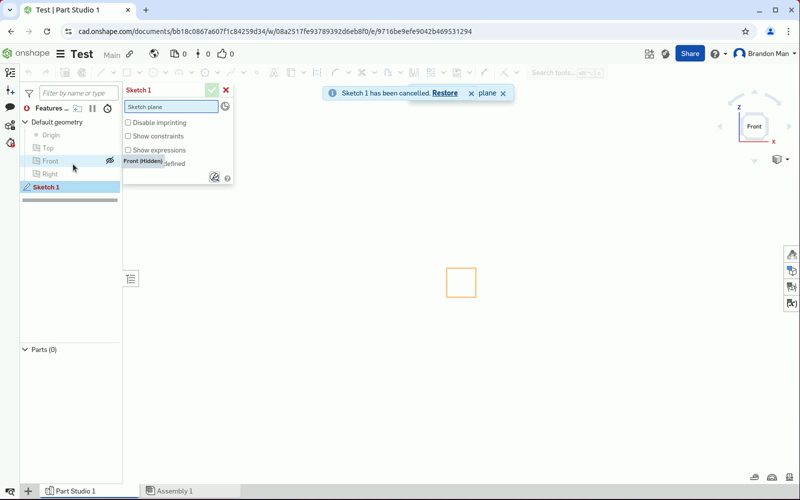
click(73, 163)
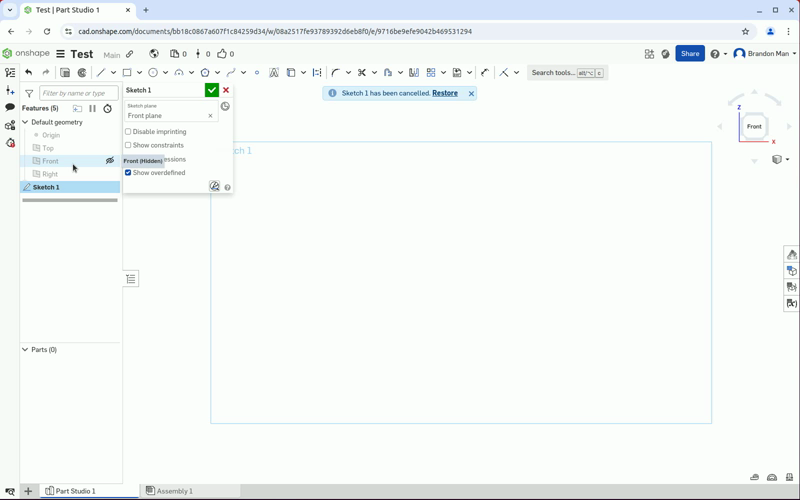
mouse_move(73, 352)
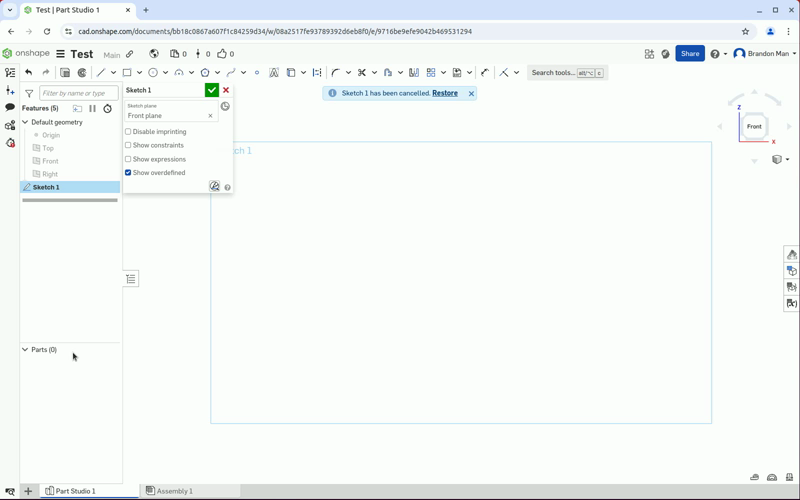
key(y)
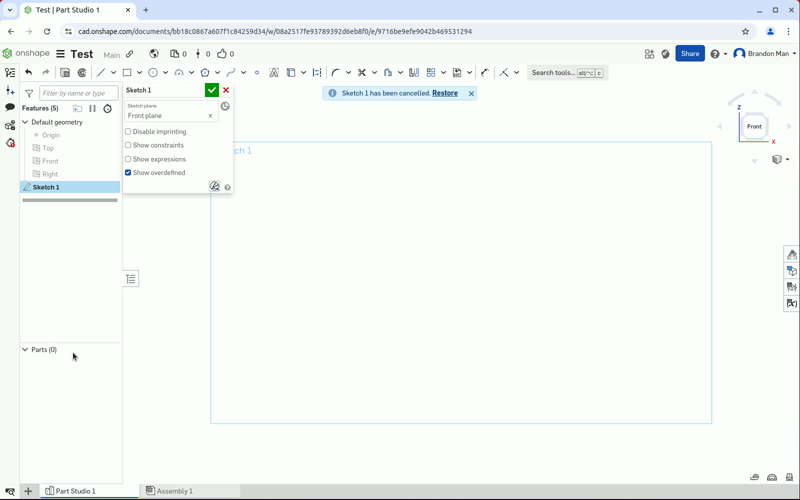
key(a)
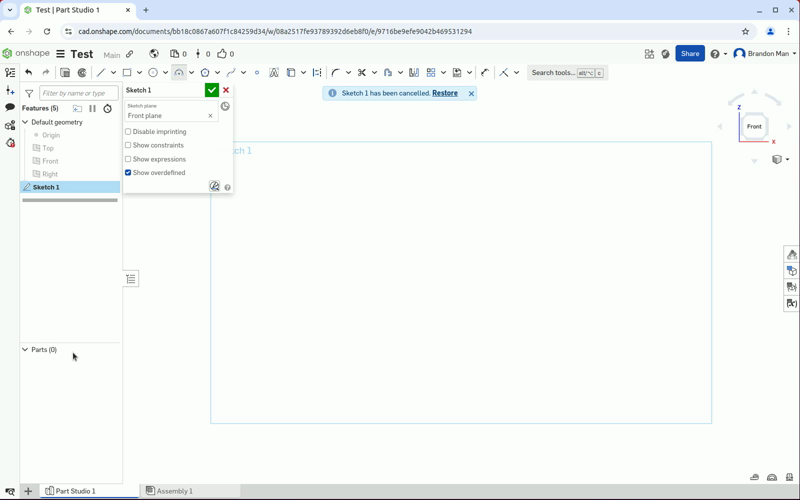
key_down(shift)
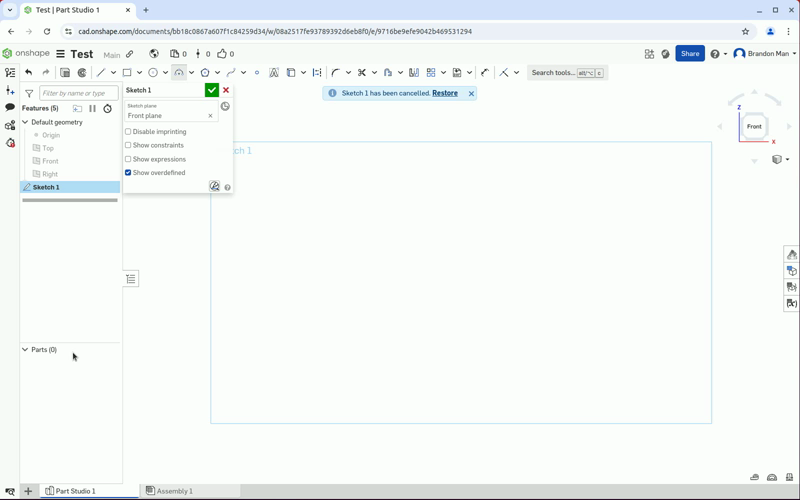
mouse_move(352, 276)
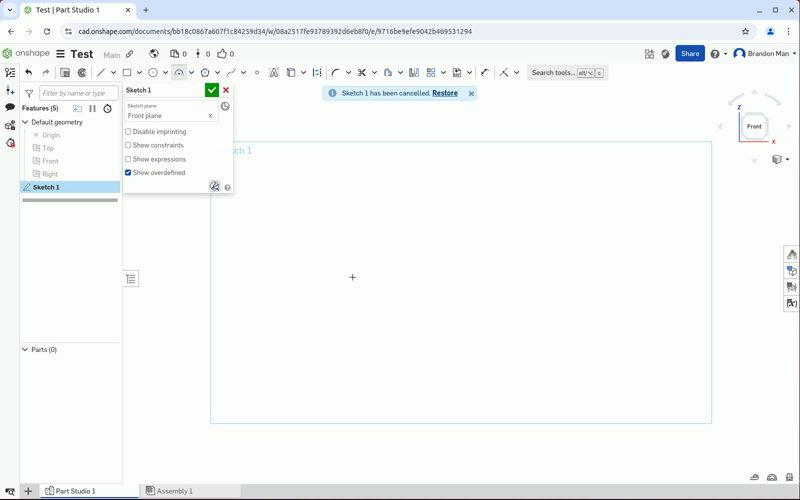
click(352, 276)
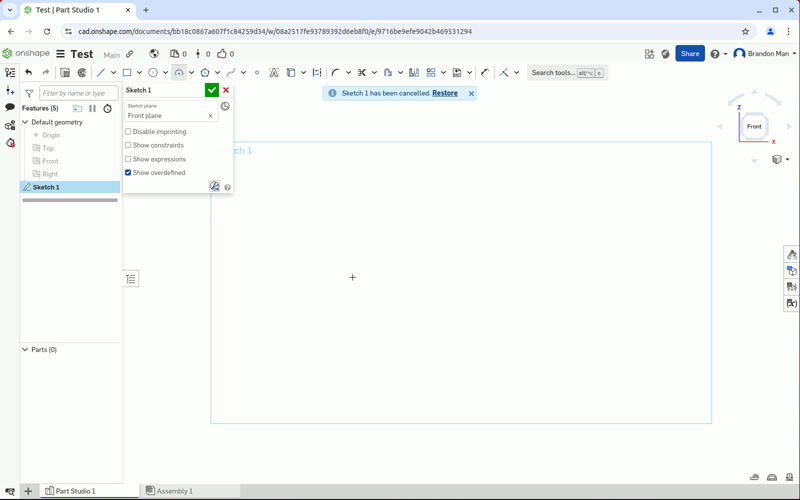
key_up(shift)
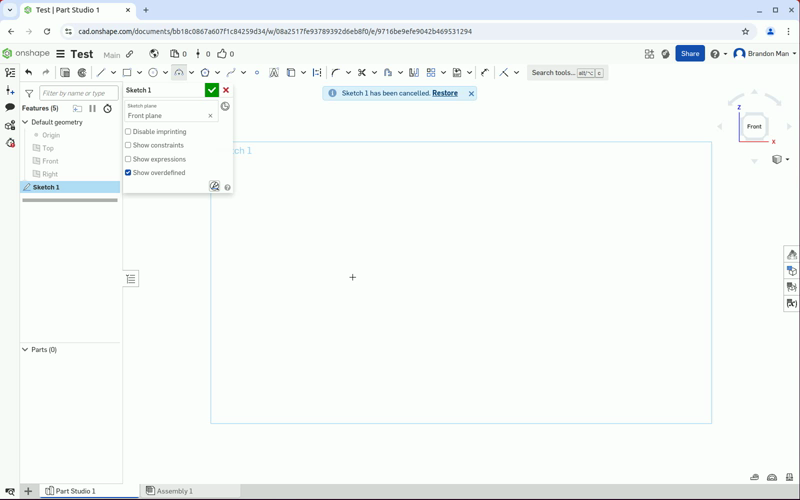
key_down(shift)
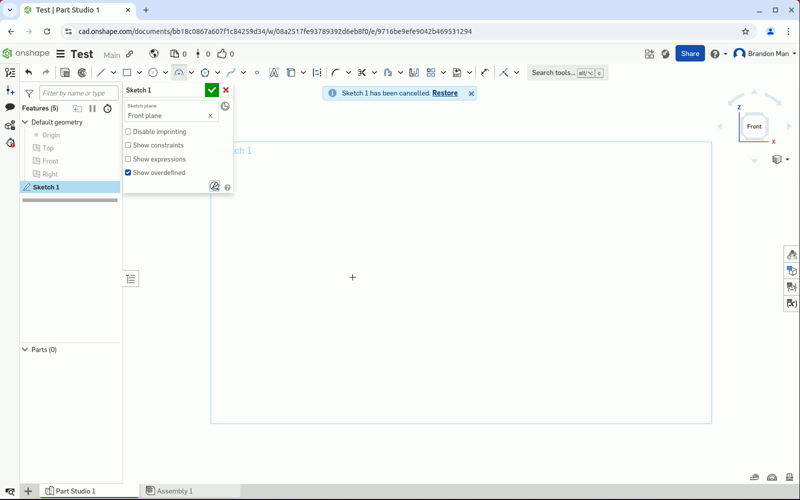
mouse_move(371, 291)
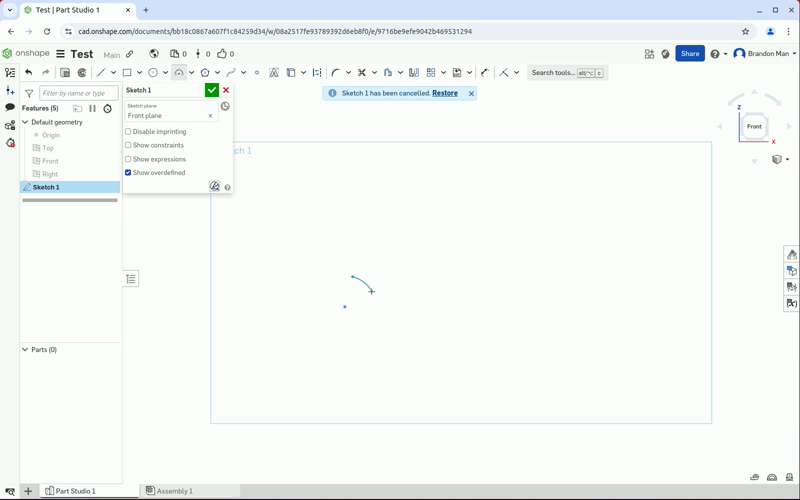
click(371, 291)
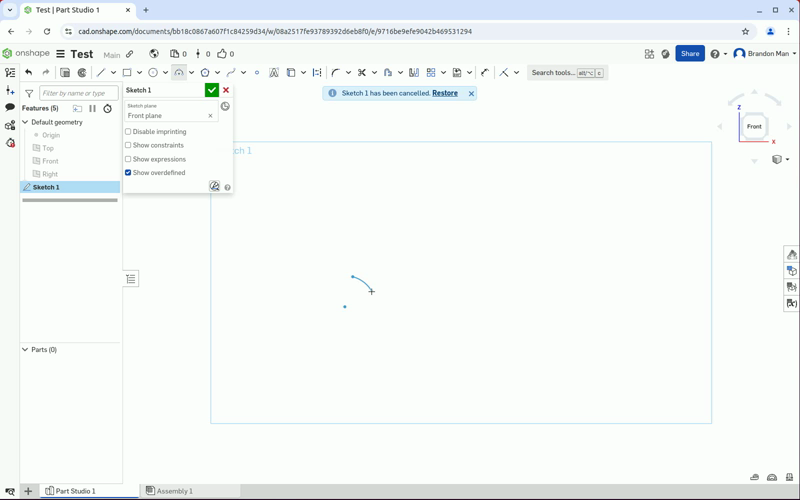
mouse_move(356, 291)
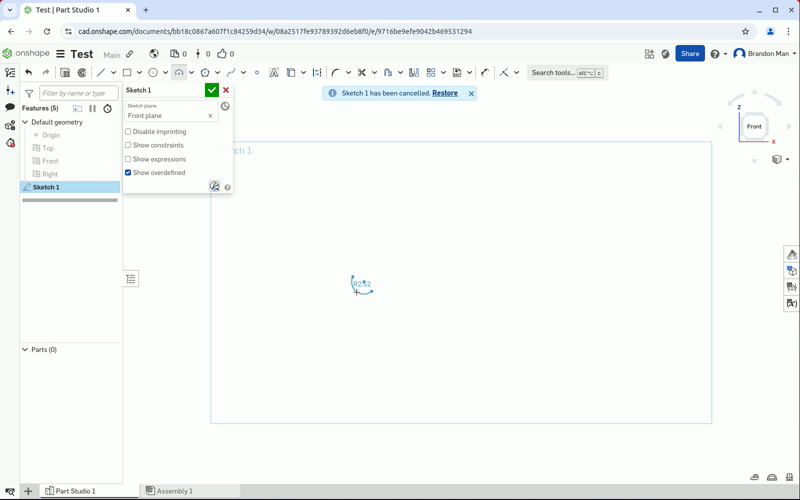
click(356, 291)
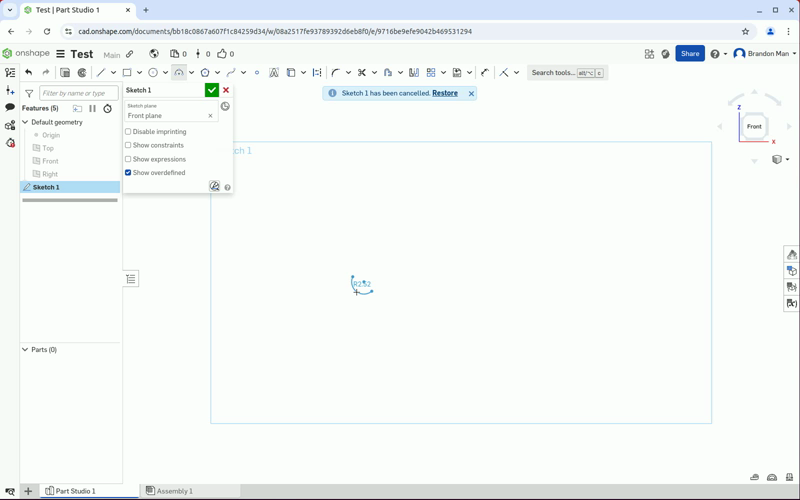
key_up(shift)
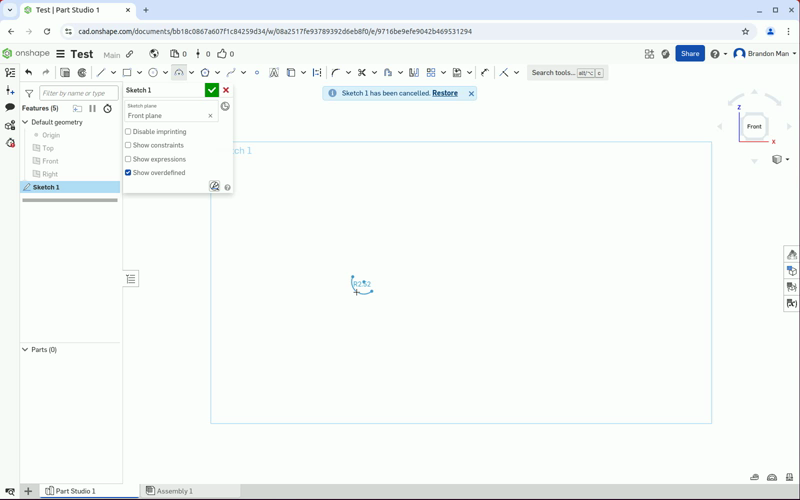
mouse_move(371, 291)
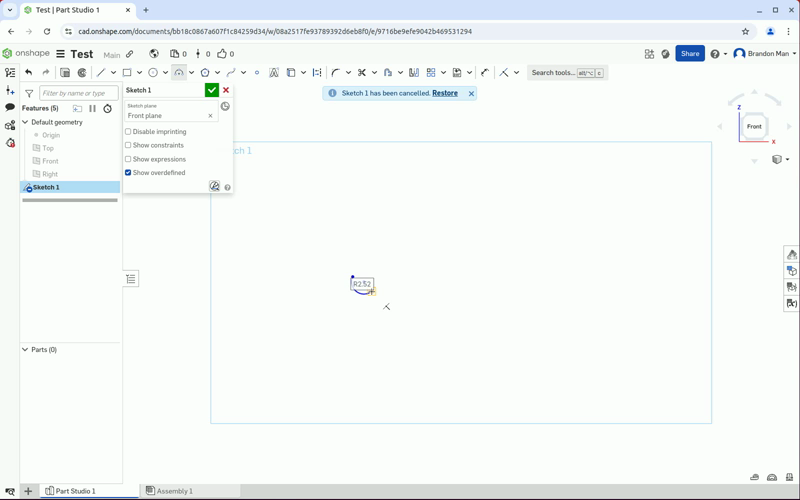
click(371, 291)
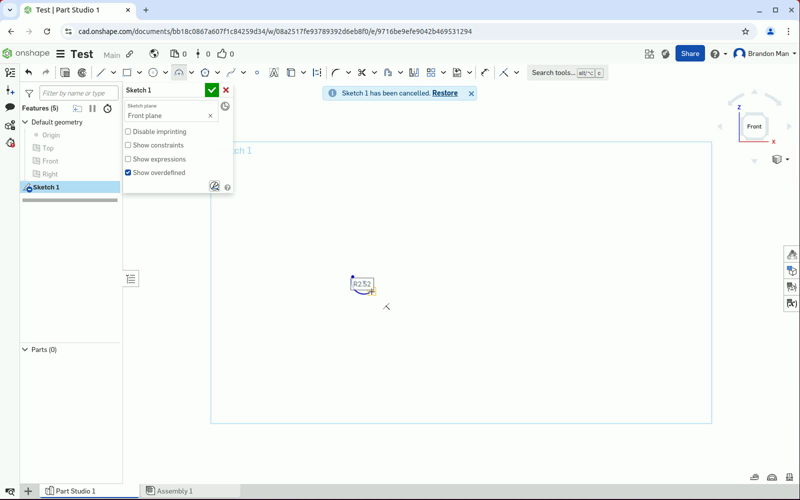
key_down(shift)
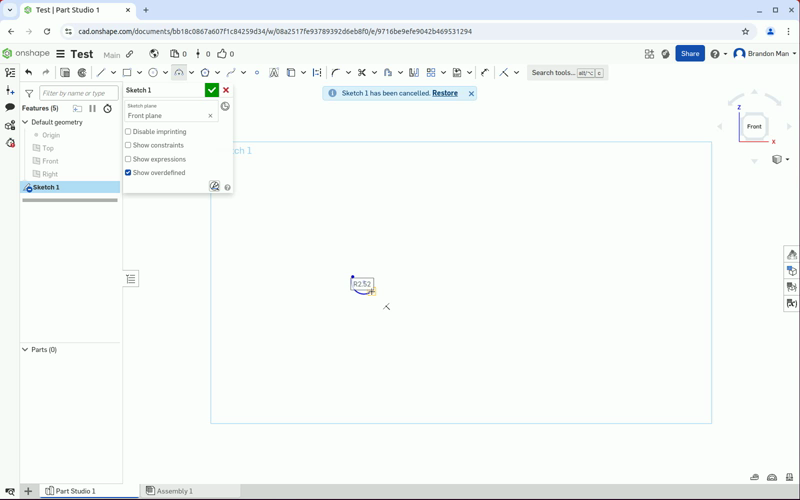
mouse_move(452, 291)
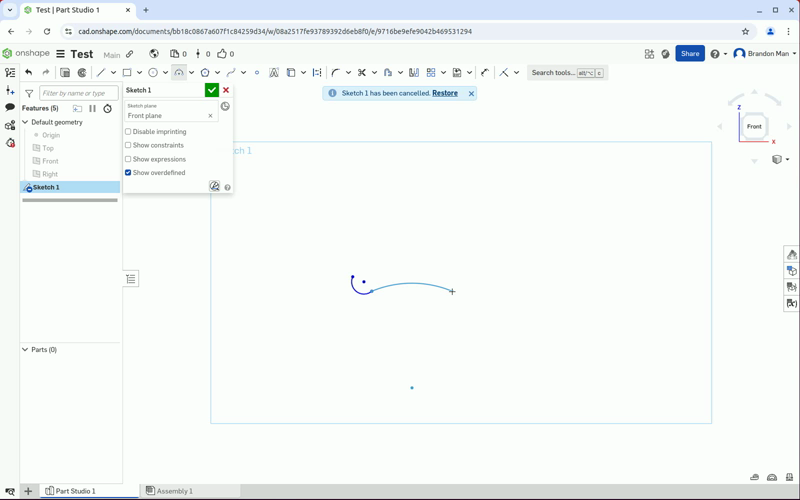
click(452, 291)
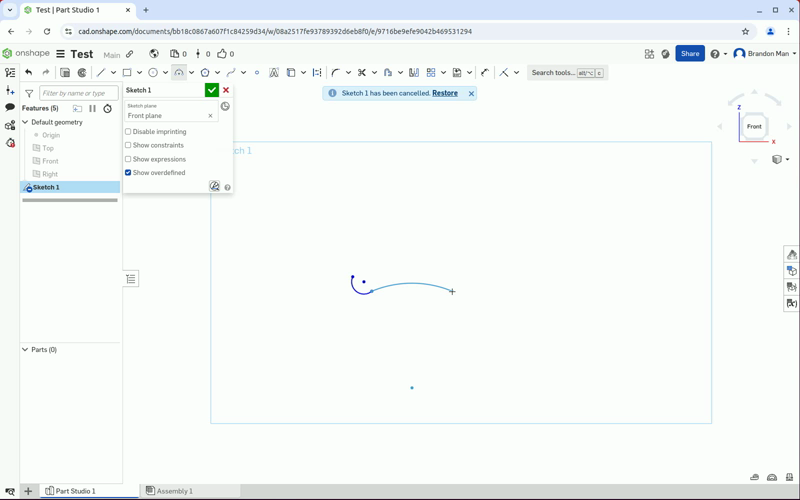
mouse_move(411, 275)
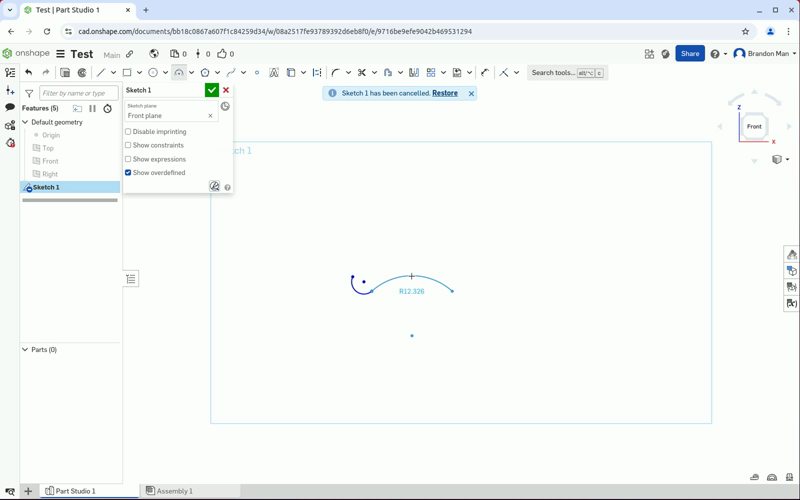
click(411, 275)
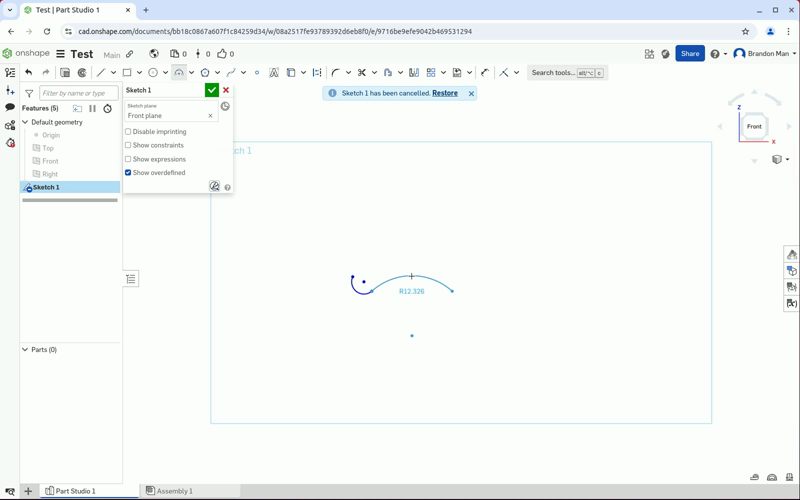
key_up(shift)
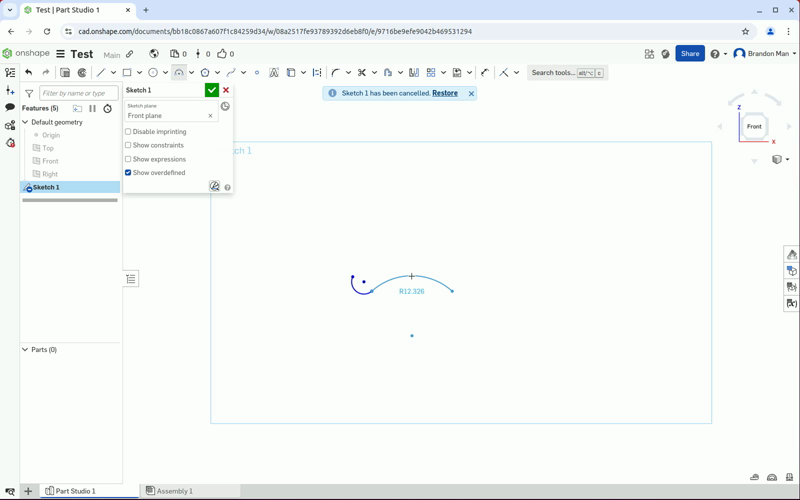
mouse_move(452, 291)
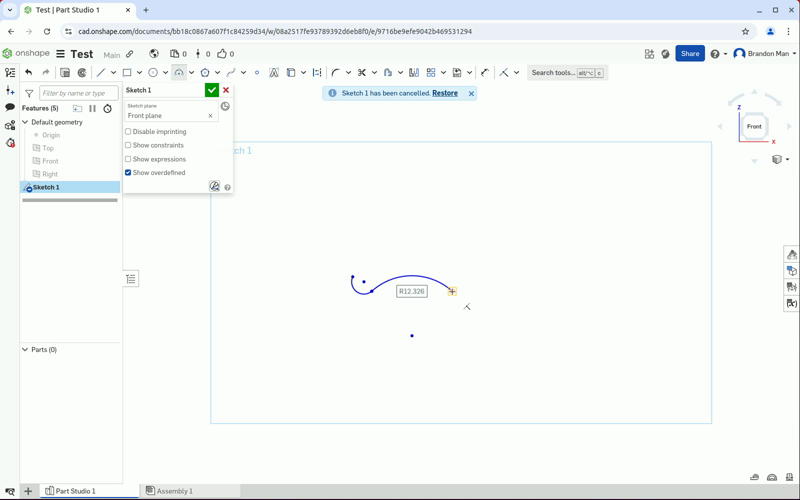
click(452, 291)
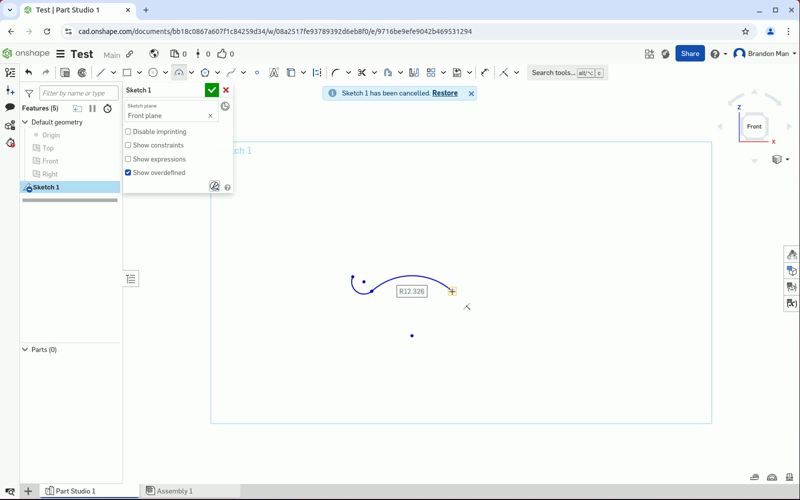
key_down(shift)
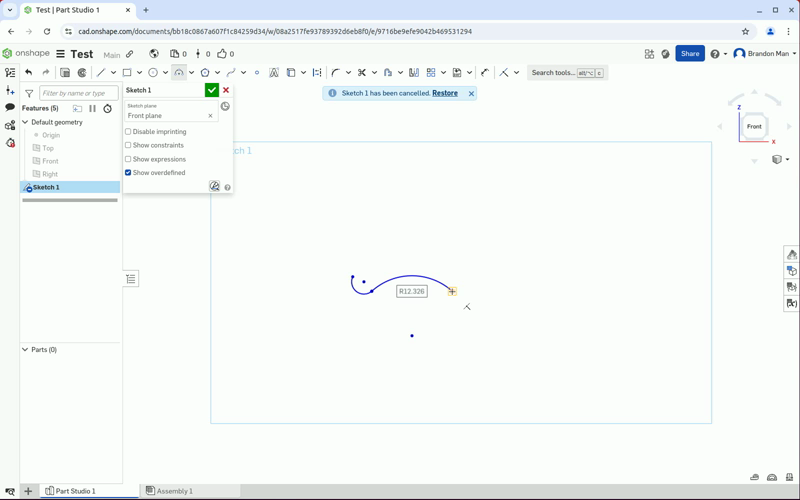
mouse_move(470, 278)
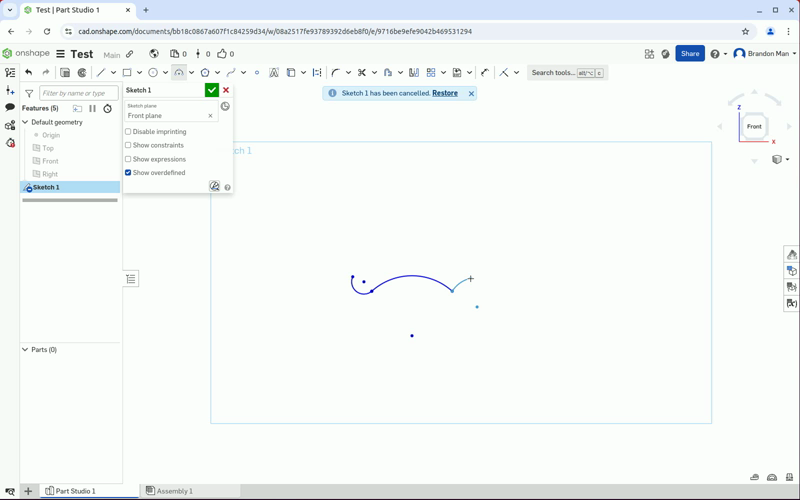
click(470, 278)
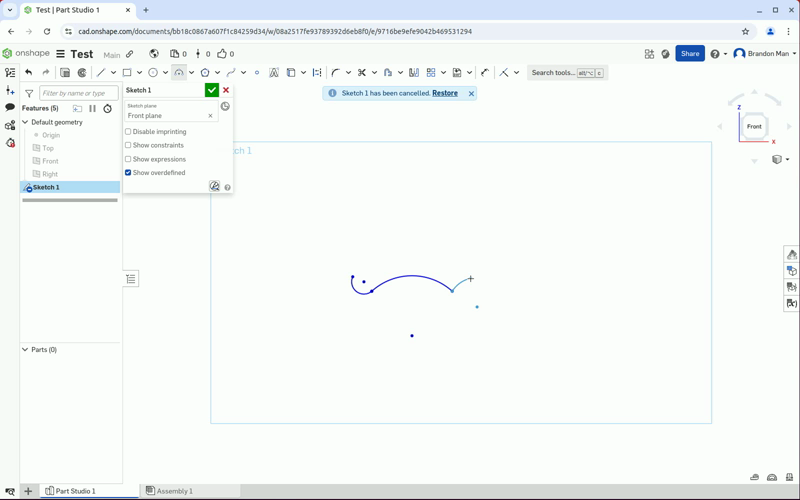
mouse_move(466, 291)
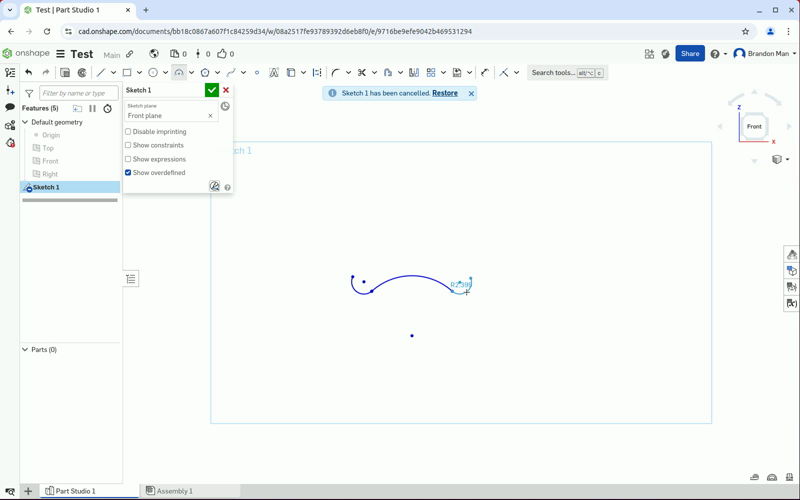
click(466, 291)
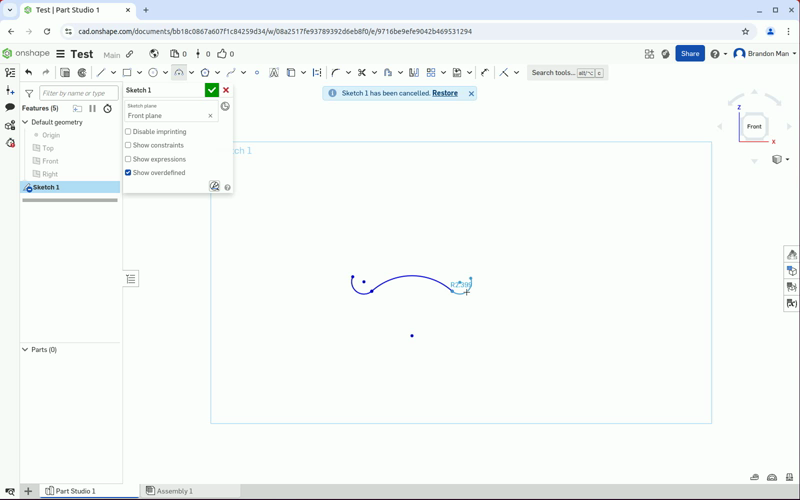
key_up(shift)
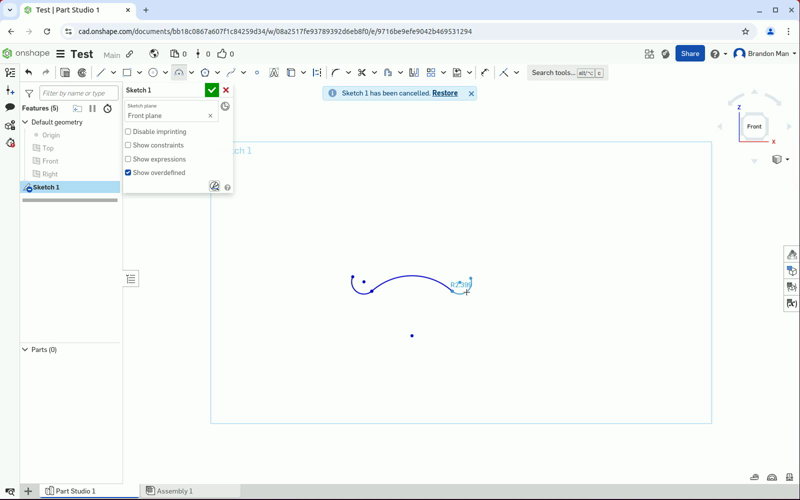
mouse_move(470, 278)
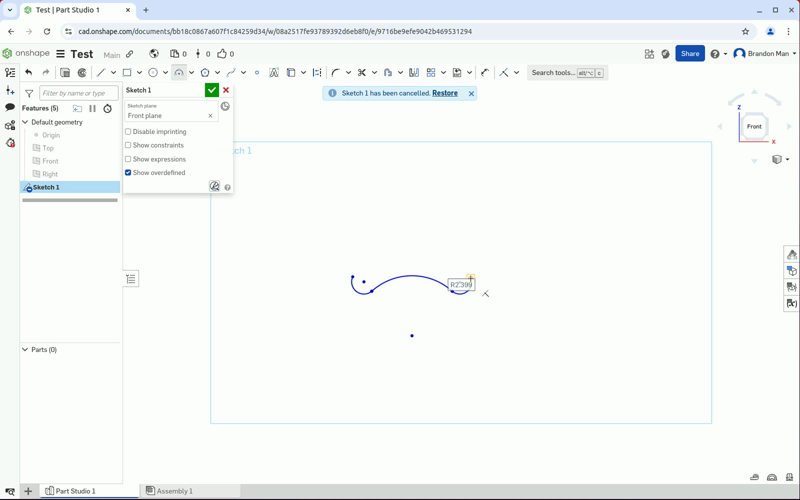
click(470, 278)
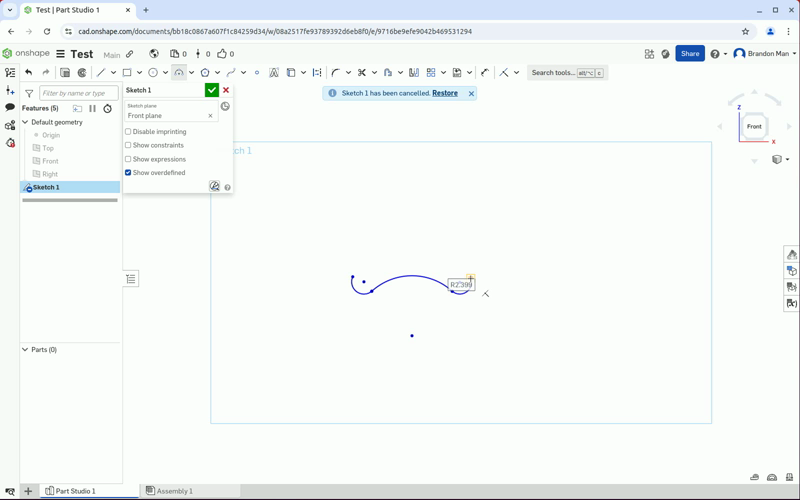
key_down(shift)
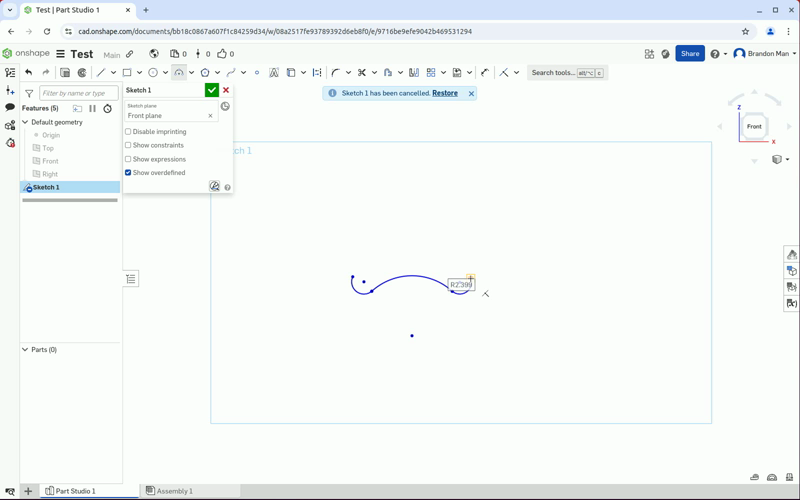
mouse_move(375, 171)
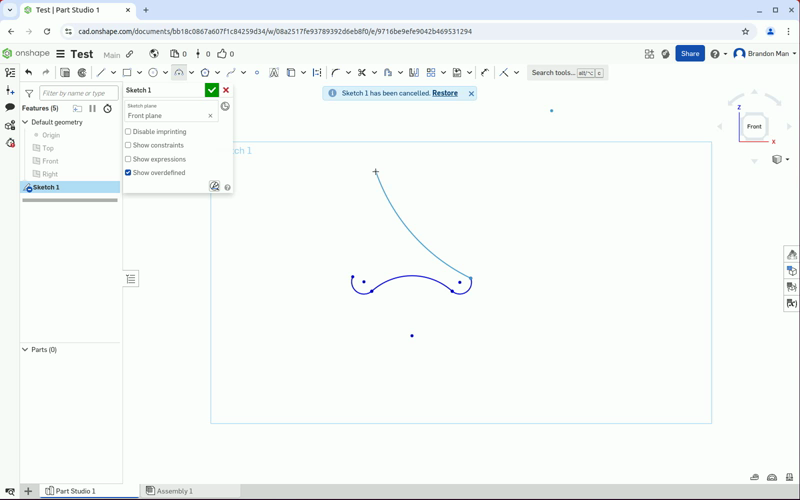
click(375, 171)
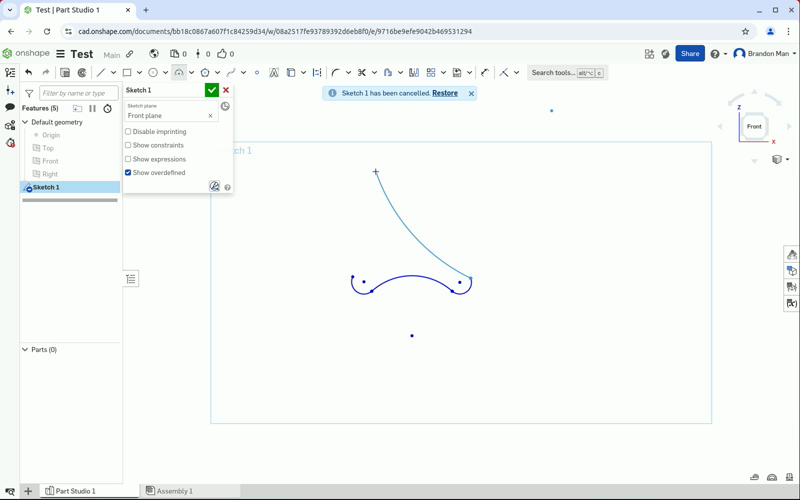
mouse_move(433, 216)
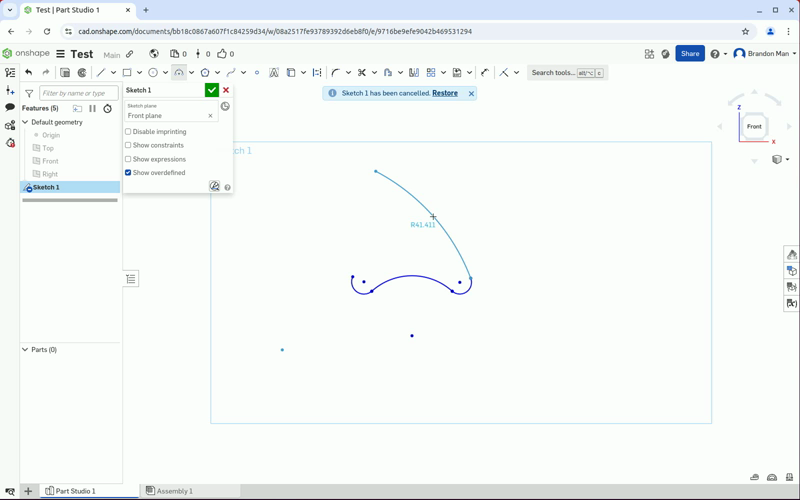
click(433, 216)
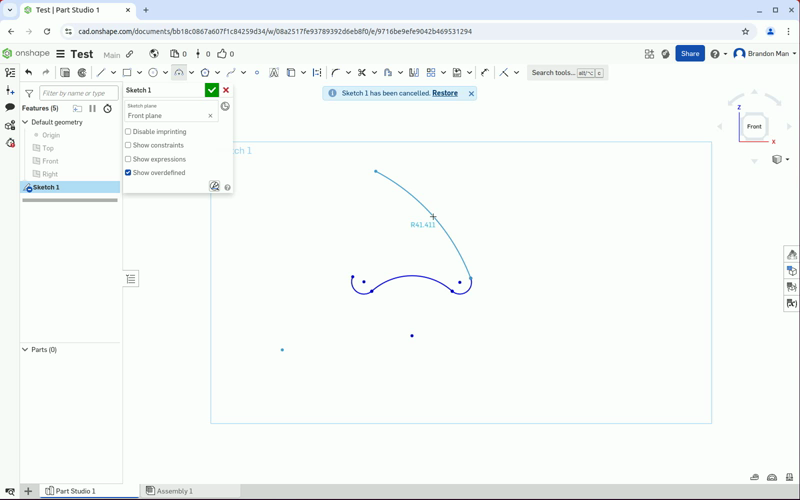
key_up(shift)
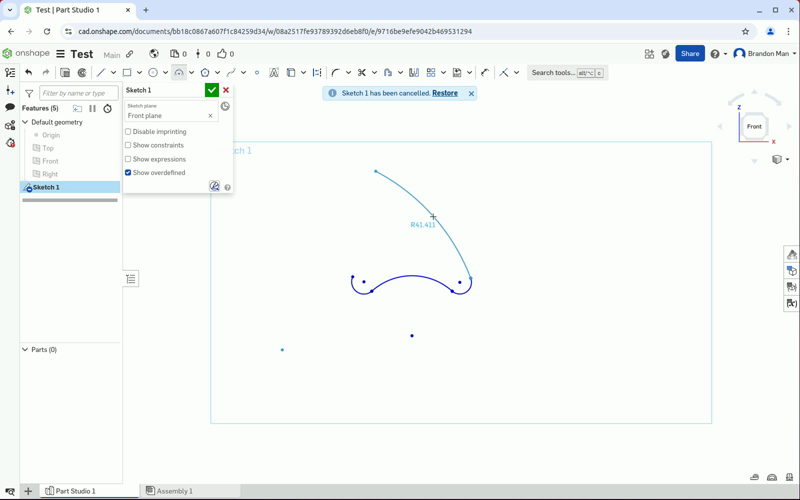
mouse_move(375, 171)
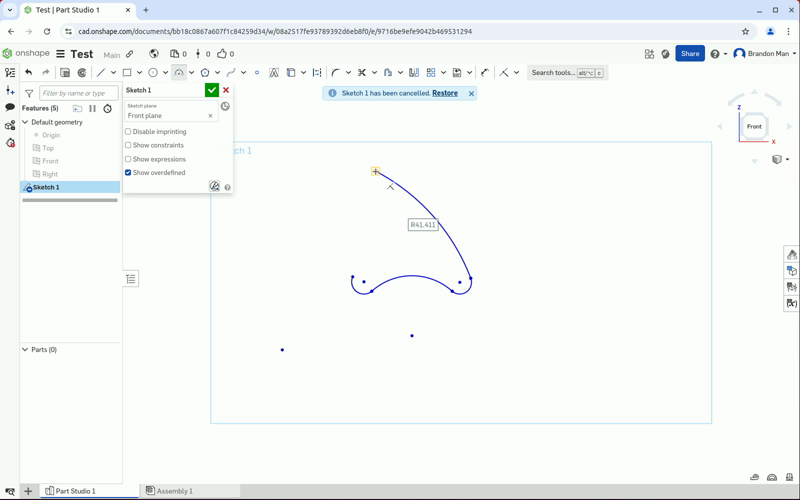
click(375, 171)
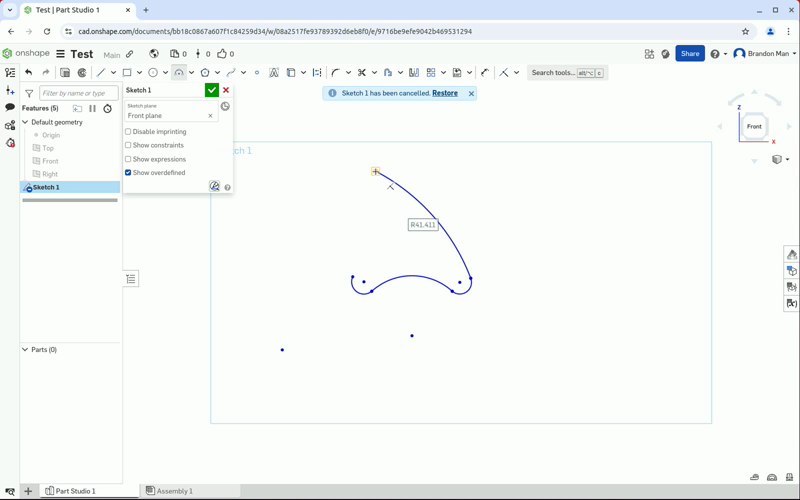
key_down(shift)
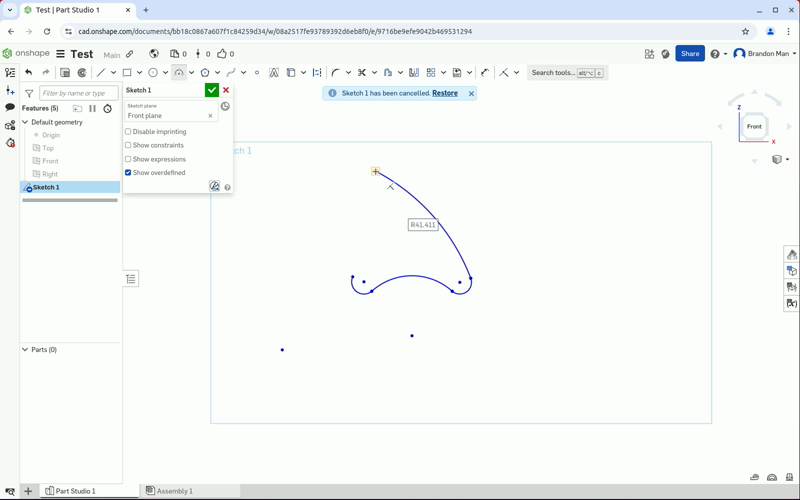
mouse_move(359, 185)
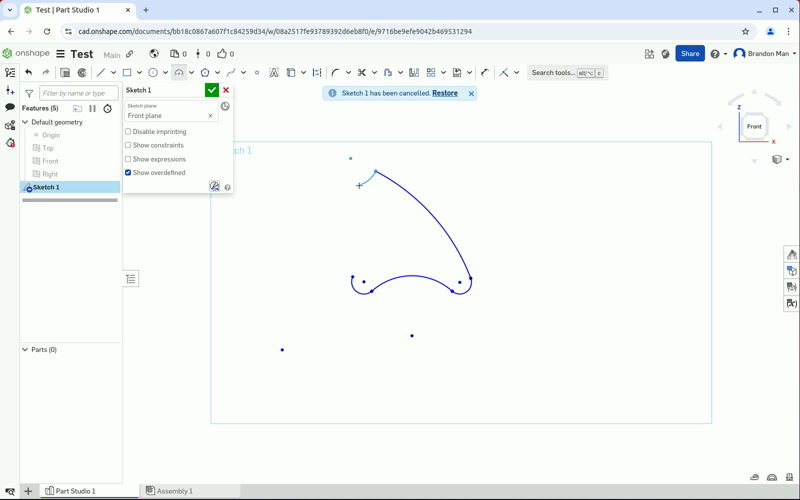
click(359, 185)
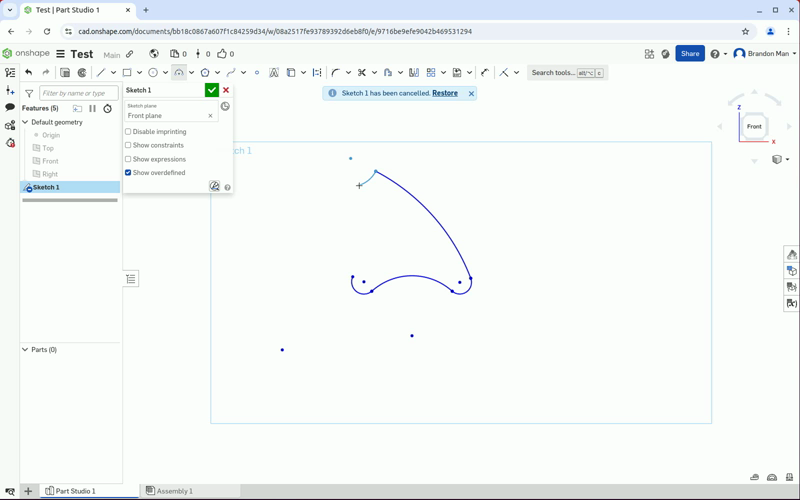
mouse_move(362, 172)
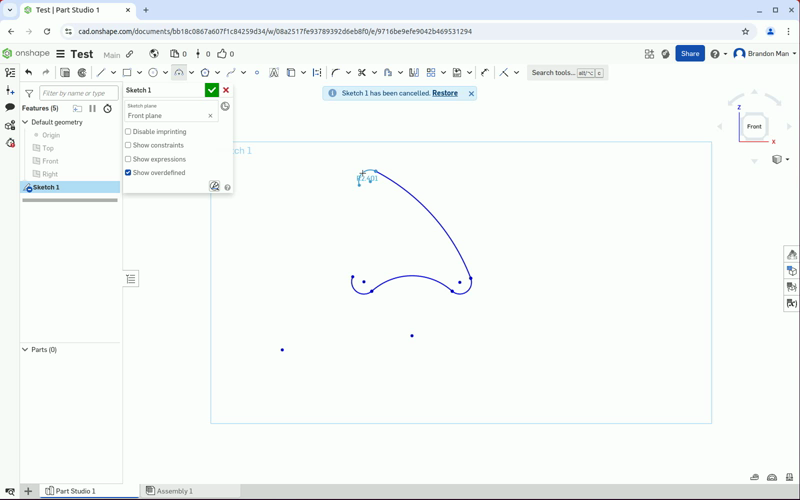
click(362, 172)
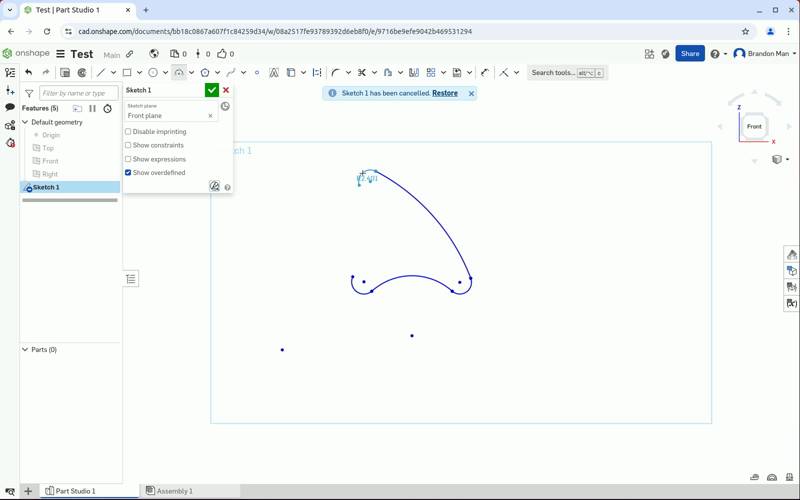
key_up(shift)
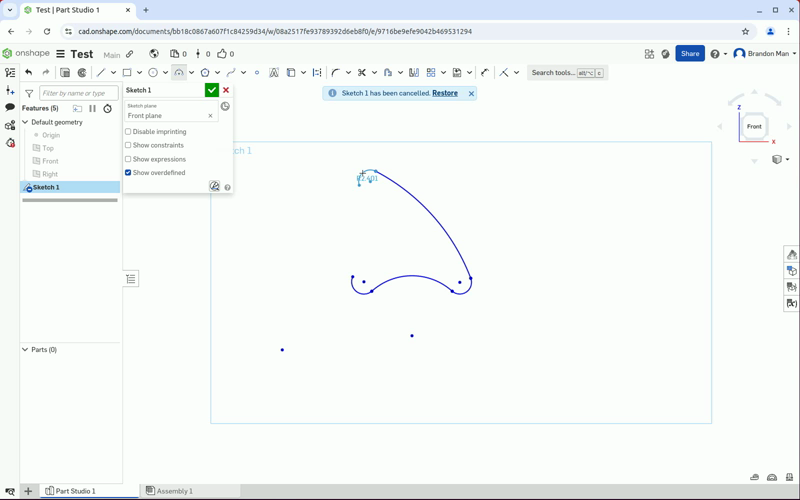
mouse_move(359, 185)
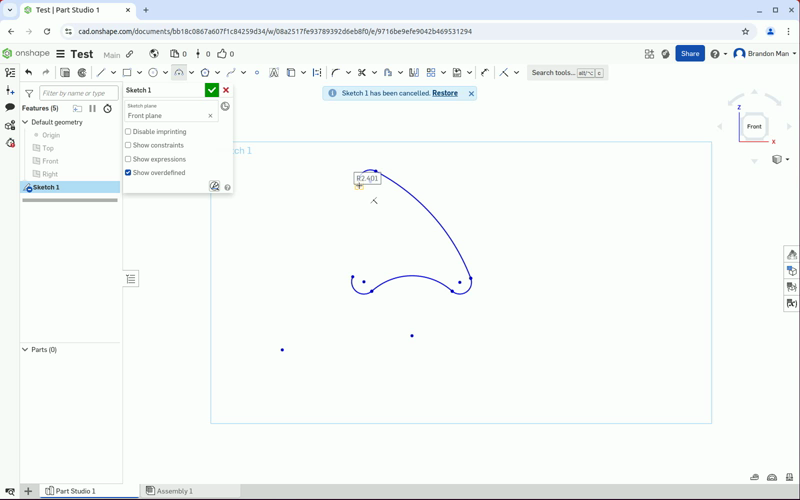
click(359, 185)
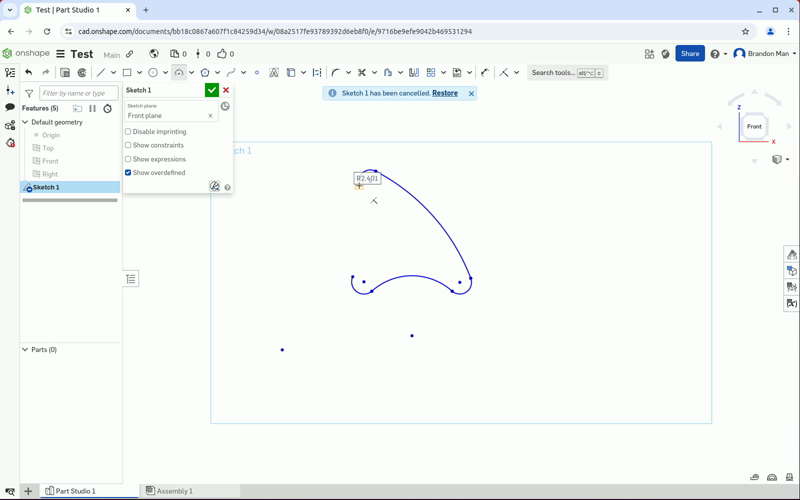
mouse_move(352, 276)
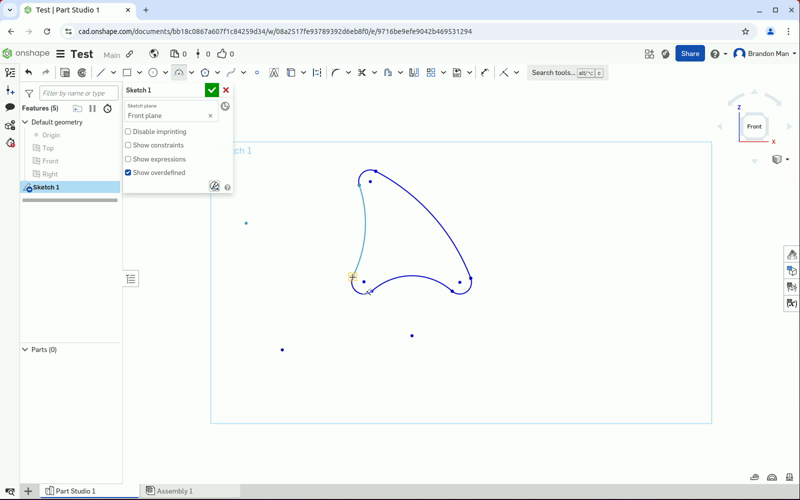
click(352, 276)
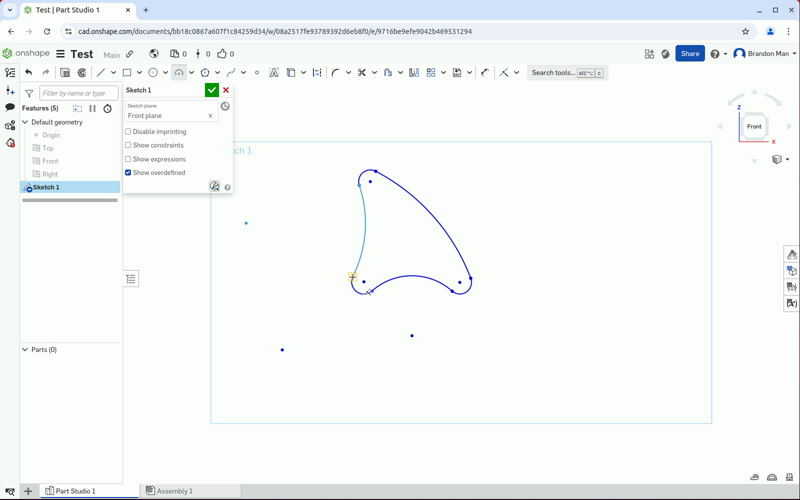
key_down(shift)
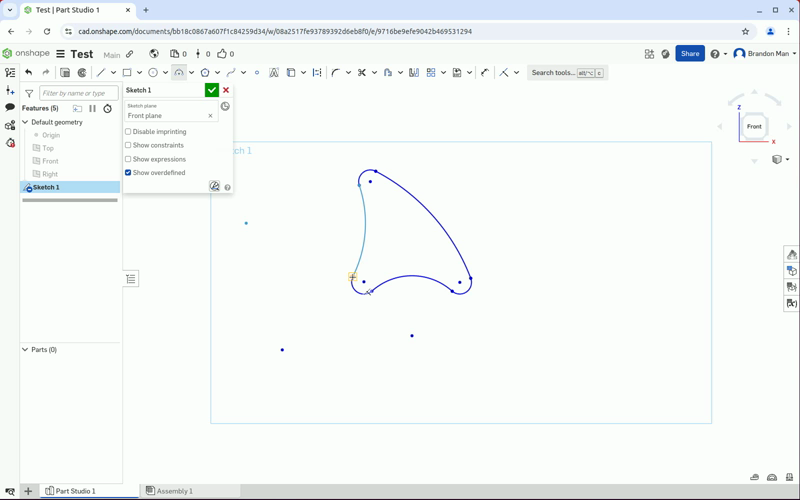
mouse_move(365, 231)
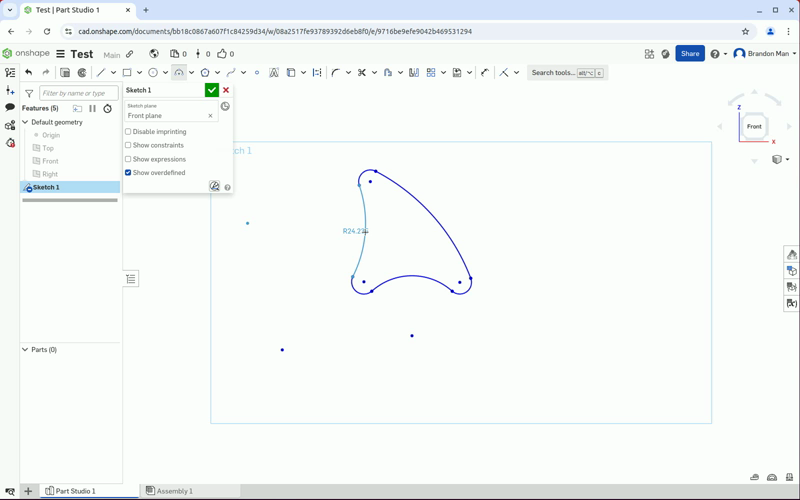
click(365, 231)
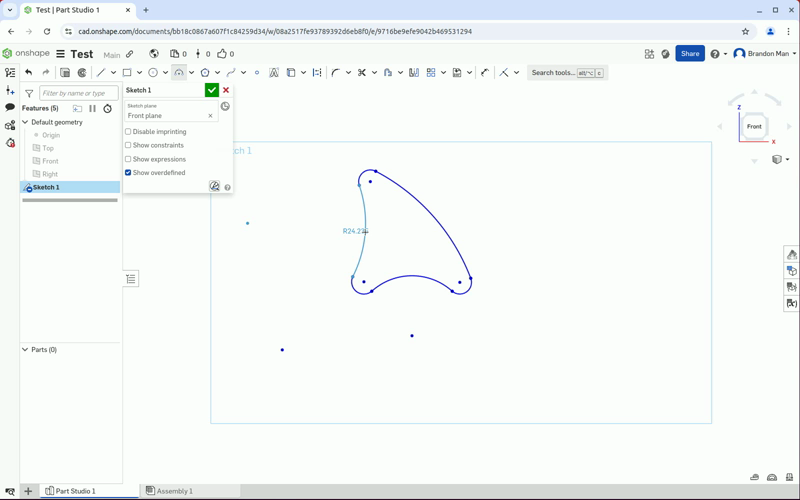
key_up(shift)
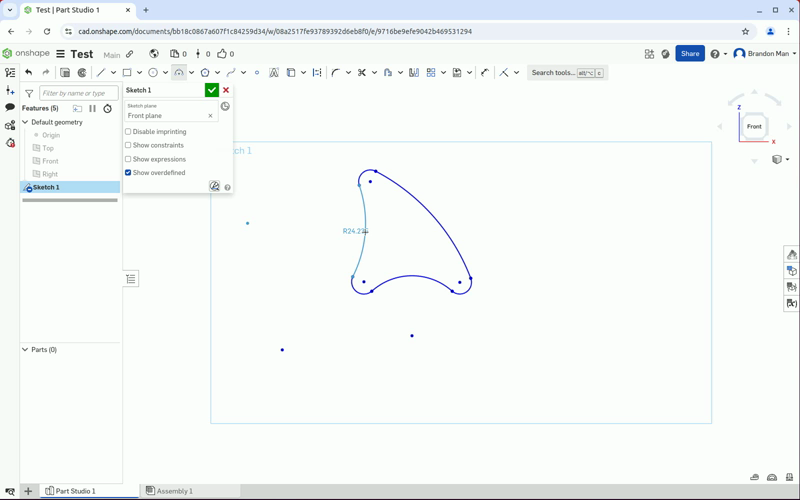
key(esc)
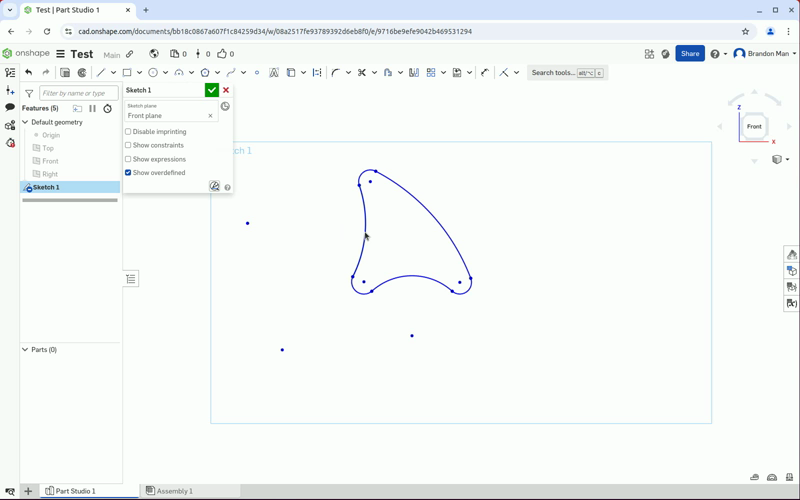
mouse_move(385, 197)
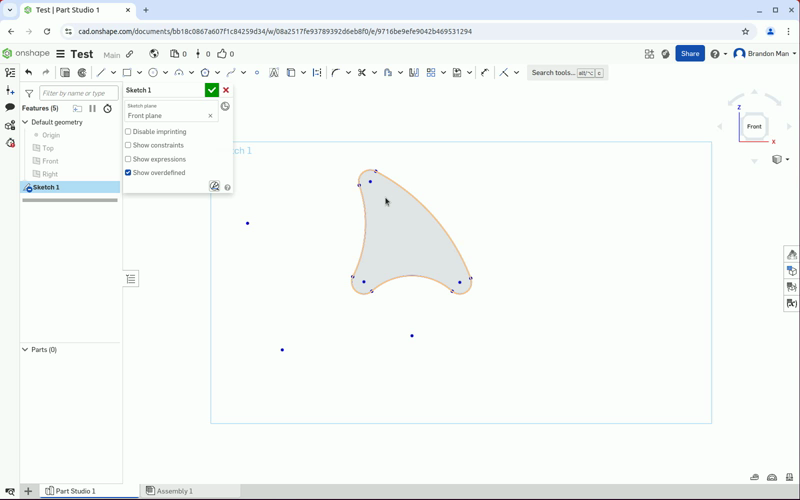
click(385, 197)
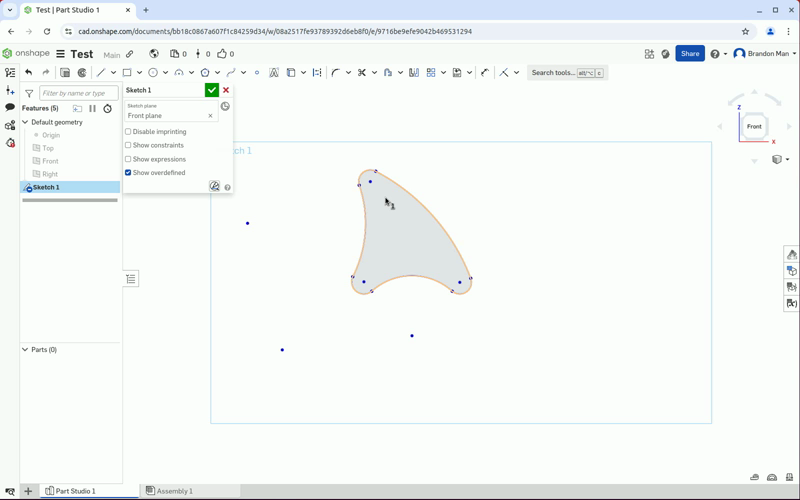
mouse_move(73, 352)
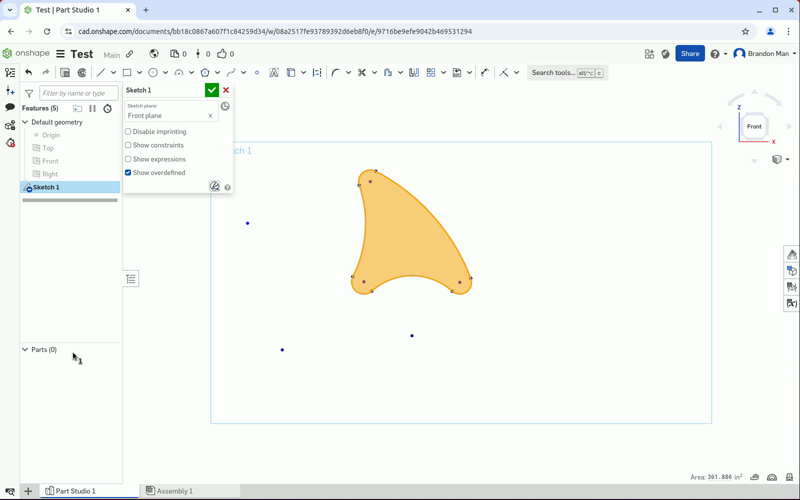
key(shift+y)
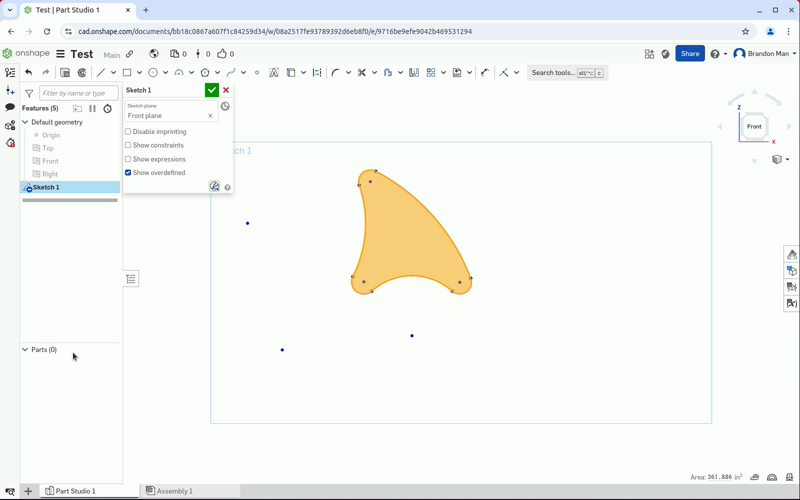
key(shift+e)
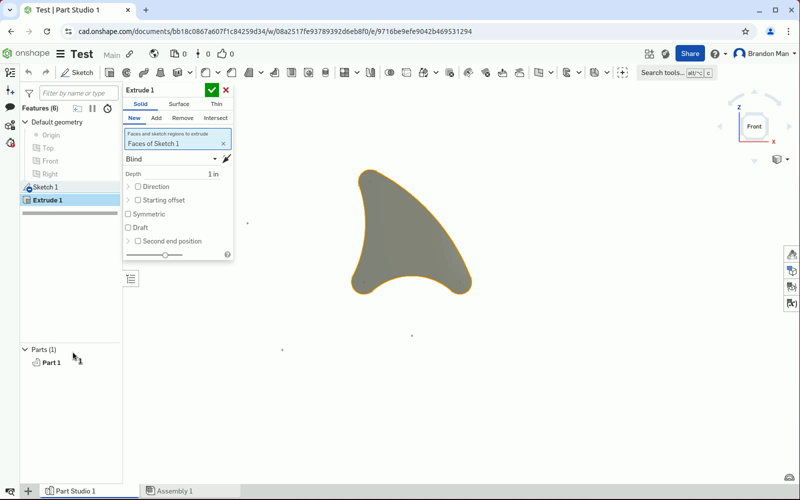
mouse_move(143, 106)
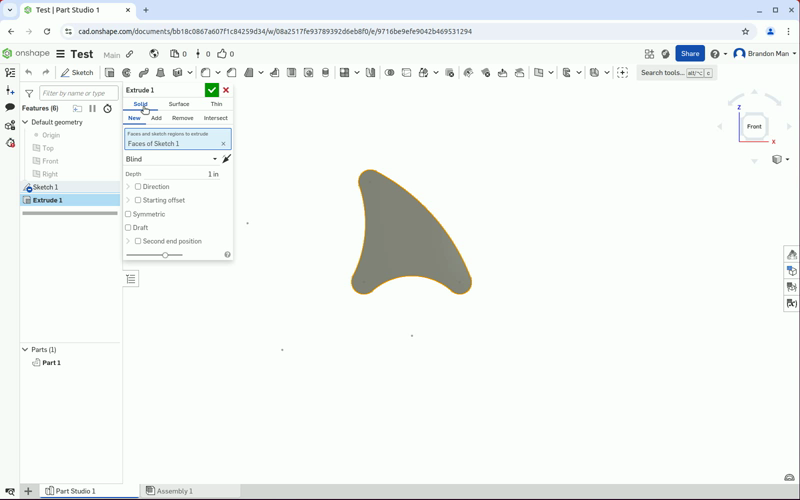
click(143, 106)
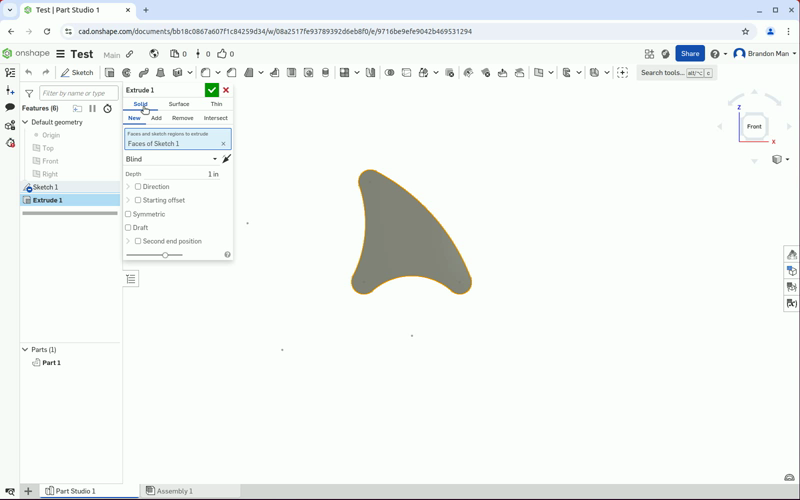
mouse_move(137, 120)
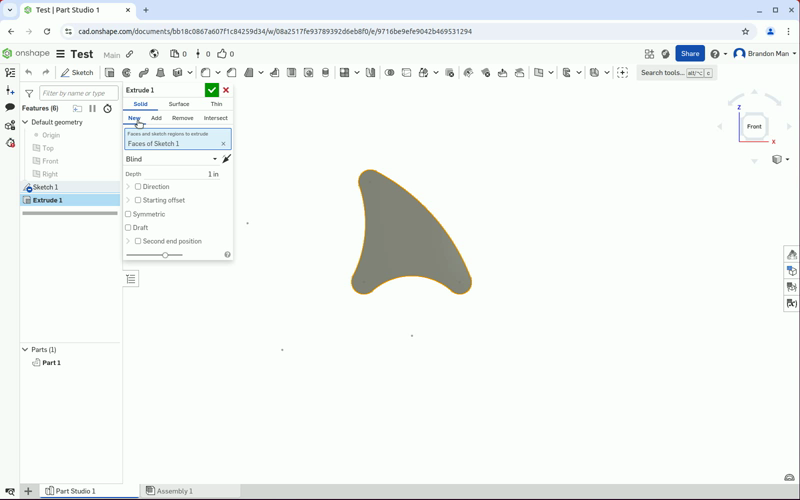
click(137, 120)
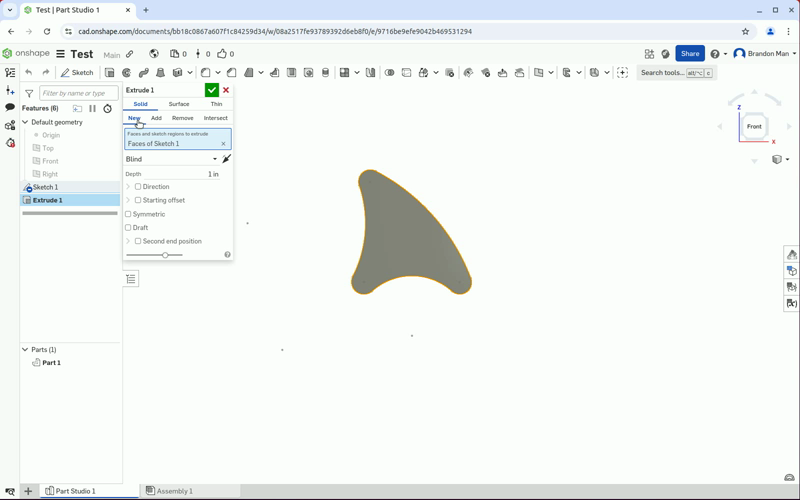
key(tab, 4)
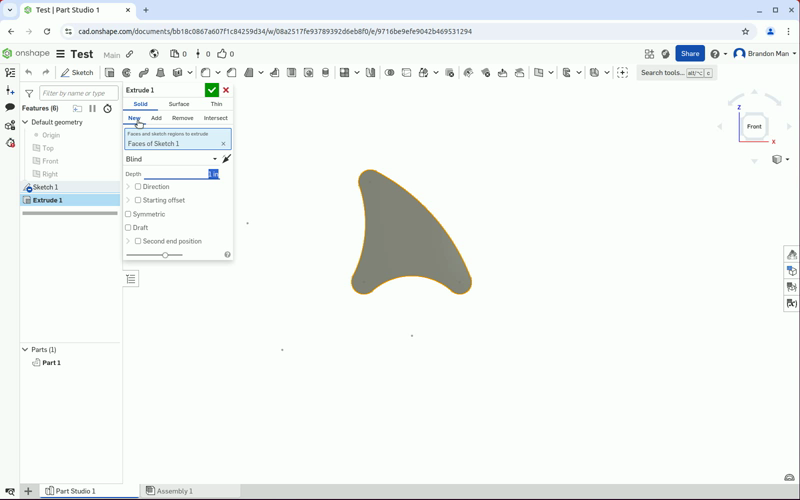
text(1.685)
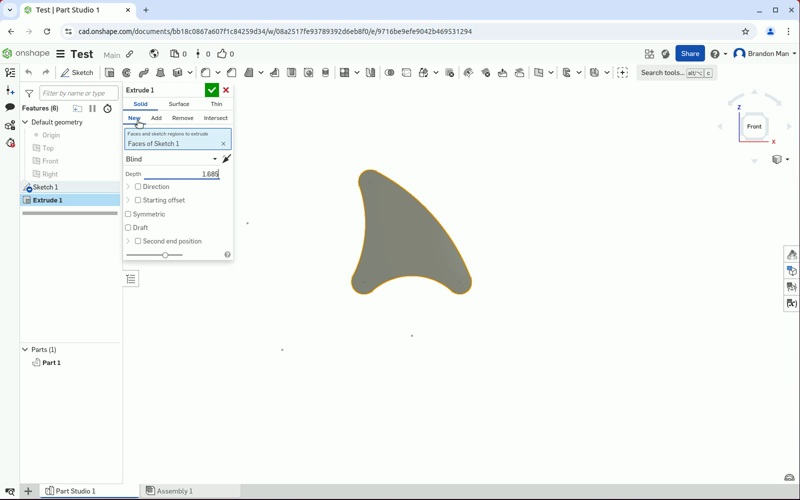
key(enter)
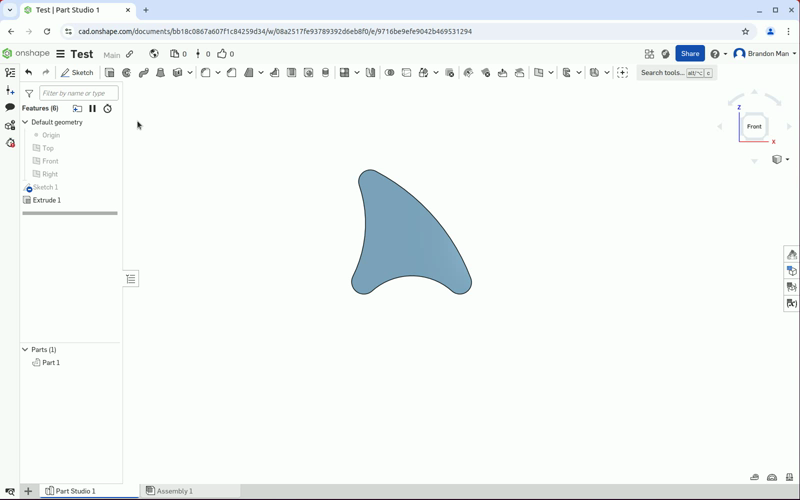
key(shift+h)
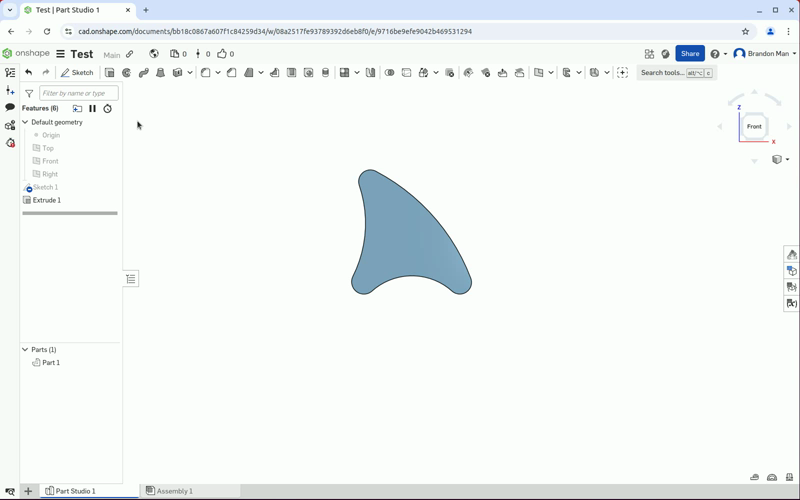
key(shift+h)
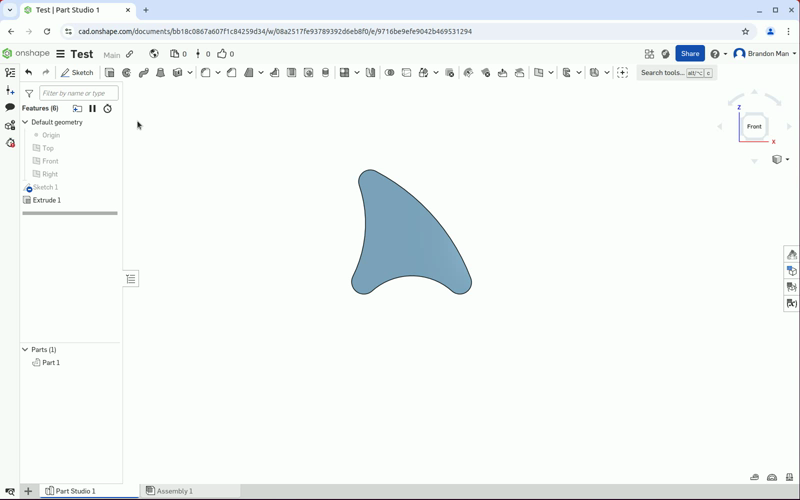
mouse_move(73, 189)
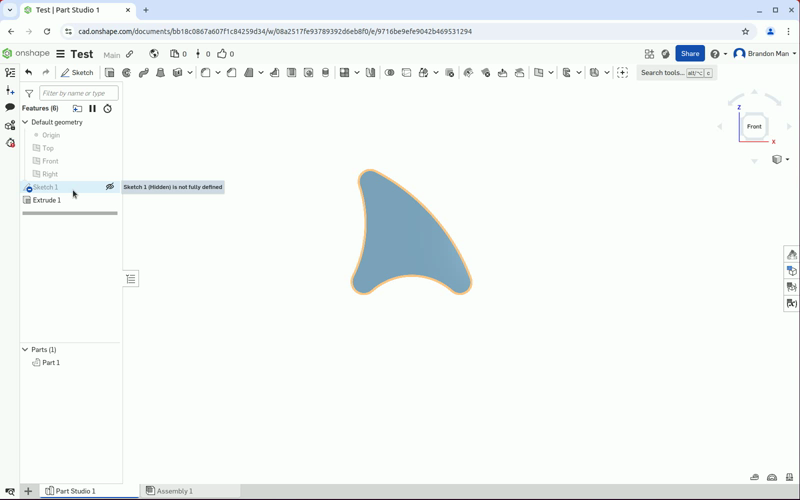
click(73, 189)
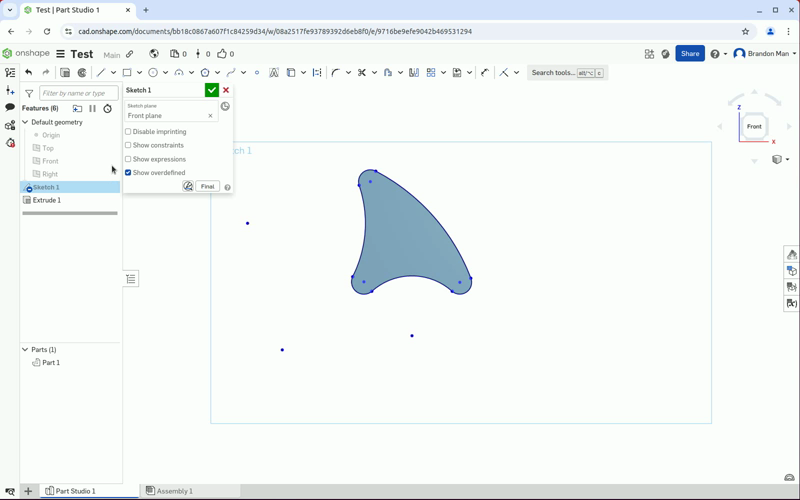
mouse_move(229, 92)
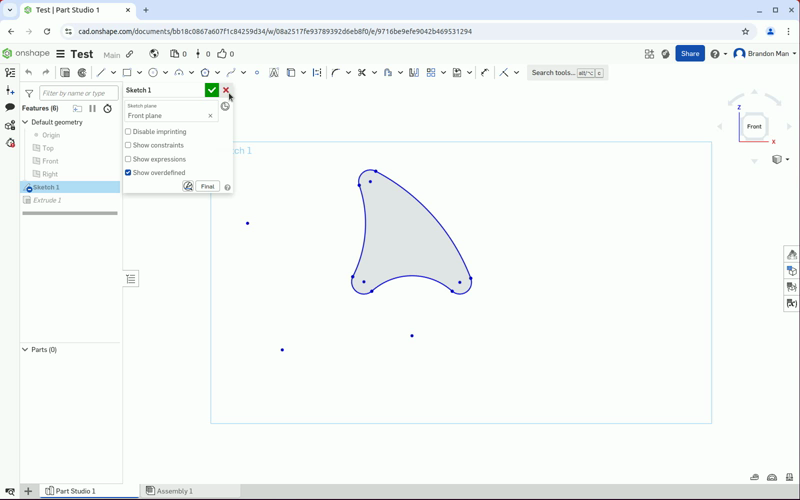
click(229, 92)
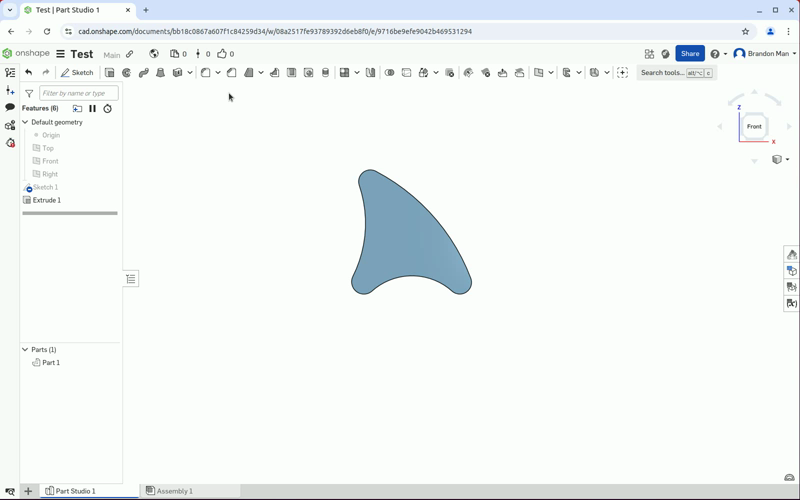
mouse_move(541, 75)
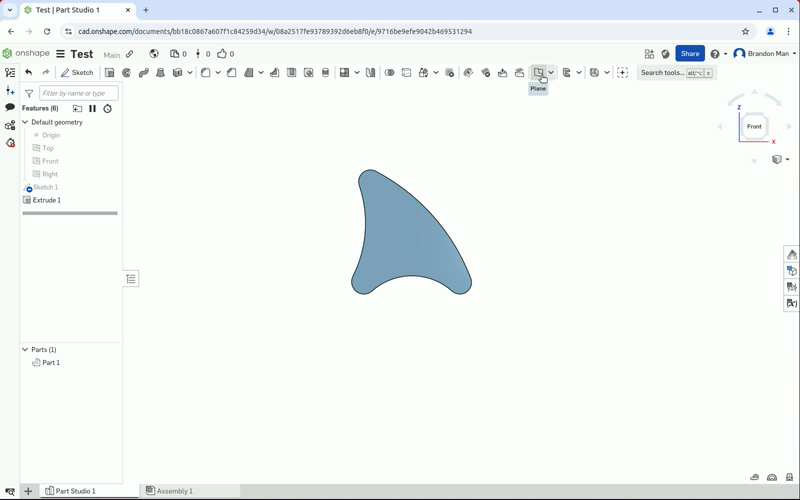
click(541, 75)
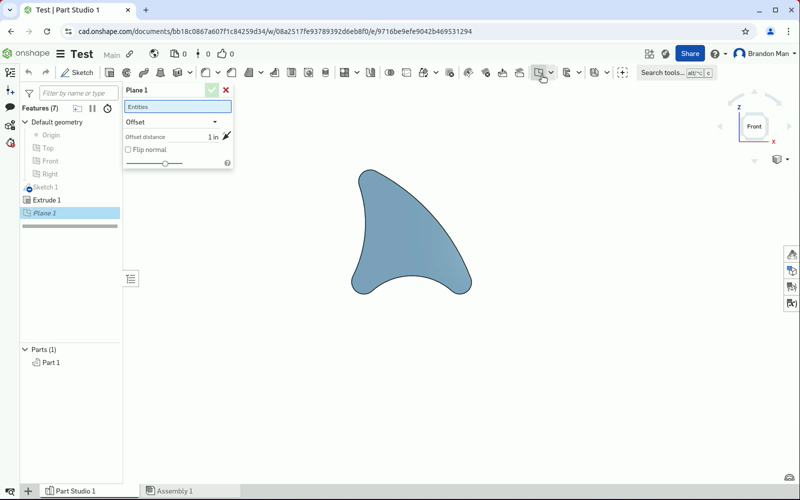
mouse_move(73, 163)
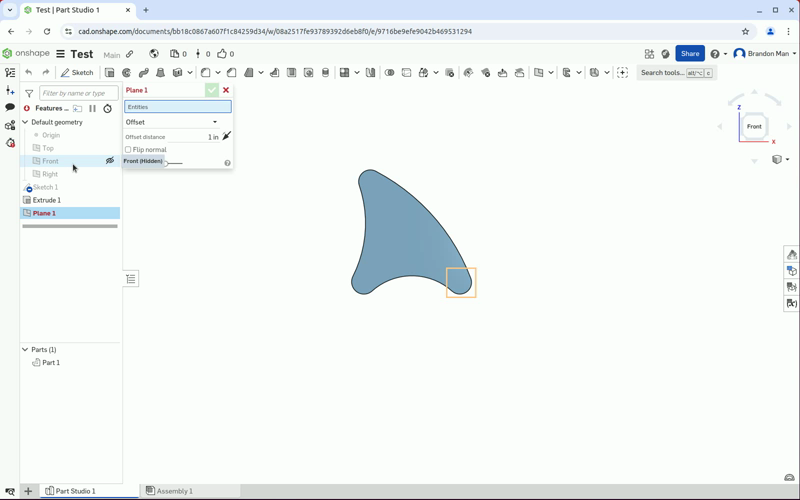
click(73, 163)
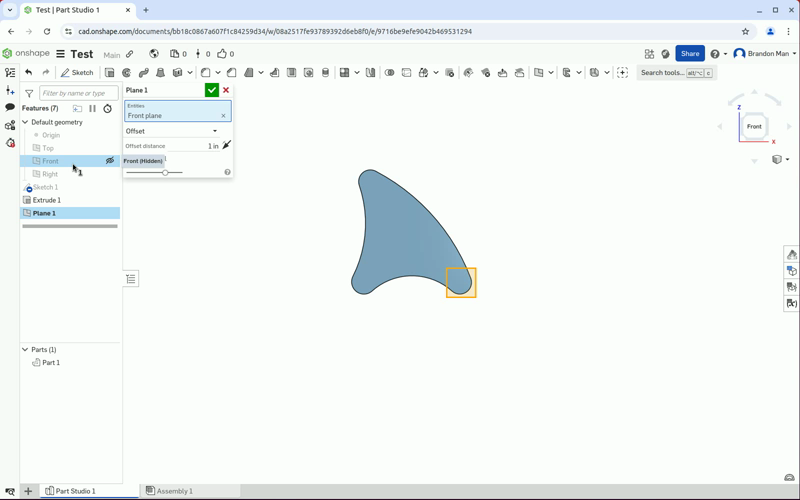
key(tab, 2)
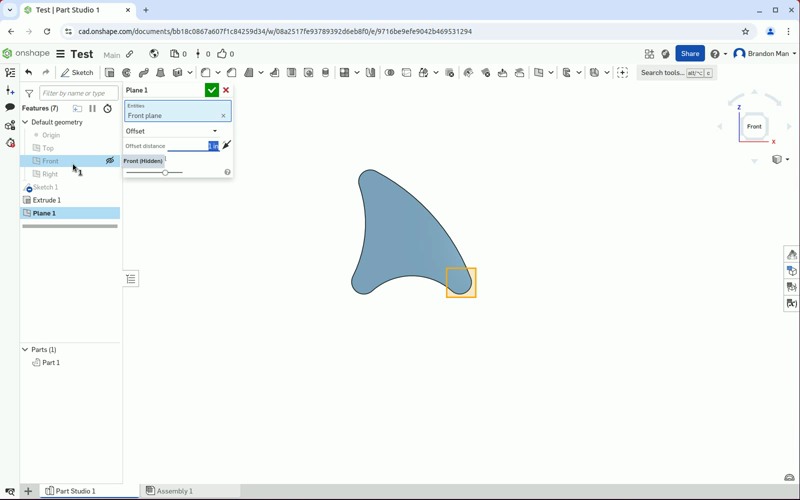
text(1.695)
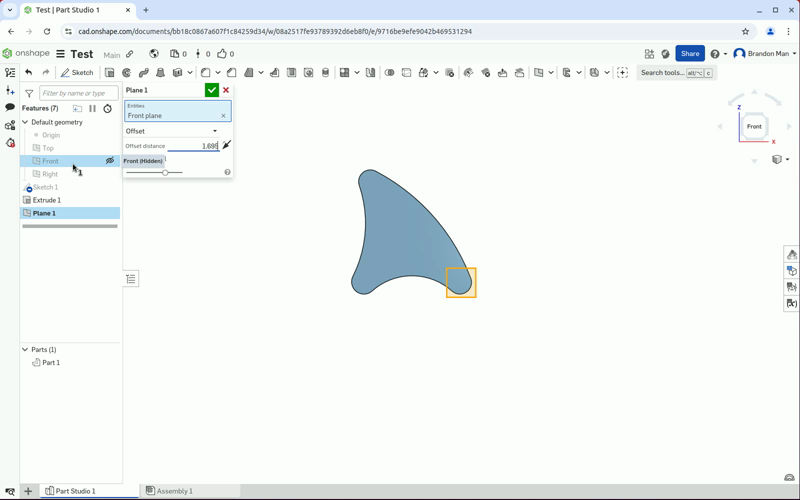
key(enter, 2)
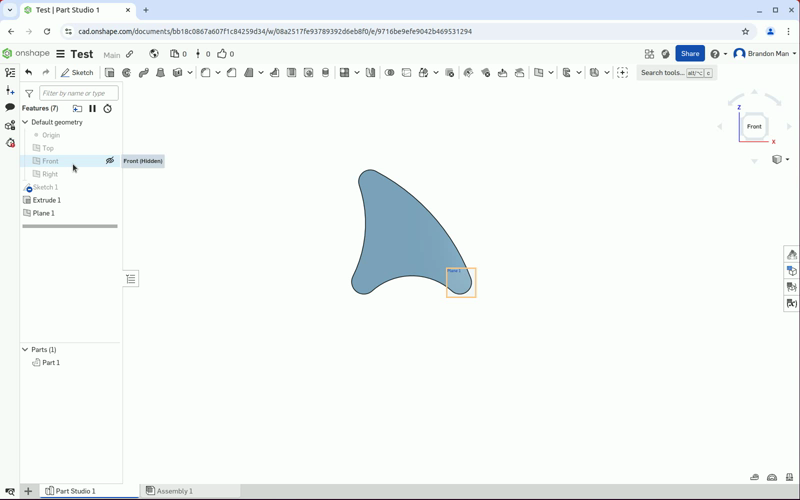
key(shift+s)
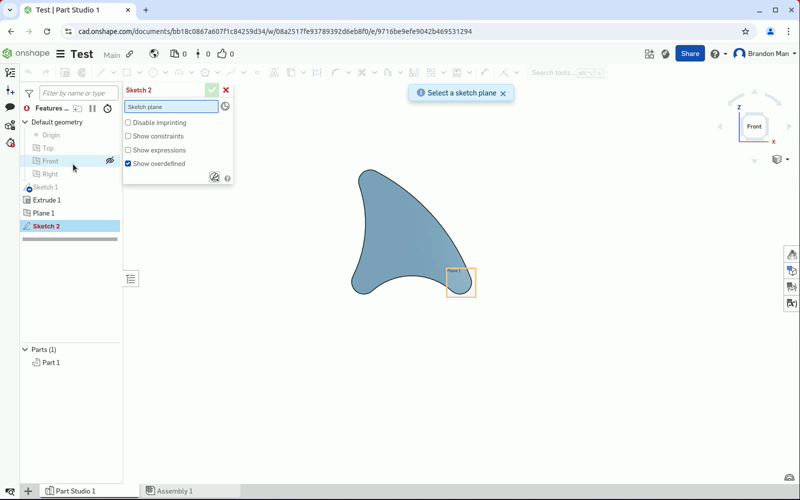
mouse_move(73, 215)
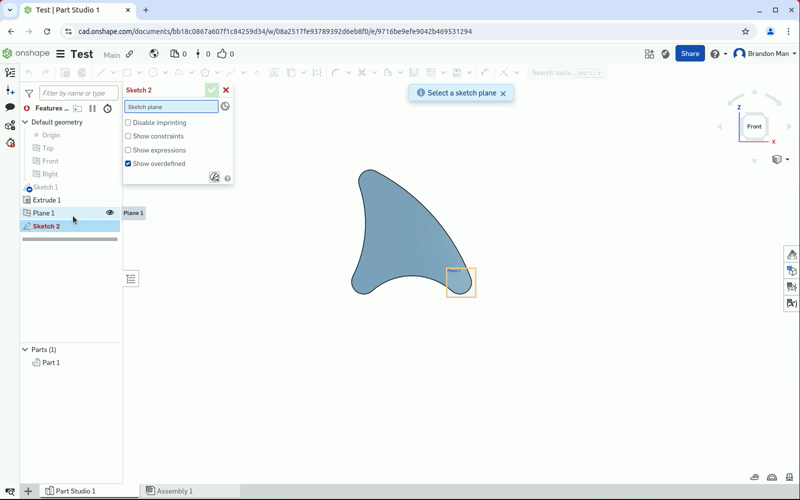
click(73, 215)
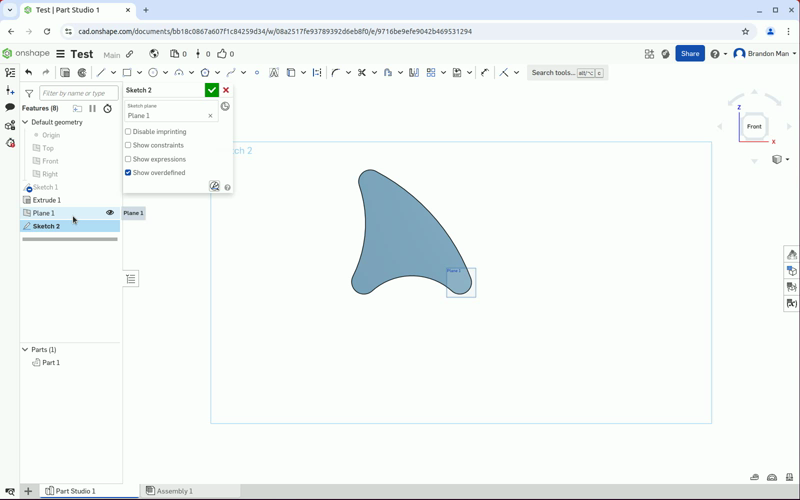
mouse_move(73, 352)
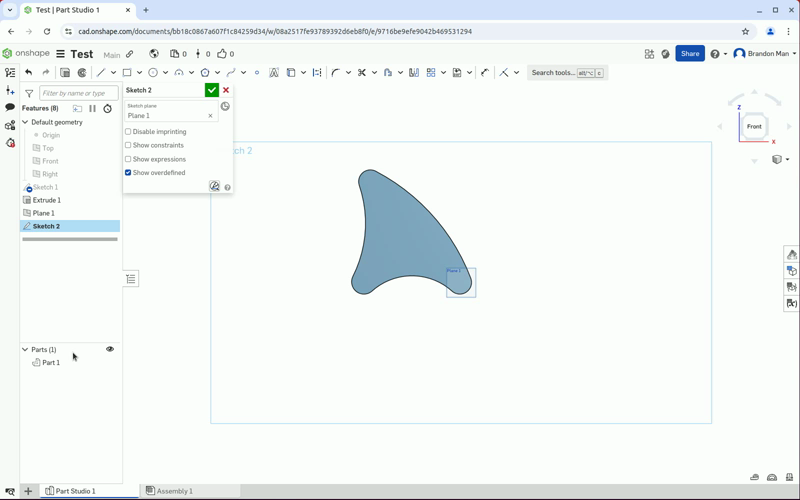
key(y)
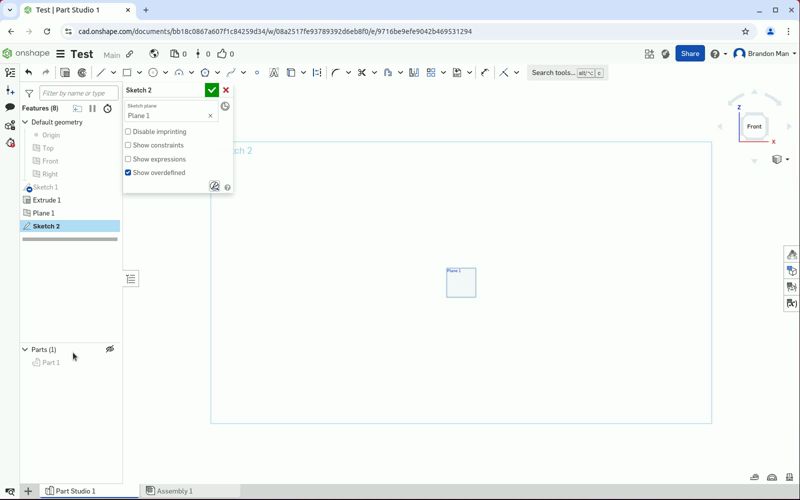
key(a)
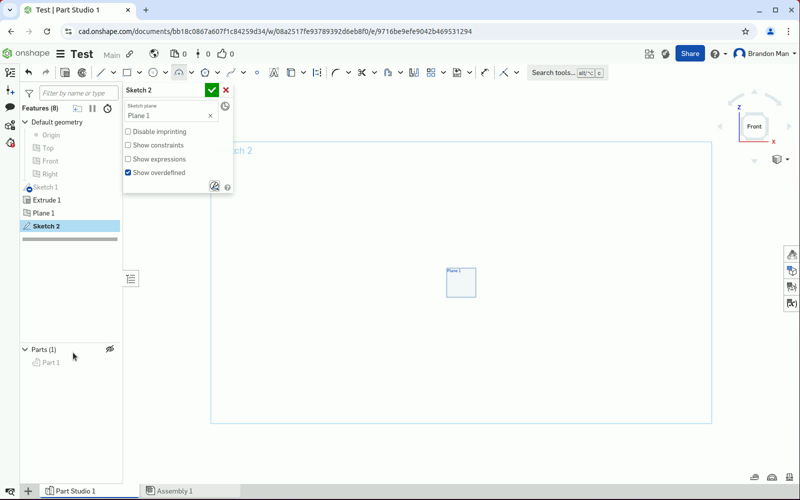
key_down(shift)
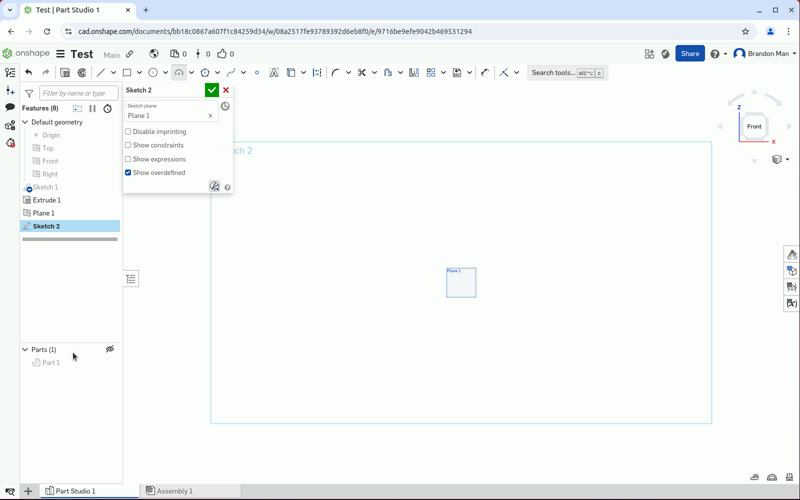
mouse_move(363, 246)
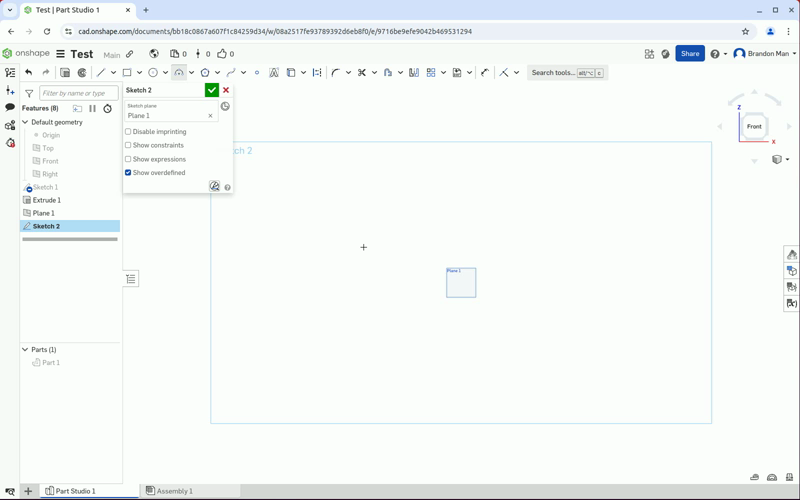
click(363, 246)
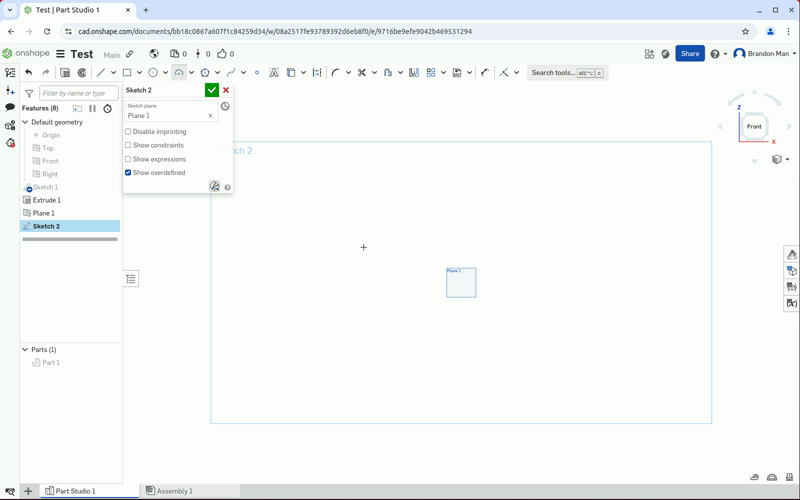
key_up(shift)
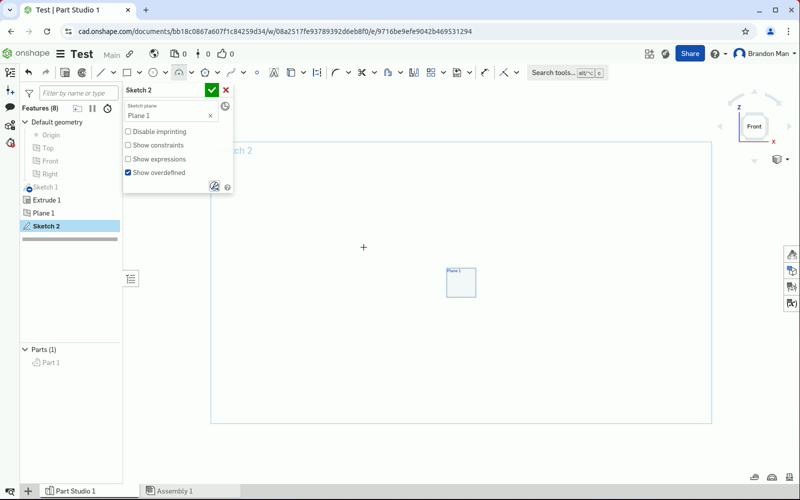
key_down(shift)
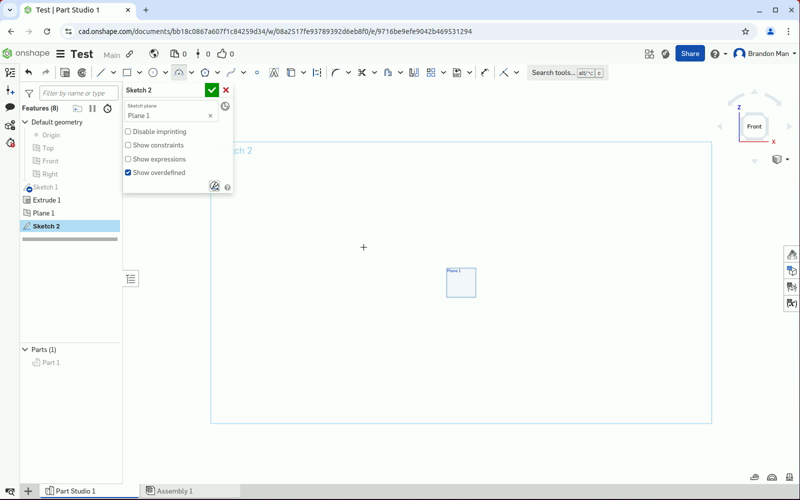
mouse_move(371, 260)
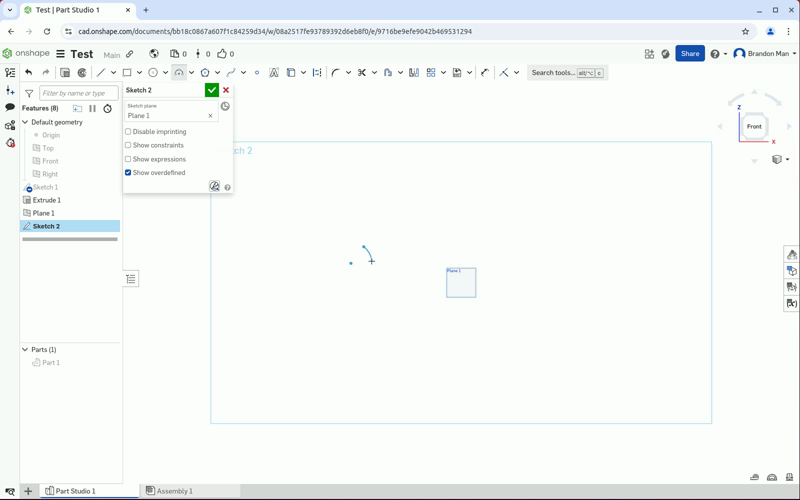
click(371, 260)
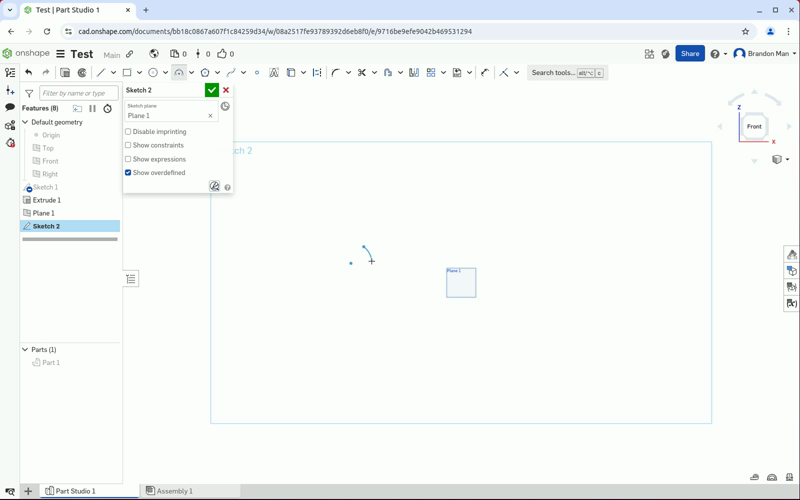
mouse_move(365, 255)
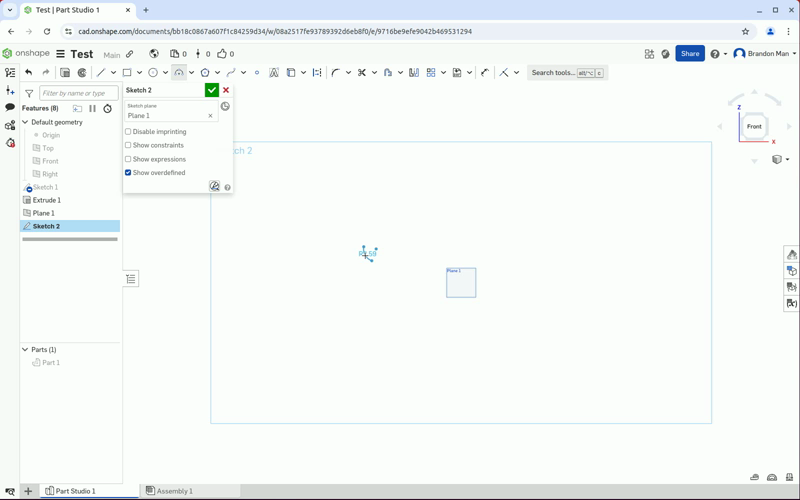
click(365, 255)
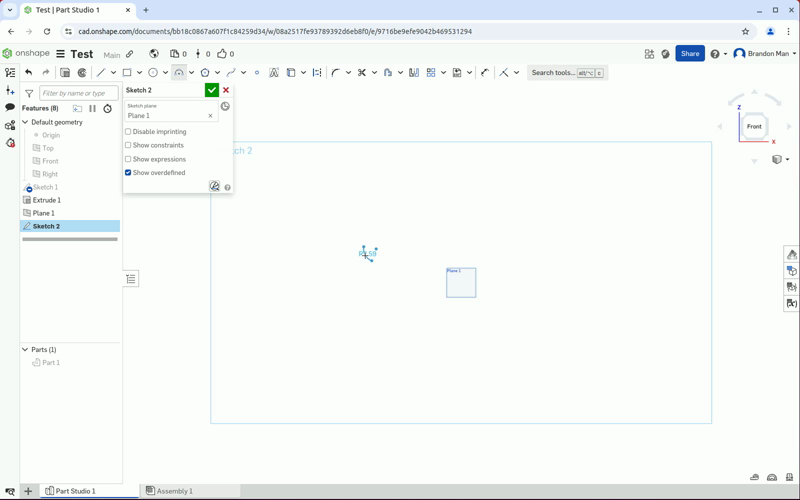
key_up(shift)
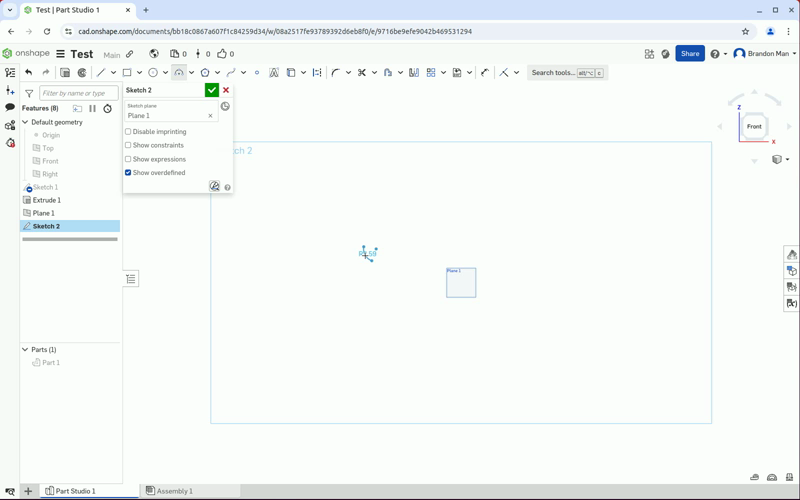
mouse_move(371, 260)
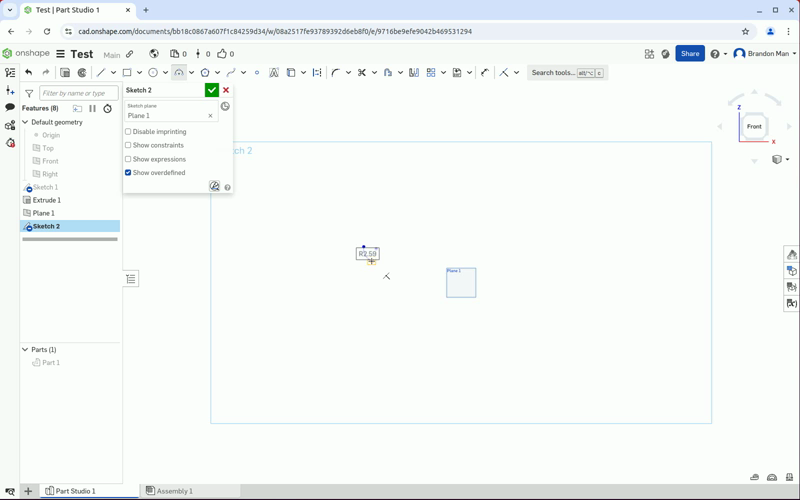
click(371, 260)
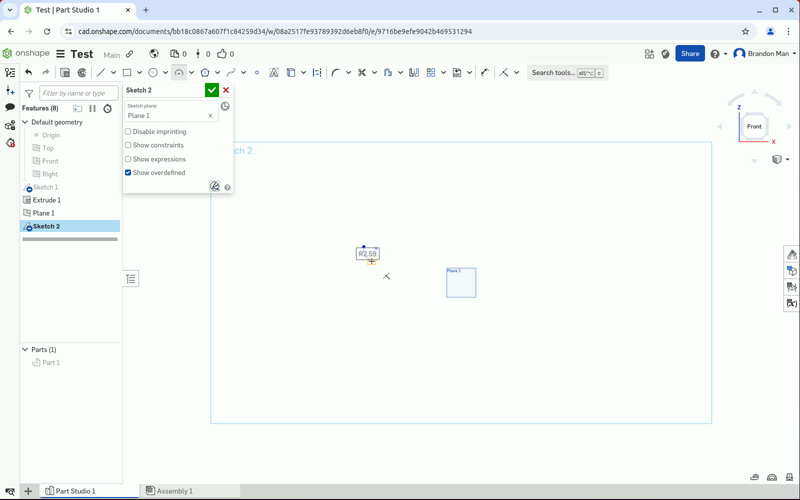
key_down(shift)
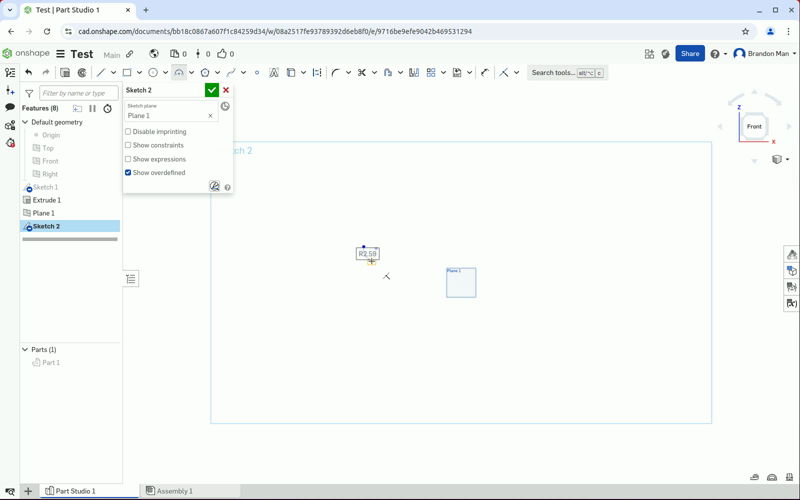
mouse_move(385, 271)
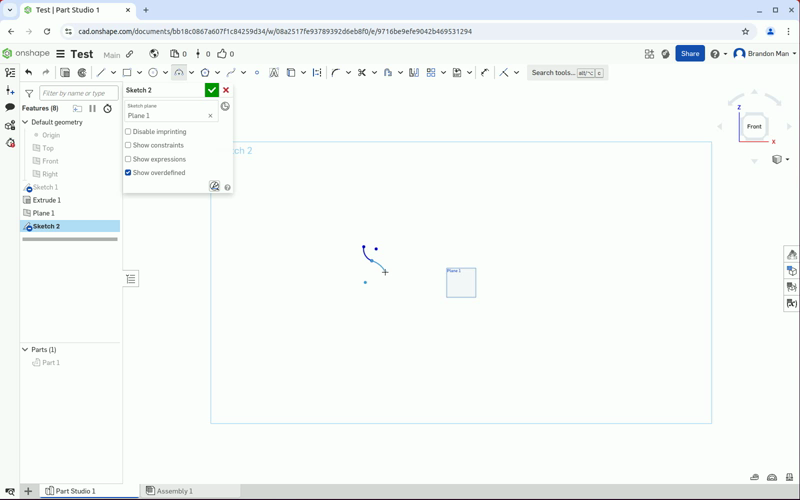
click(385, 271)
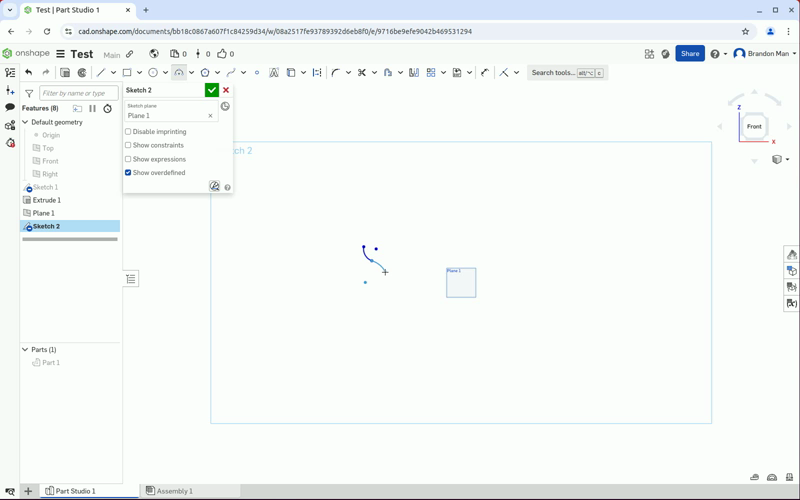
mouse_move(379, 264)
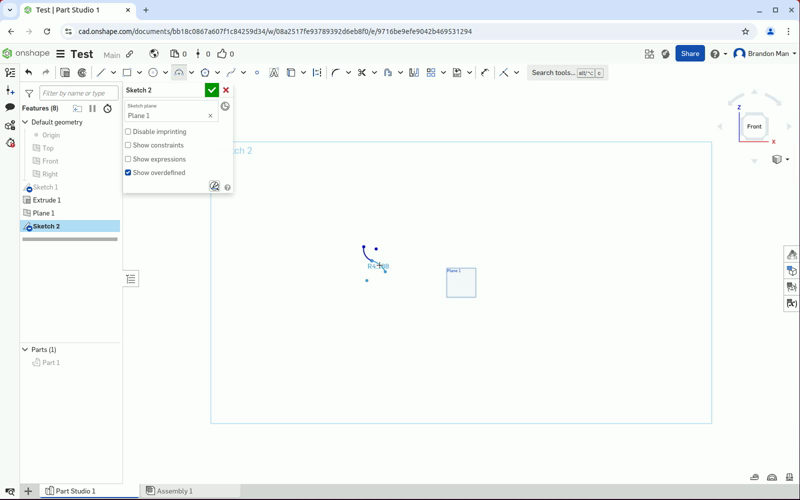
click(379, 264)
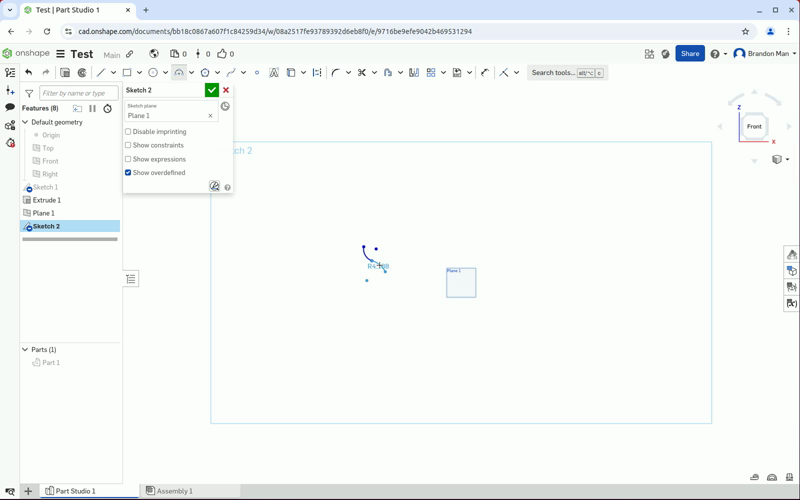
key_up(shift)
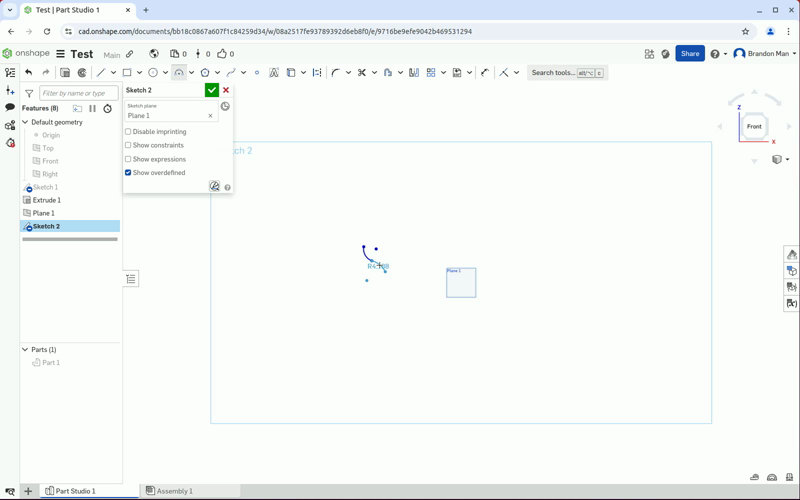
mouse_move(385, 271)
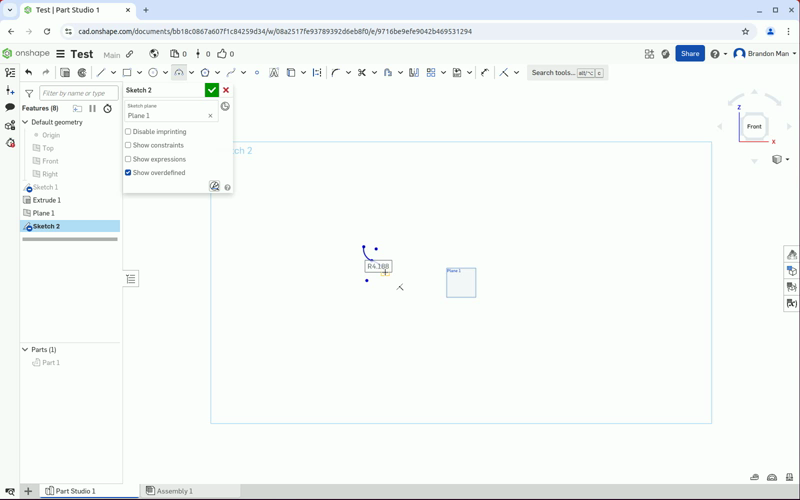
click(385, 271)
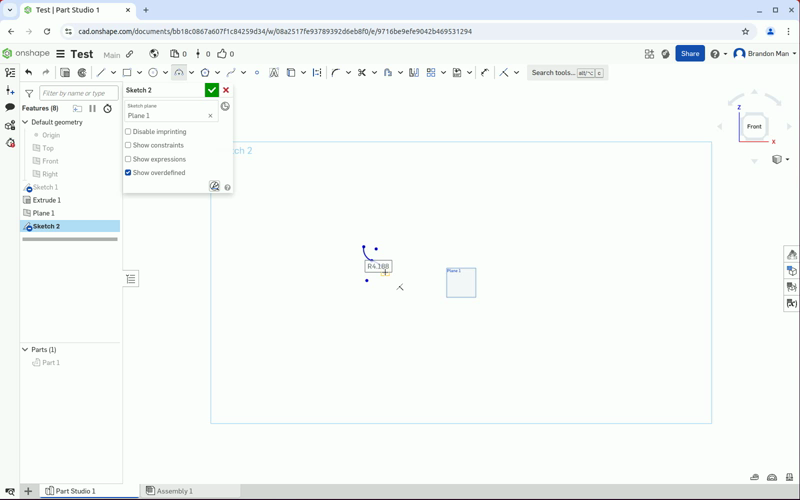
key_down(shift)
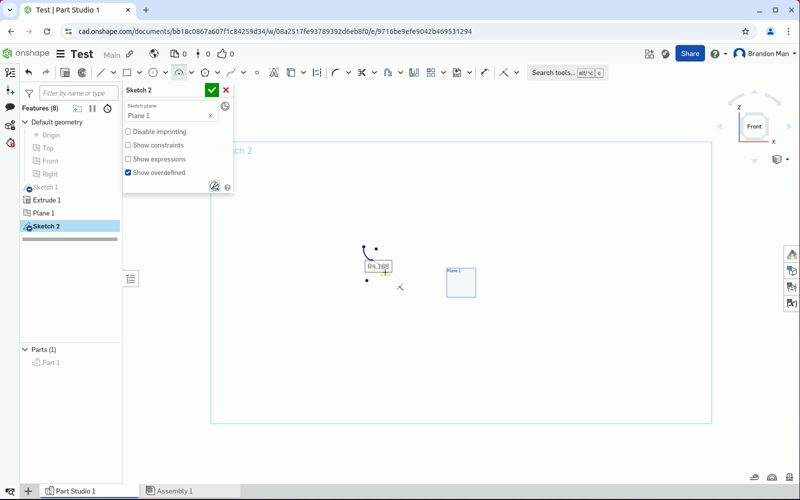
mouse_move(398, 278)
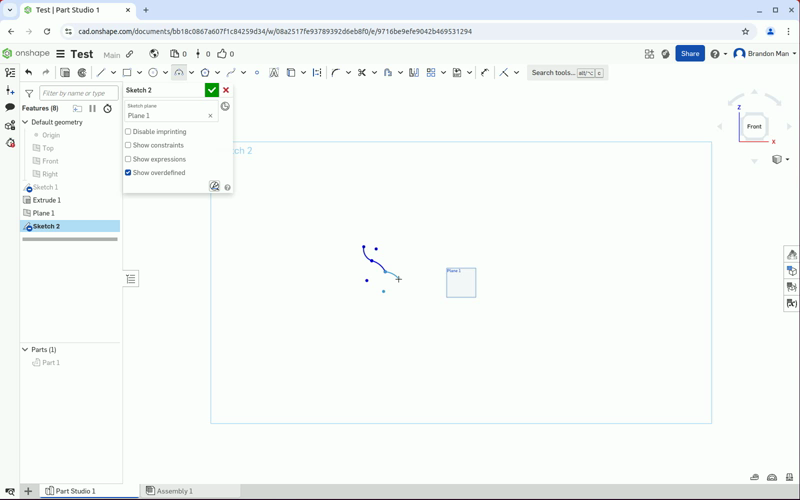
click(398, 278)
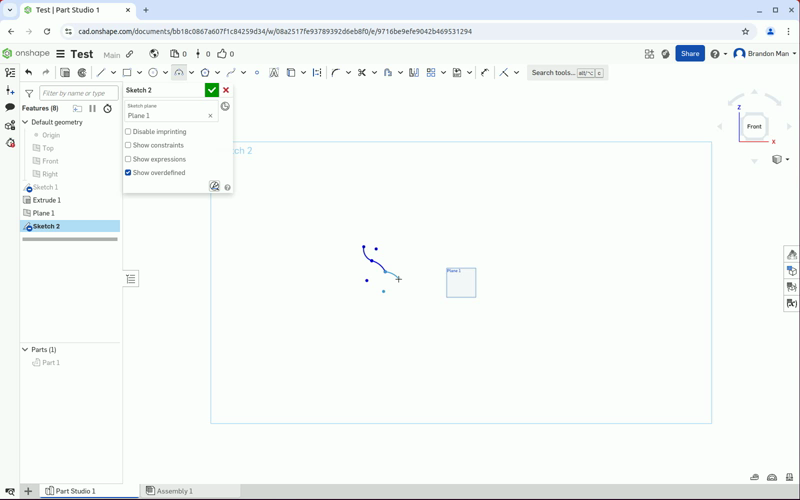
mouse_move(390, 277)
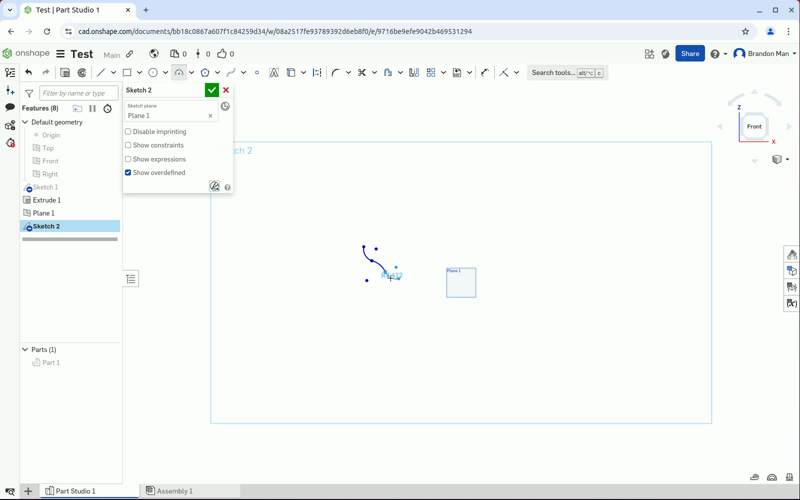
click(390, 277)
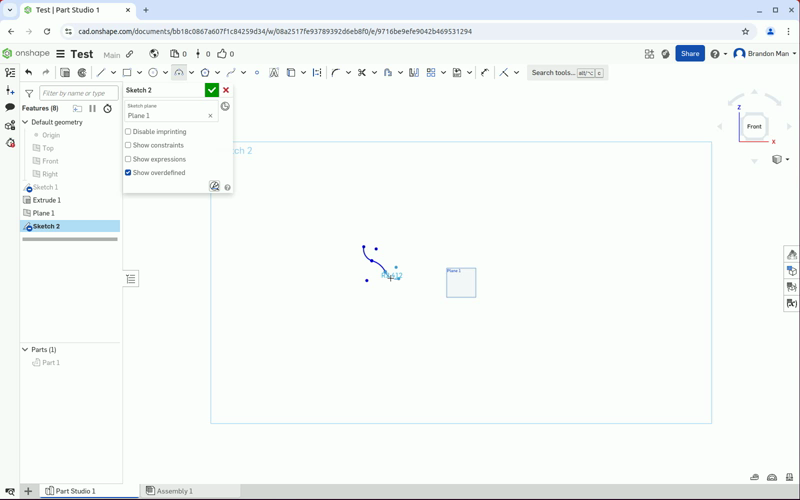
key_up(shift)
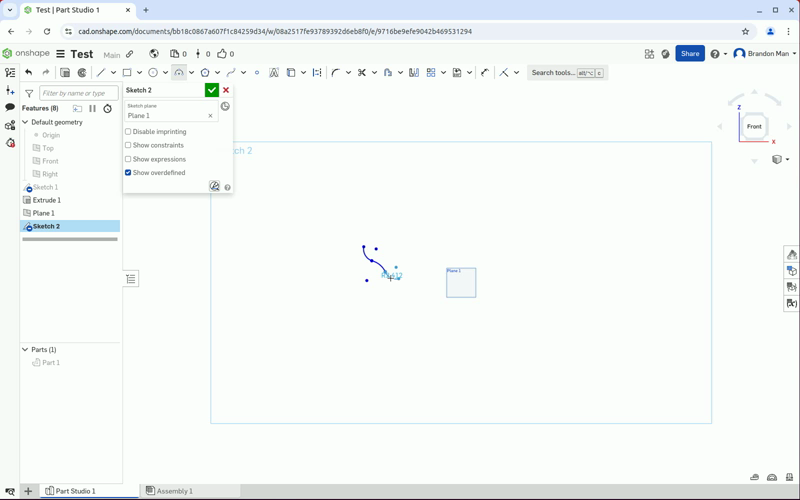
mouse_move(398, 278)
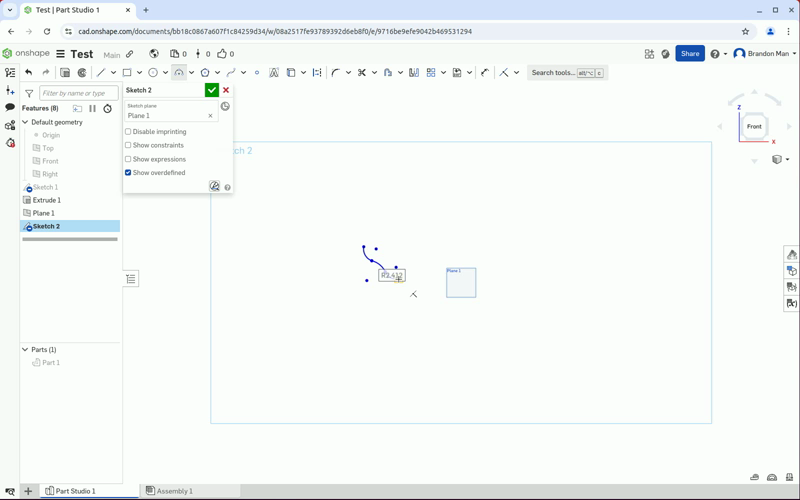
click(398, 278)
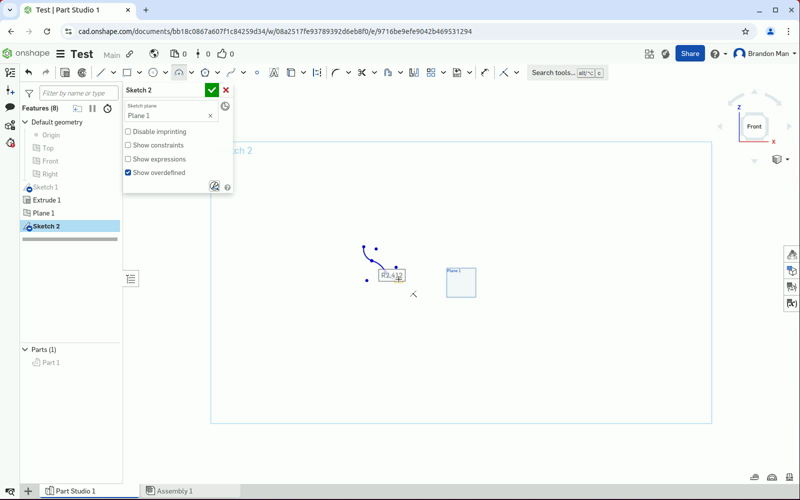
key_down(shift)
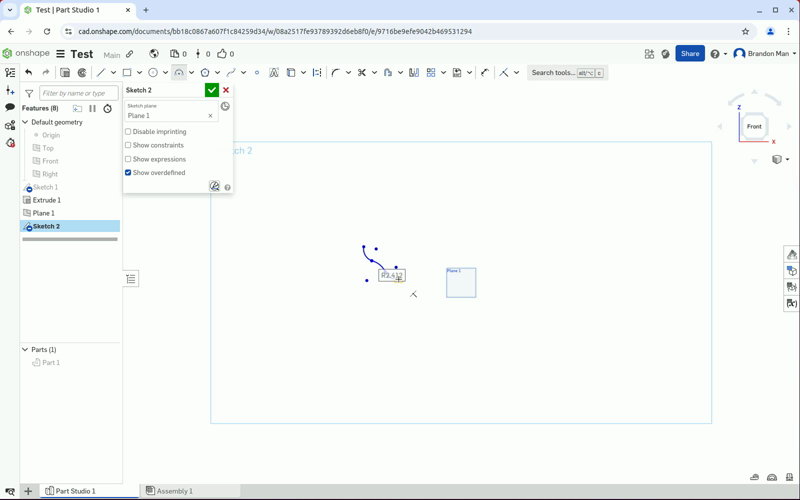
mouse_move(429, 279)
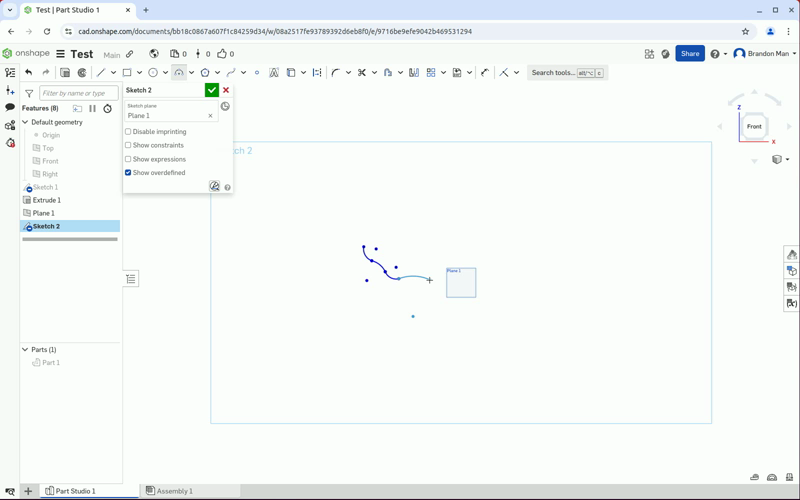
click(429, 279)
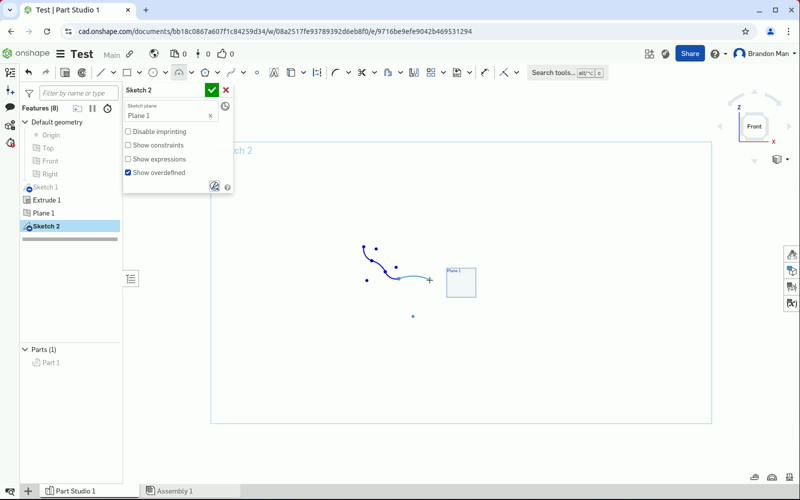
mouse_move(414, 277)
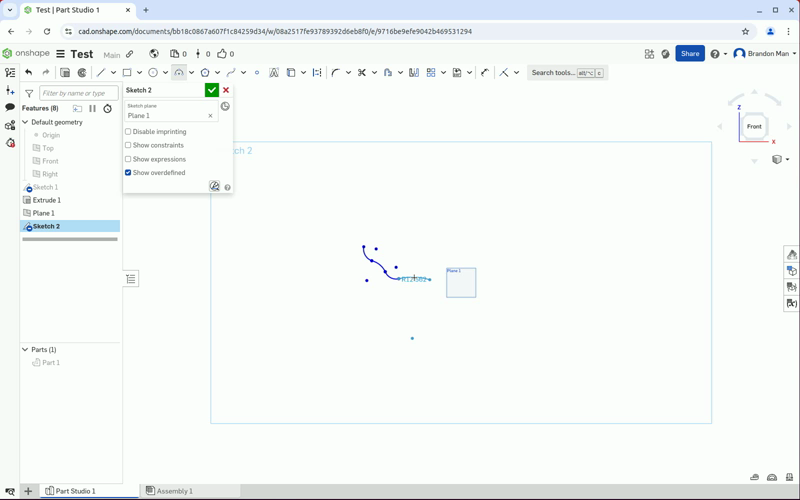
click(414, 277)
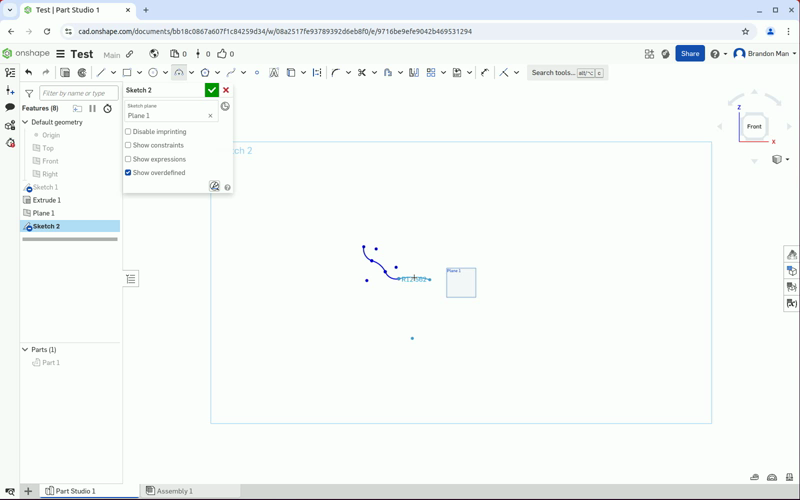
key_up(shift)
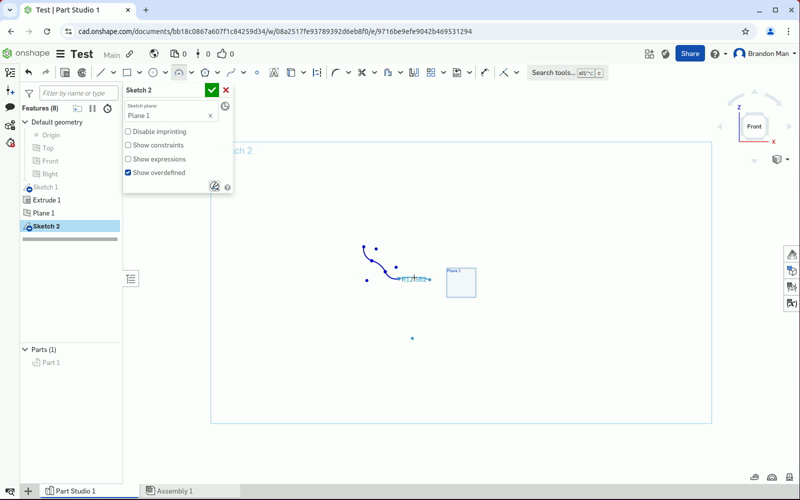
mouse_move(429, 279)
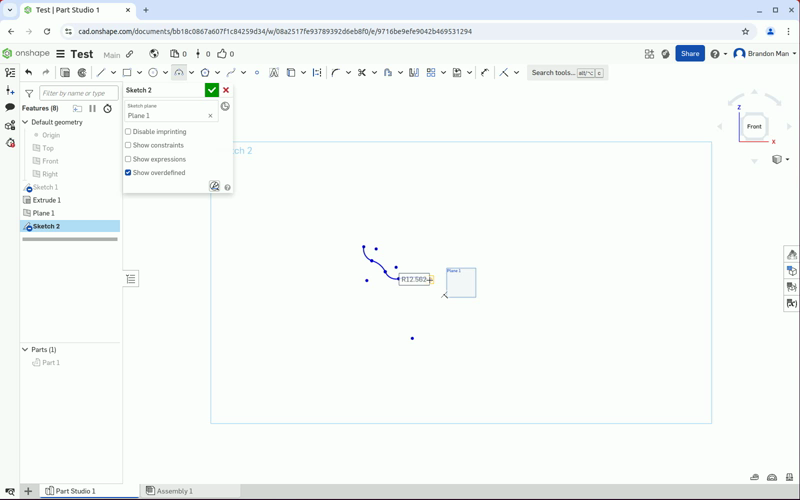
click(429, 279)
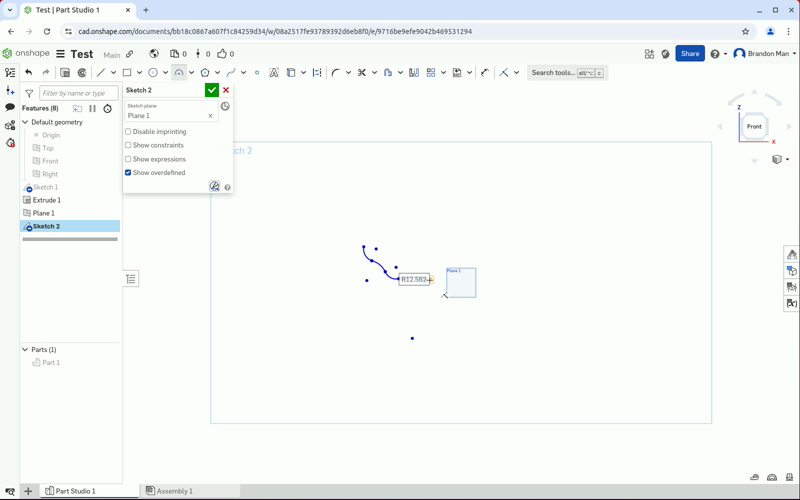
key_down(shift)
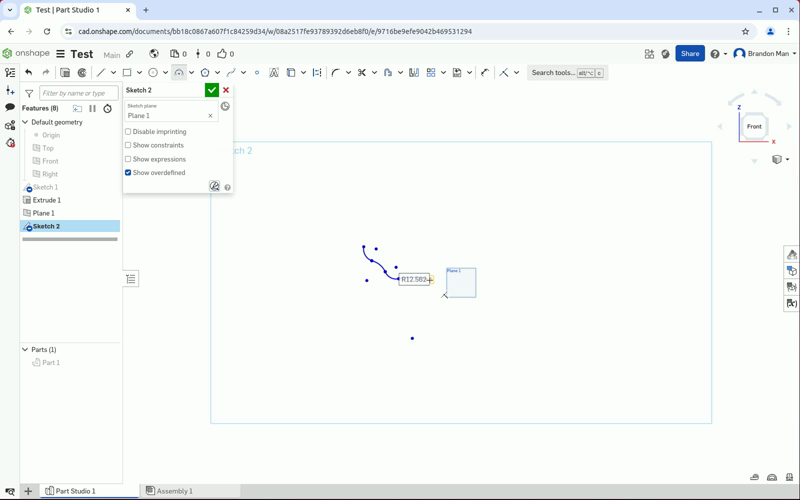
mouse_move(442, 273)
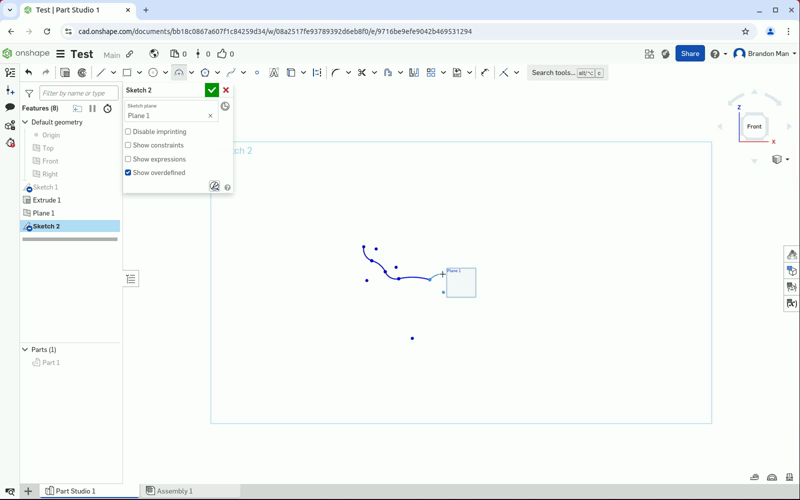
click(442, 273)
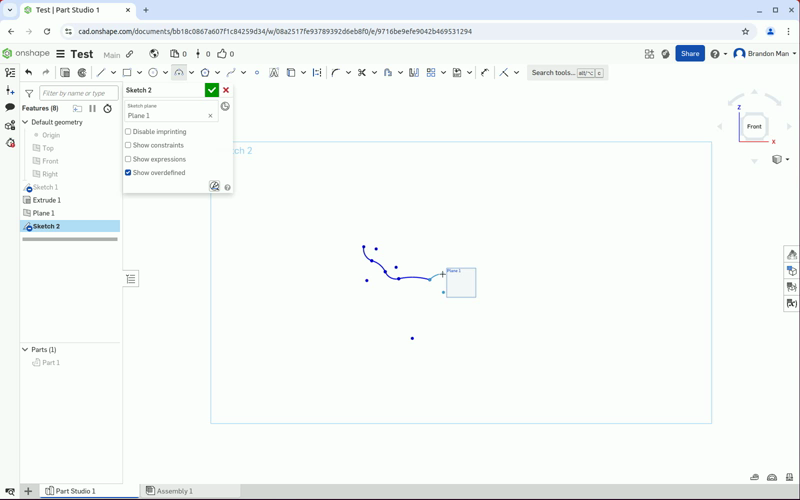
mouse_move(437, 279)
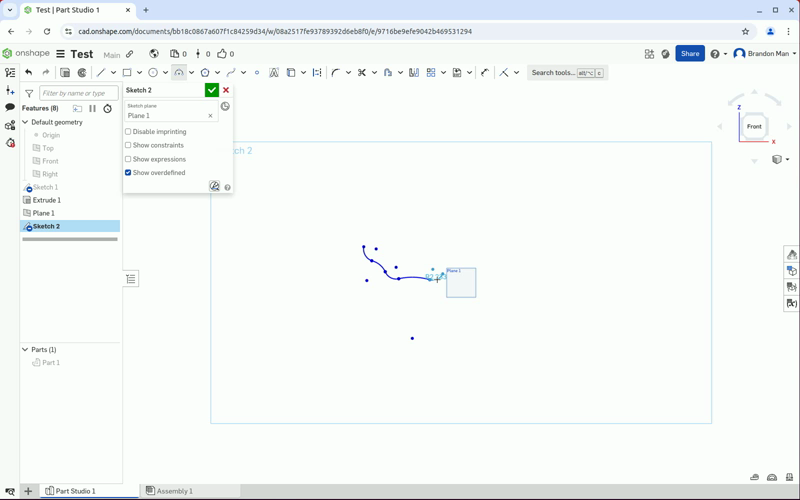
click(437, 279)
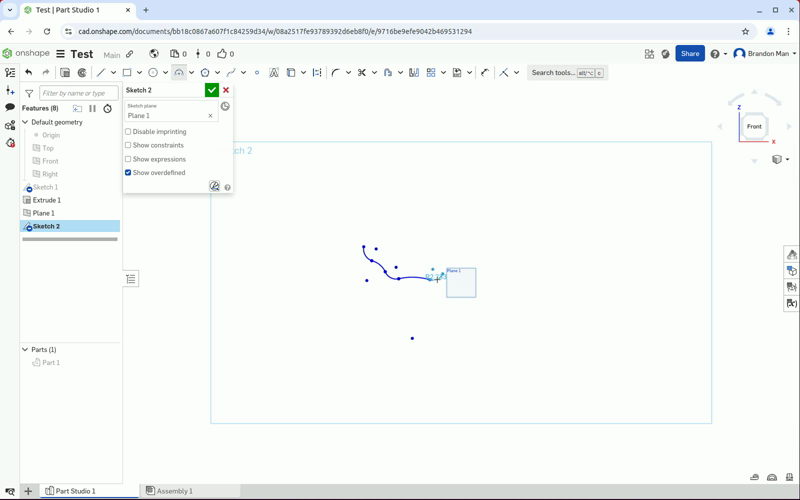
key_up(shift)
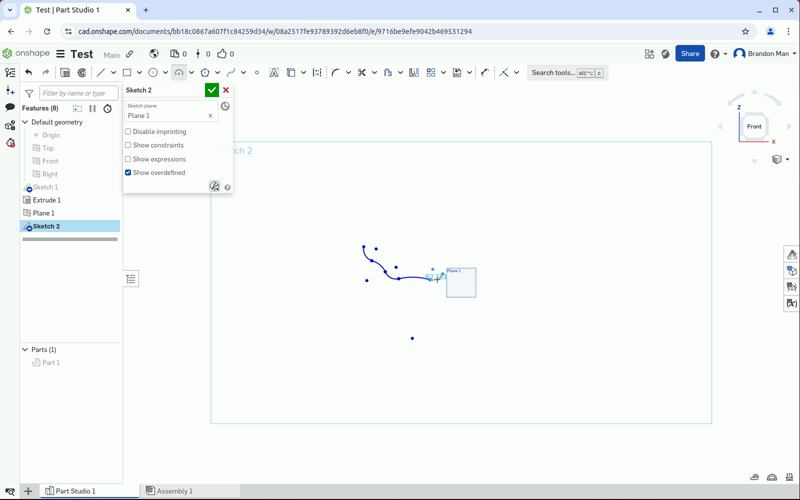
mouse_move(442, 273)
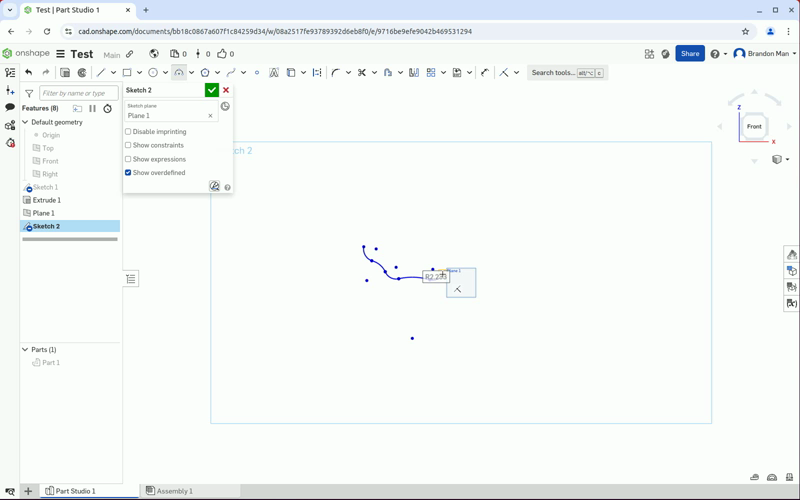
click(442, 273)
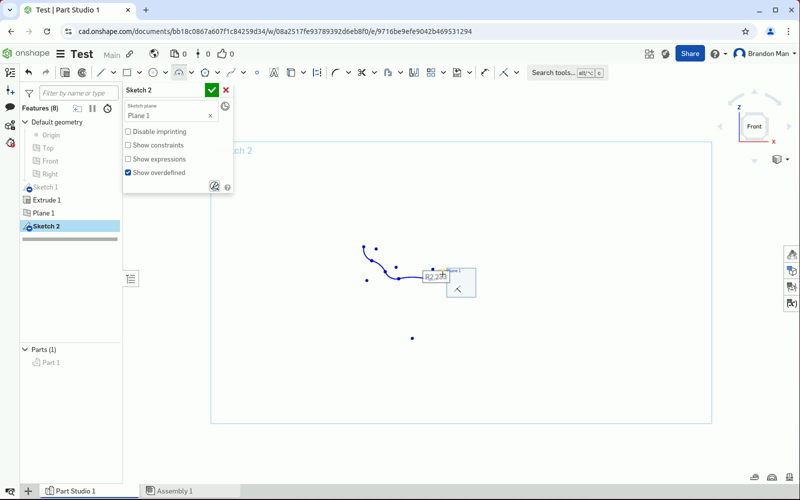
key_down(shift)
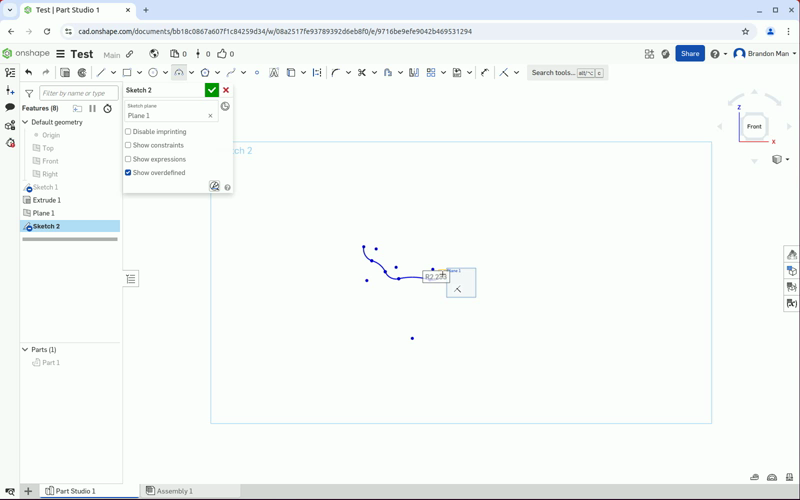
mouse_move(451, 264)
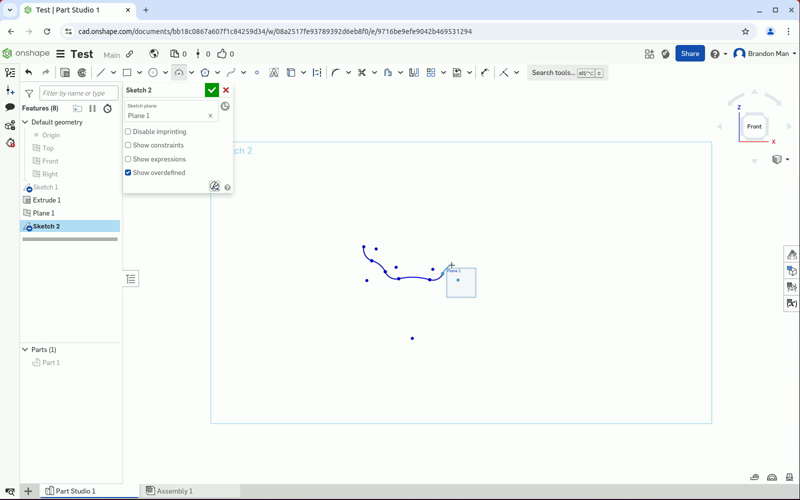
click(451, 264)
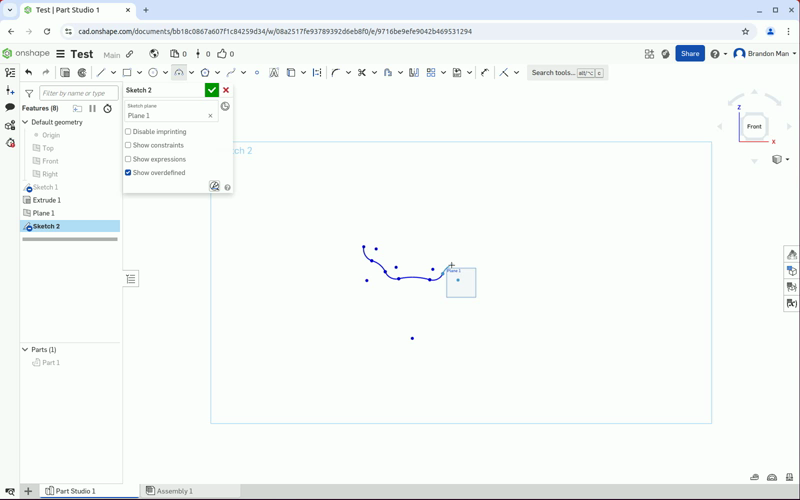
mouse_move(446, 268)
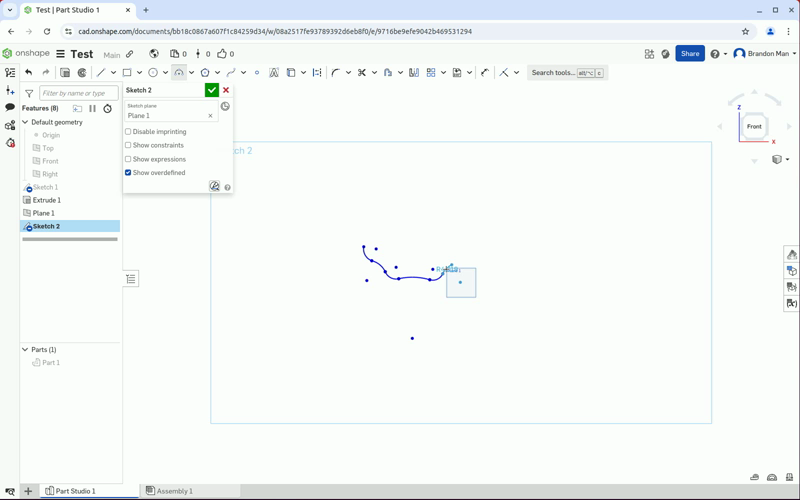
click(446, 268)
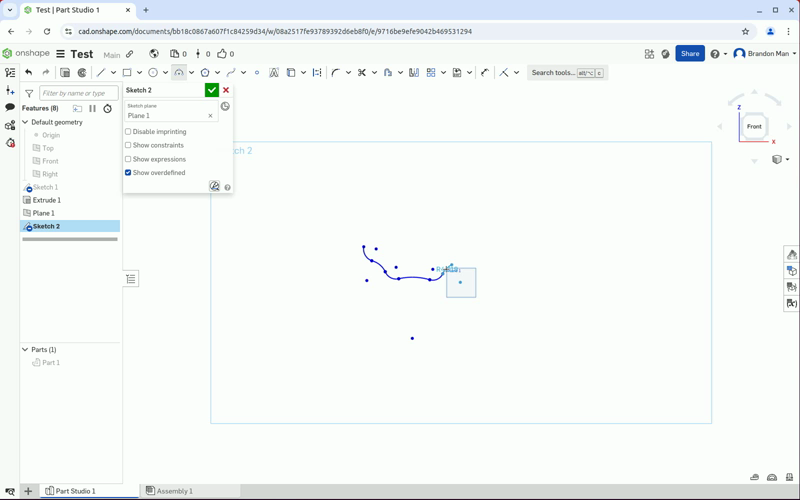
key_up(shift)
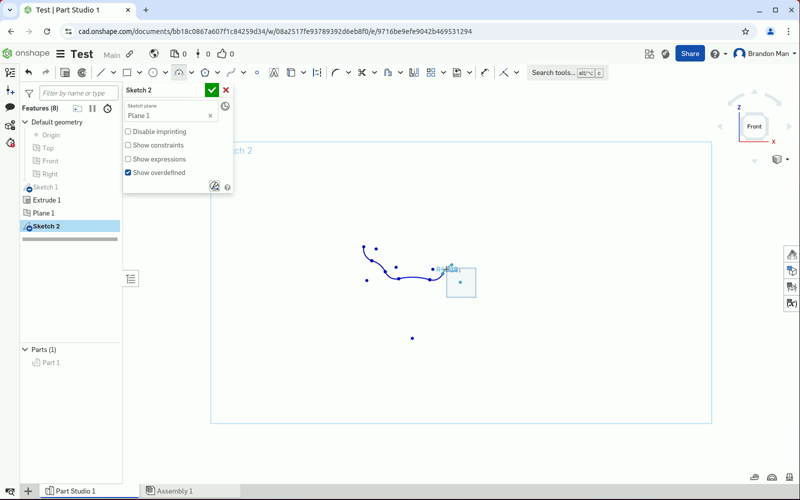
mouse_move(451, 264)
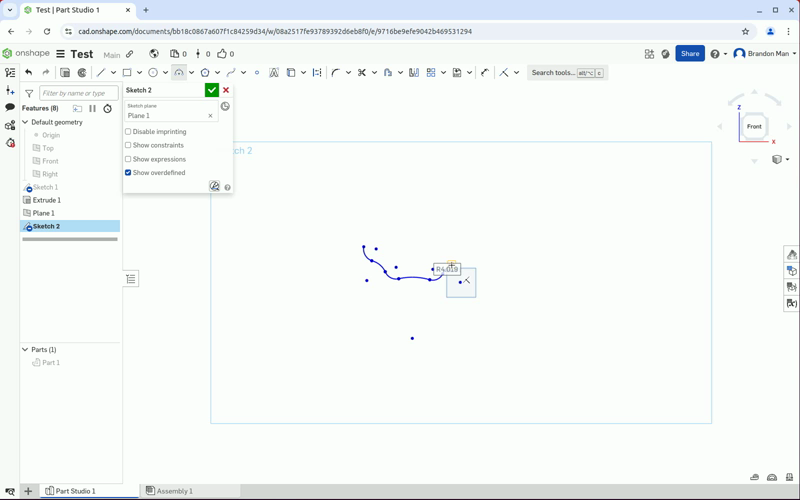
click(451, 264)
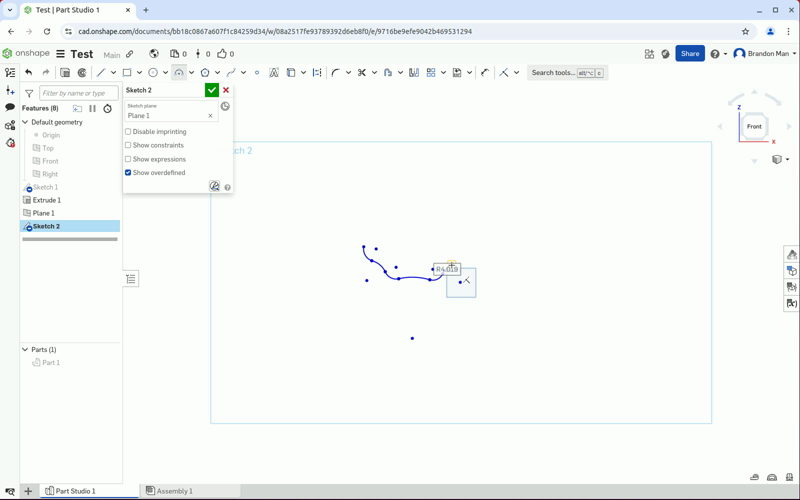
key_down(shift)
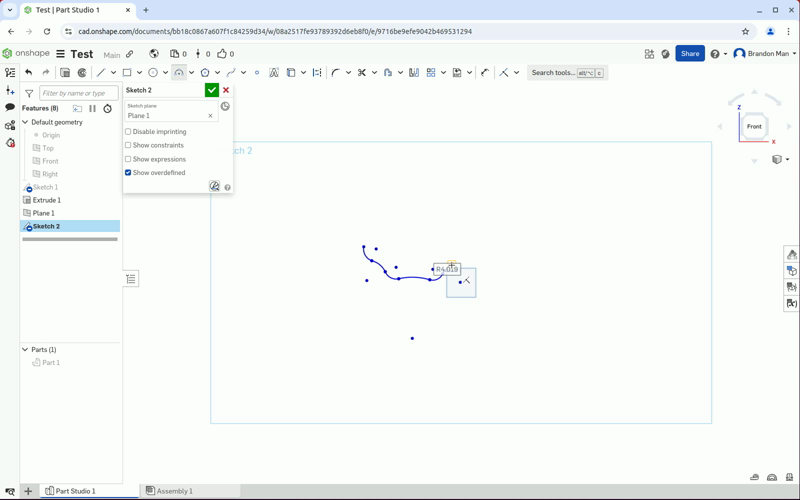
mouse_move(456, 247)
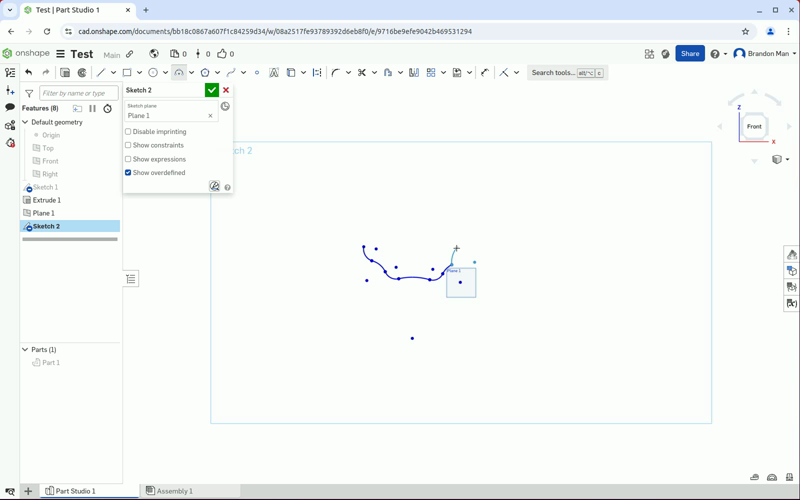
click(456, 247)
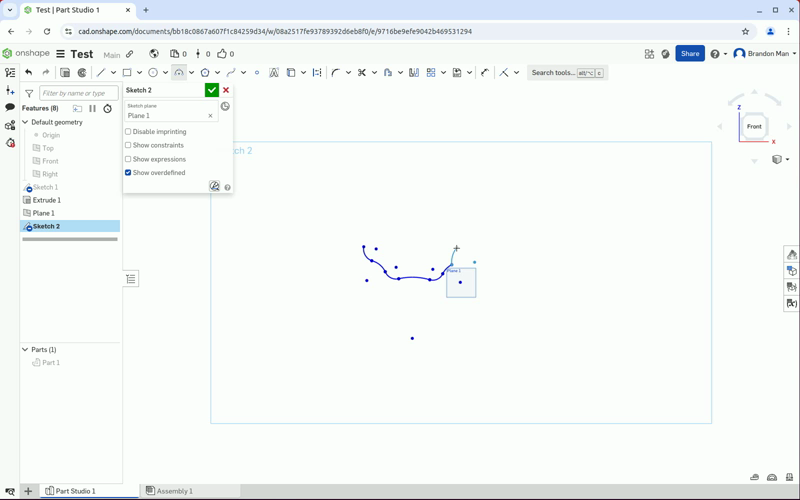
mouse_move(457, 257)
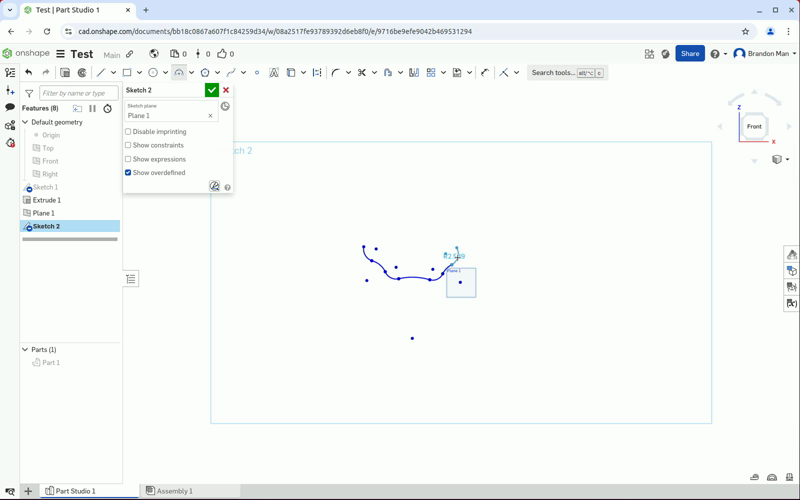
click(457, 257)
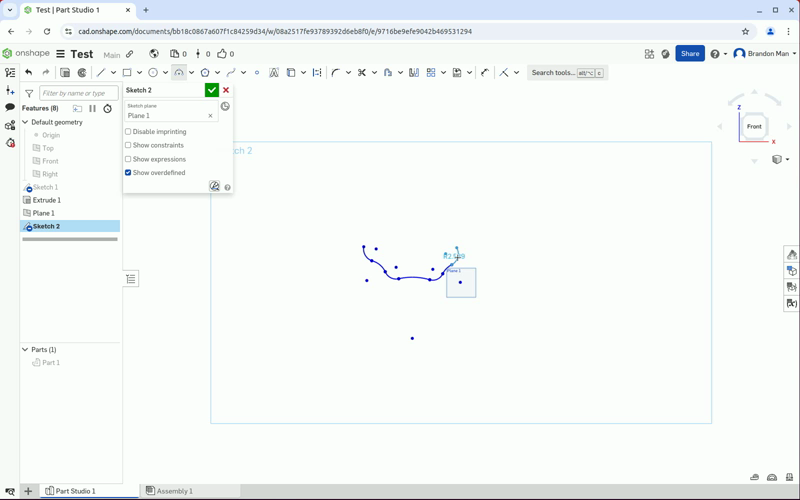
key_up(shift)
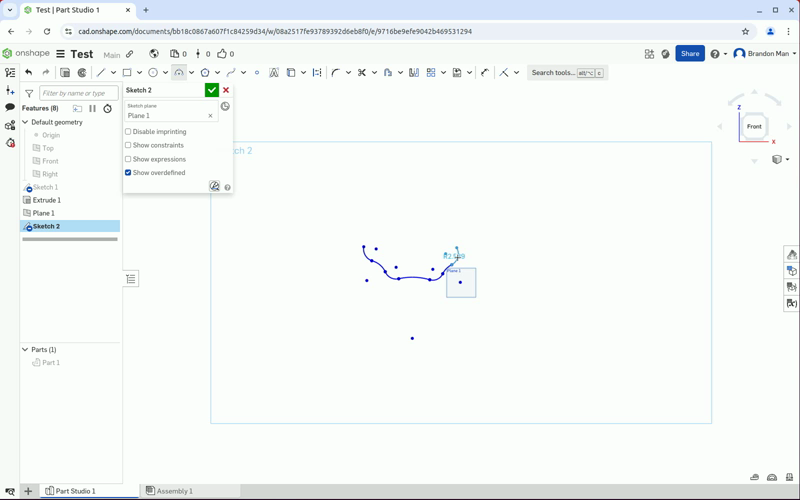
mouse_move(456, 247)
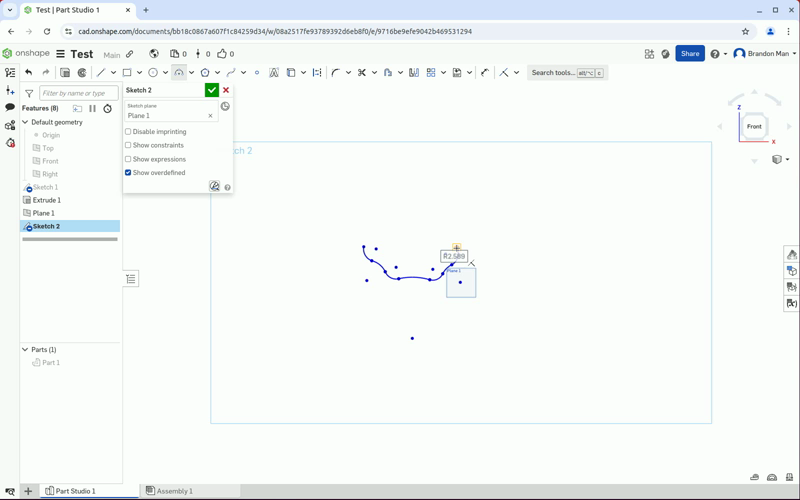
click(456, 247)
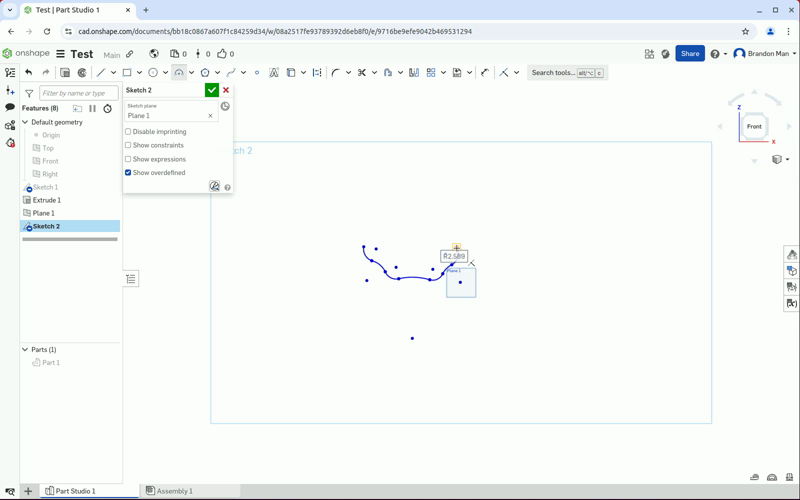
key_down(shift)
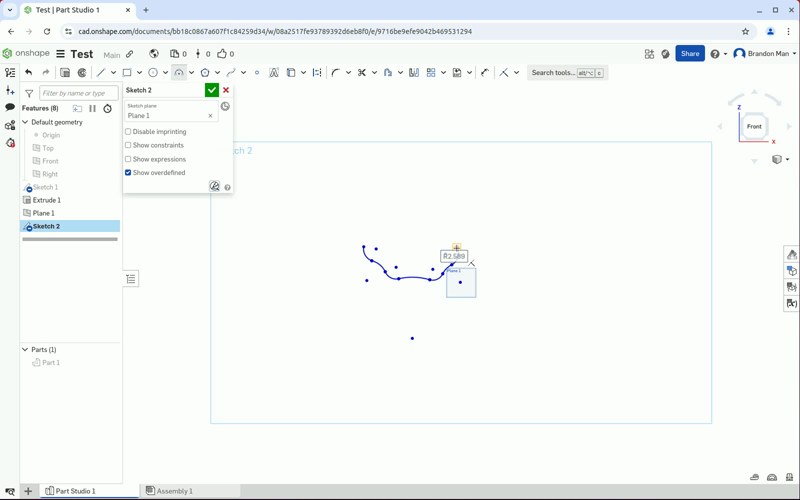
mouse_move(415, 198)
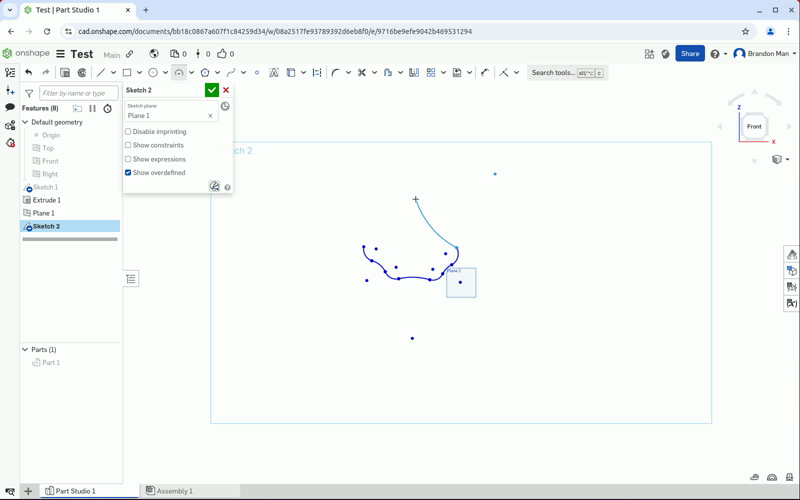
click(415, 198)
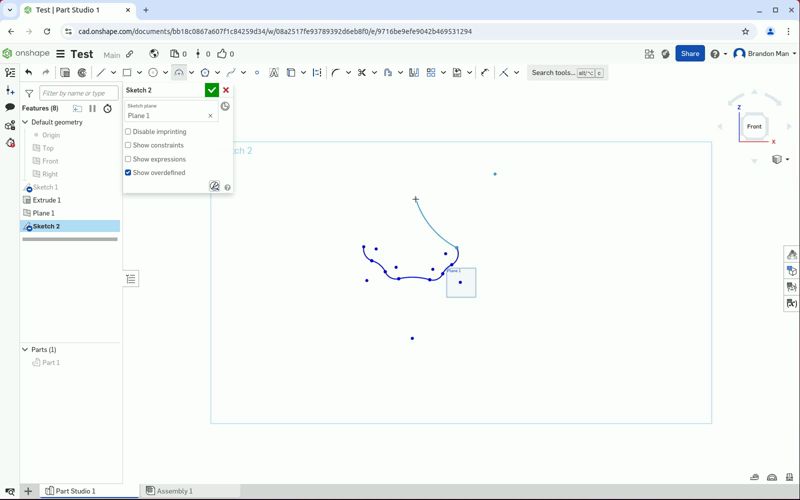
mouse_move(437, 221)
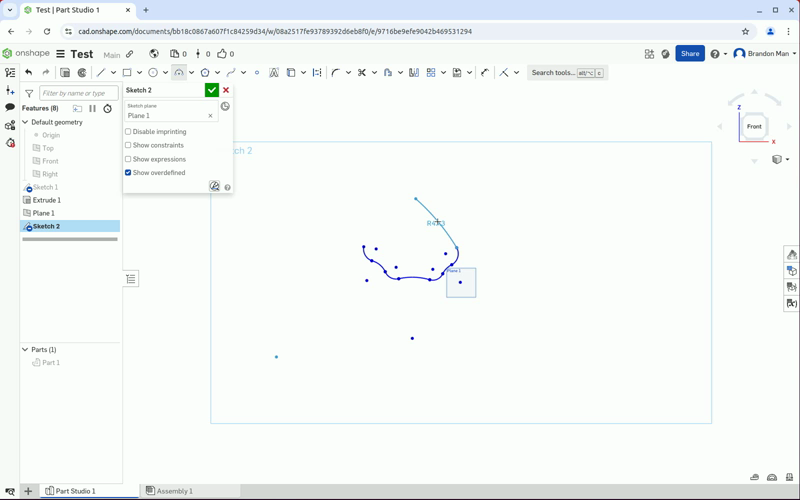
click(437, 221)
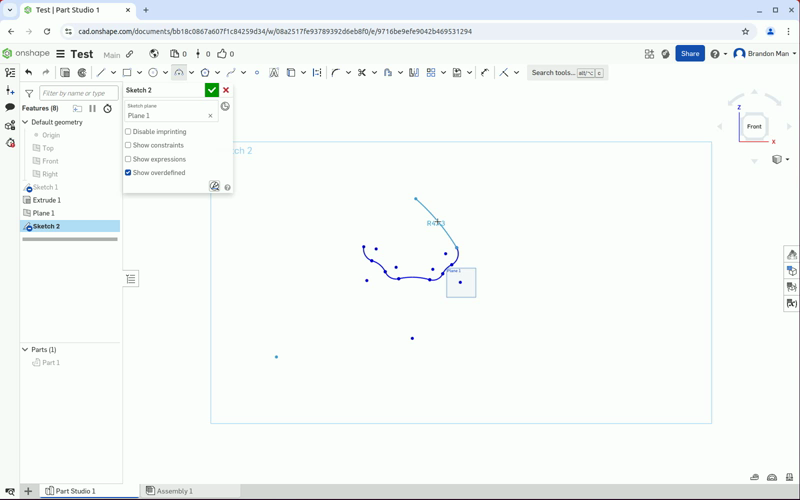
key_up(shift)
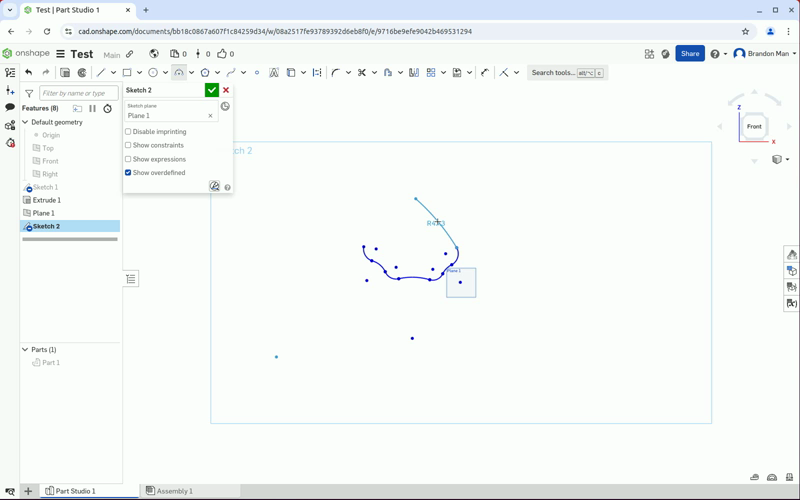
mouse_move(415, 198)
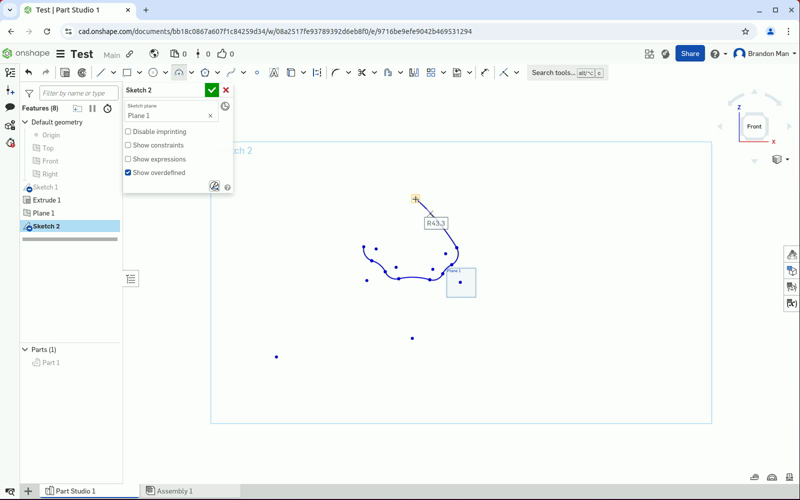
click(415, 198)
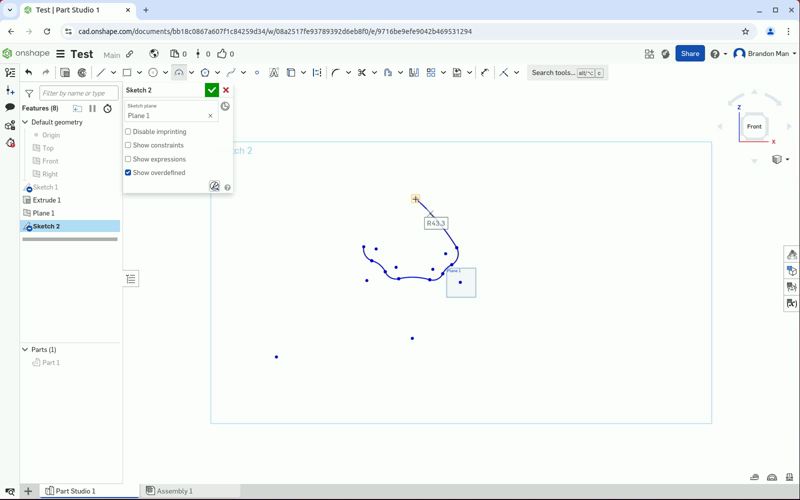
key_down(shift)
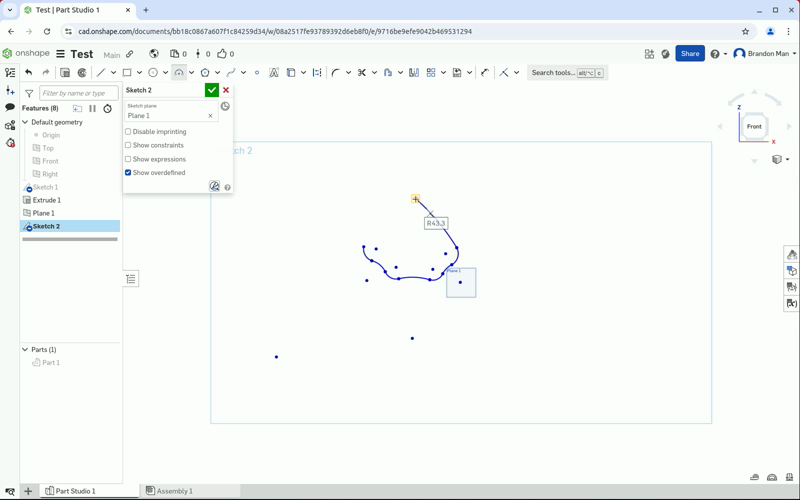
mouse_move(397, 200)
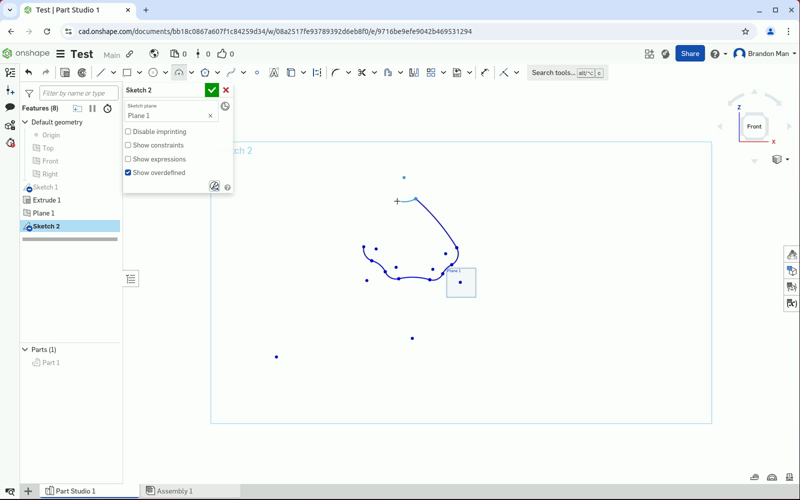
click(397, 200)
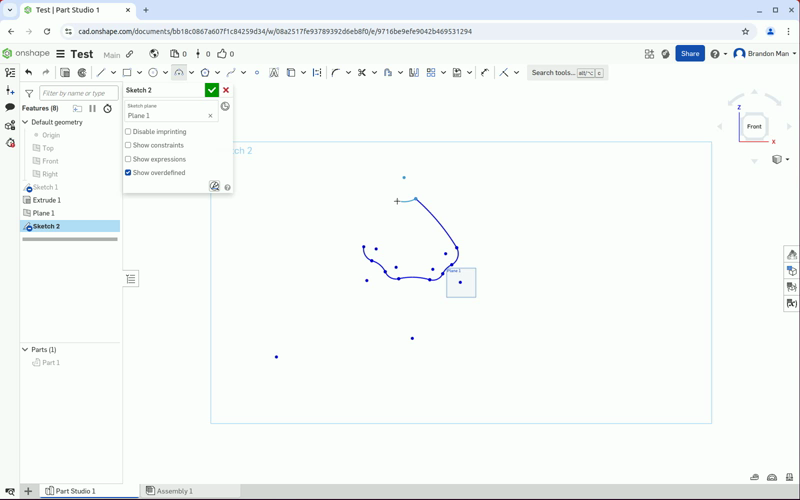
mouse_move(406, 195)
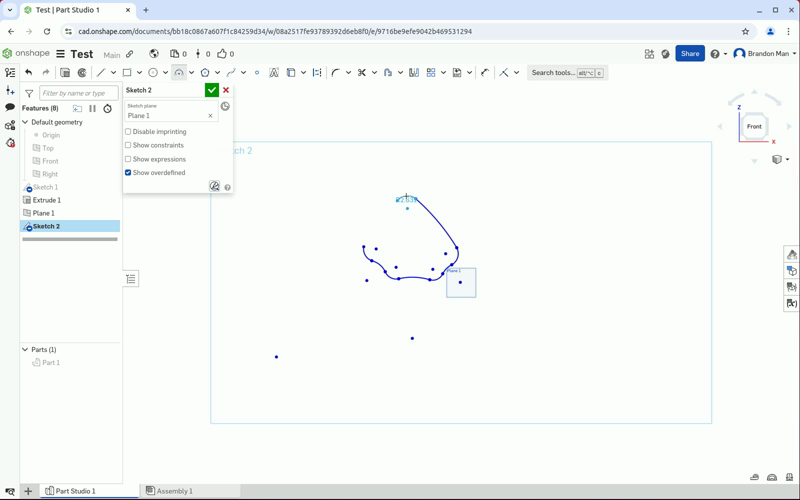
click(406, 195)
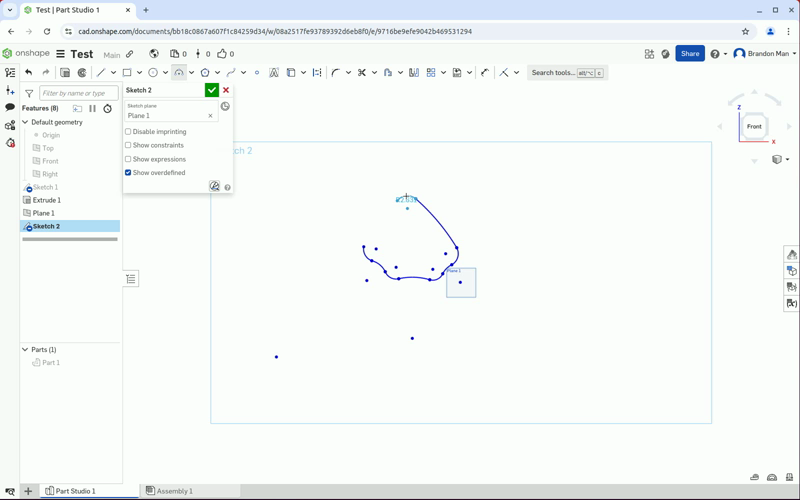
key_up(shift)
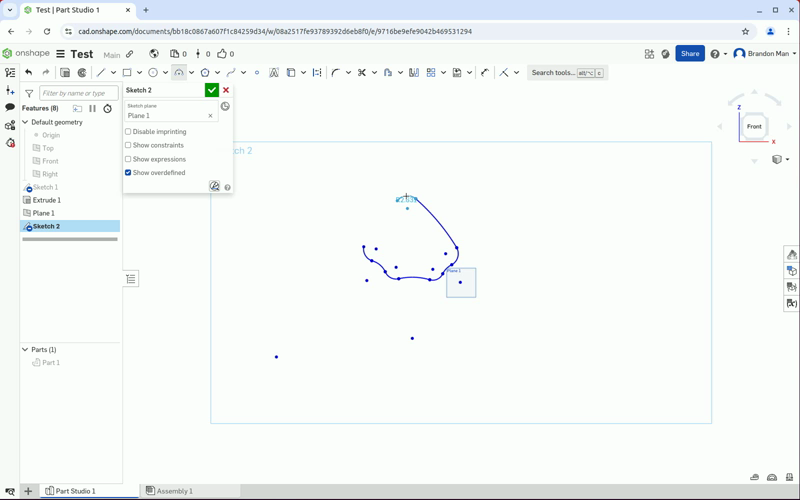
mouse_move(397, 200)
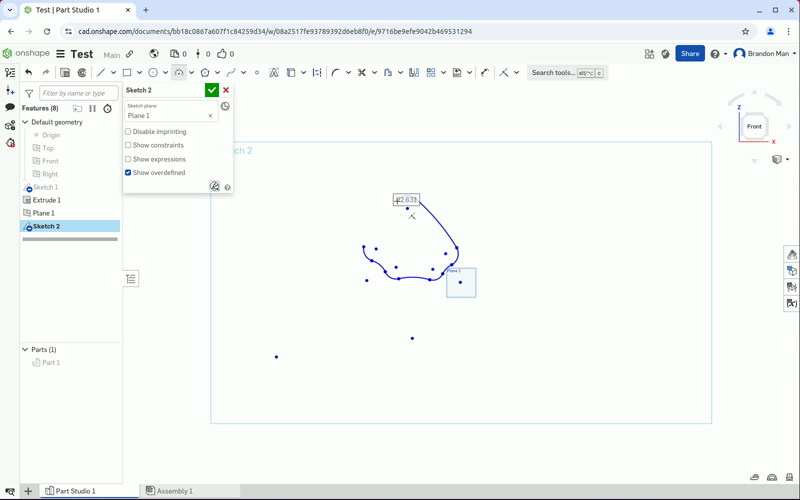
click(397, 200)
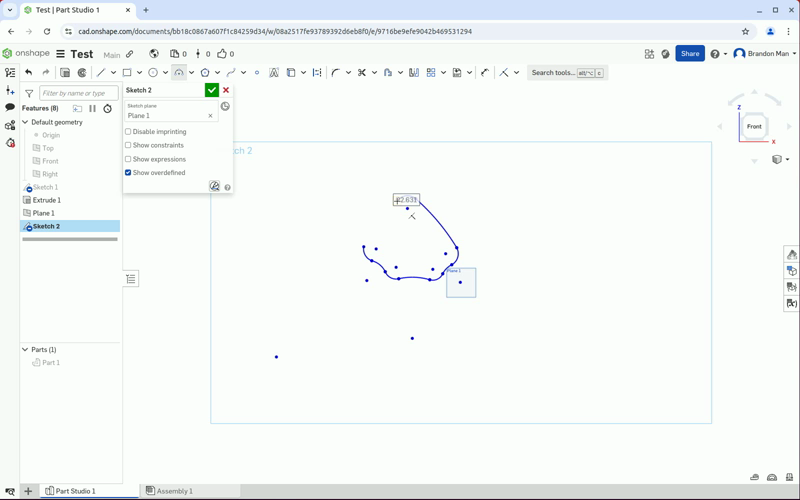
key_down(shift)
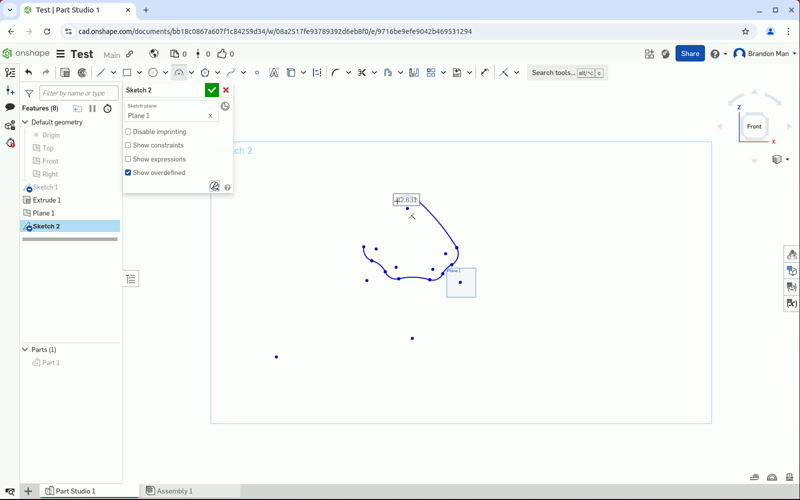
mouse_move(375, 214)
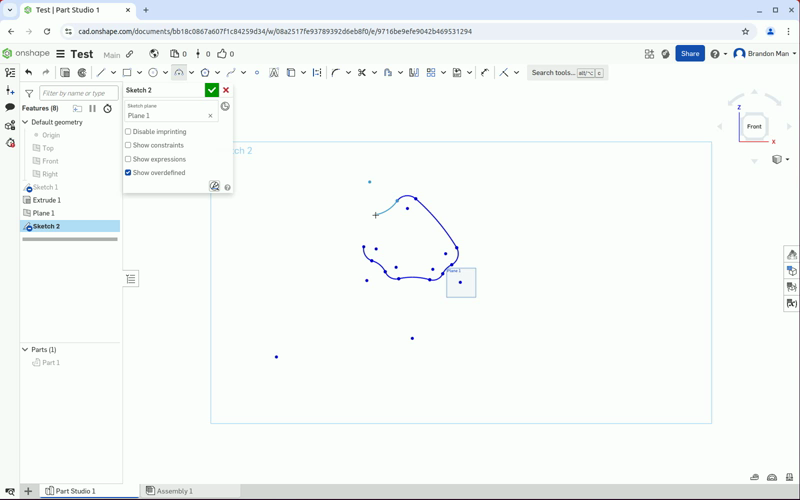
click(375, 214)
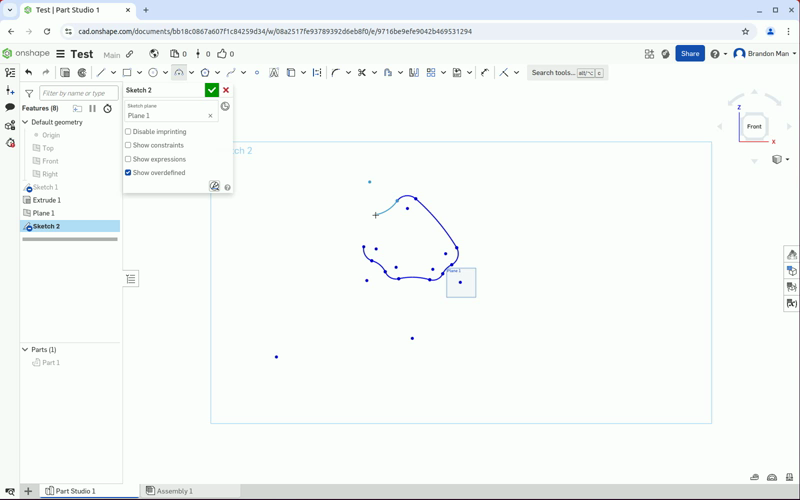
mouse_move(388, 209)
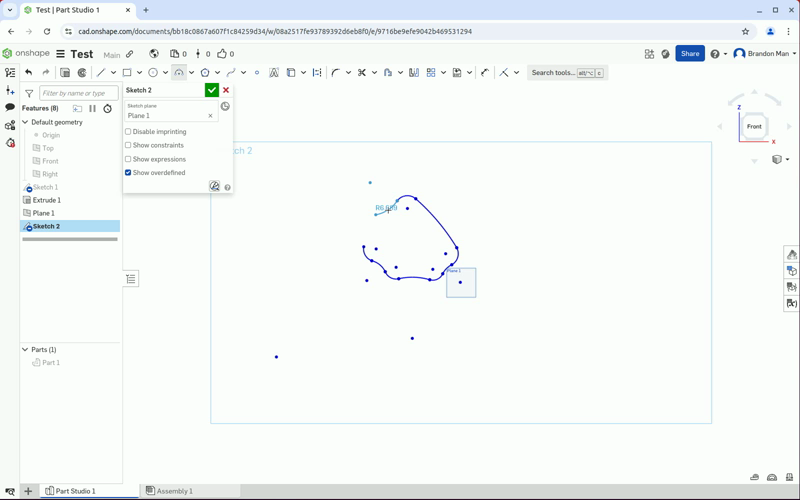
click(388, 209)
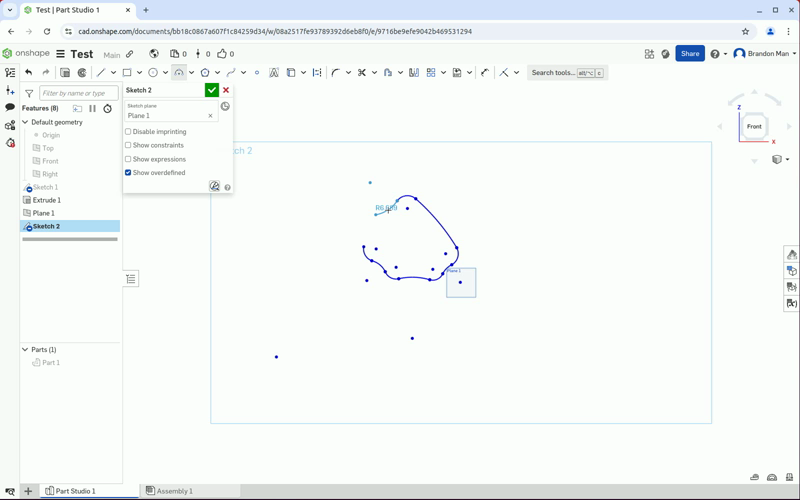
key_up(shift)
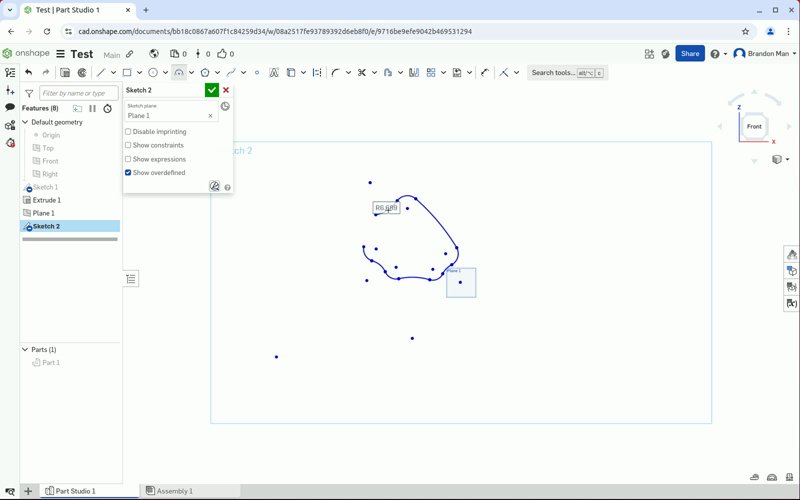
mouse_move(375, 214)
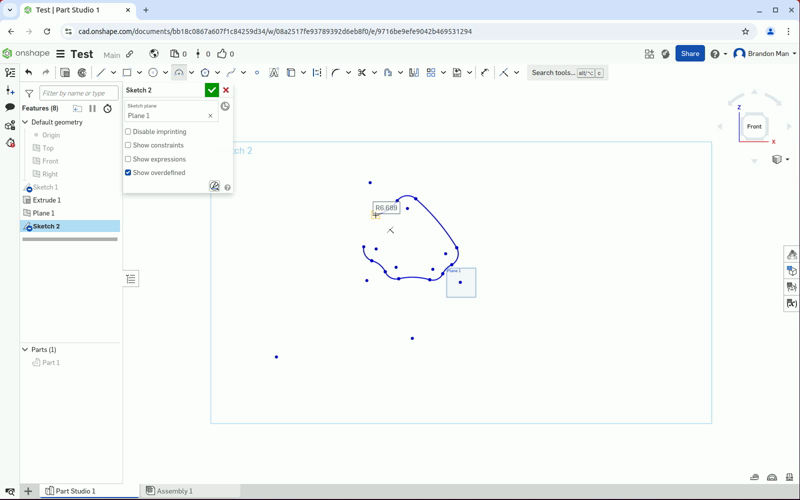
click(375, 214)
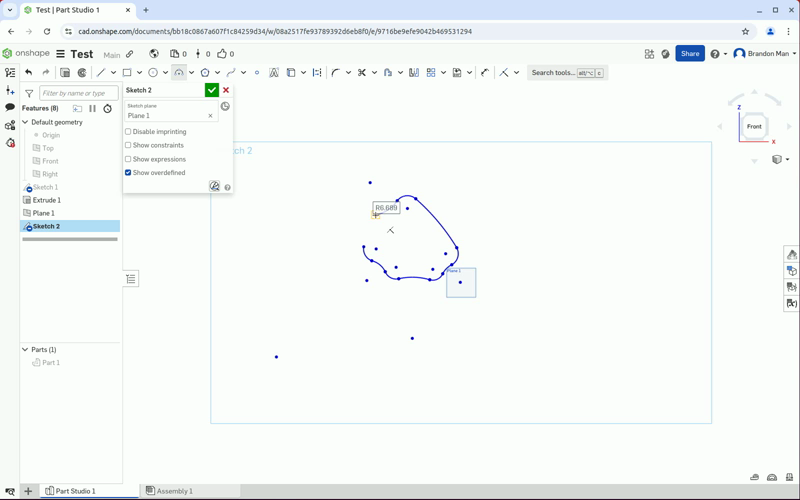
key_down(shift)
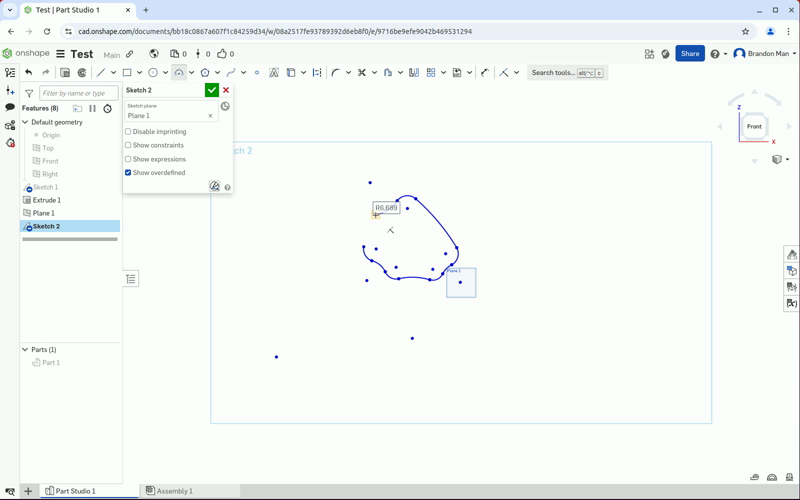
mouse_move(365, 226)
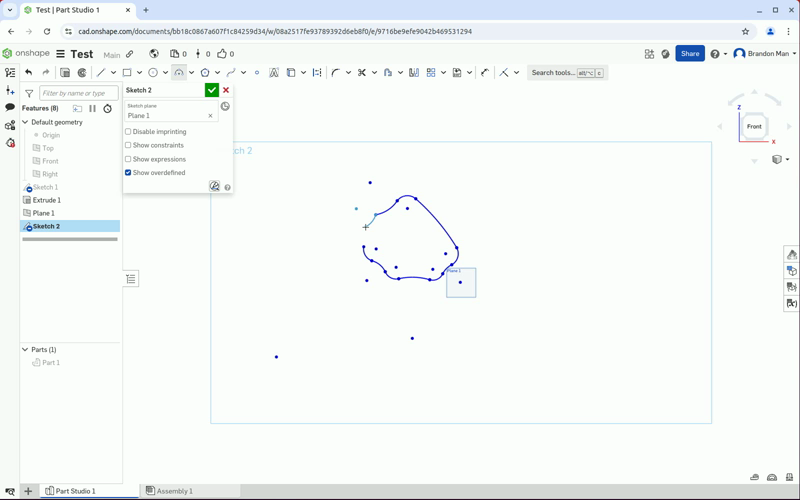
click(365, 226)
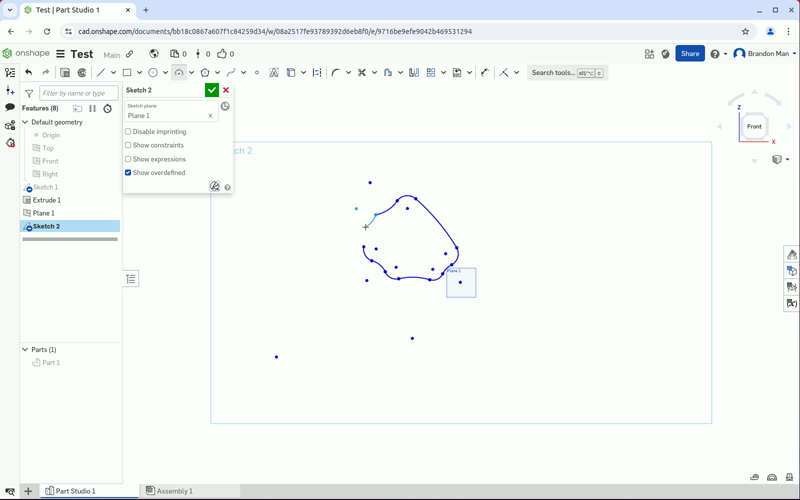
mouse_move(368, 218)
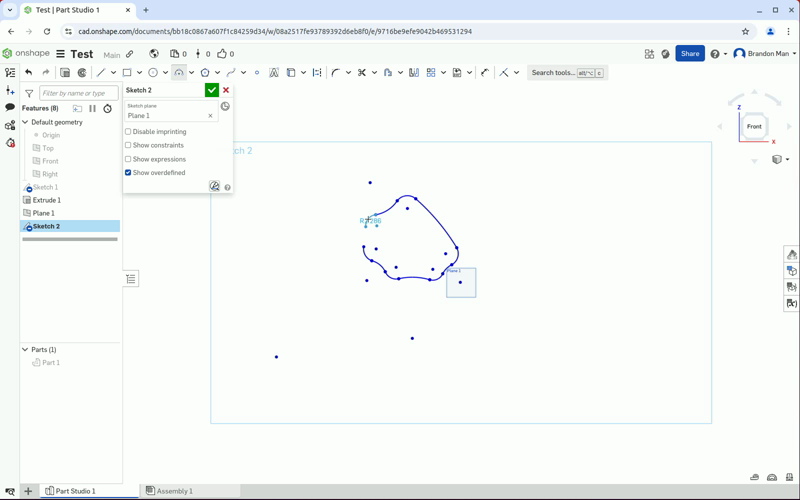
click(368, 218)
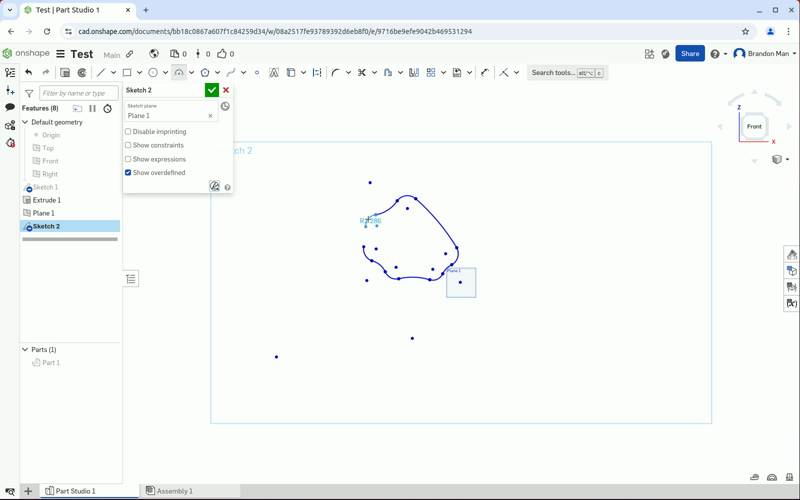
key_up(shift)
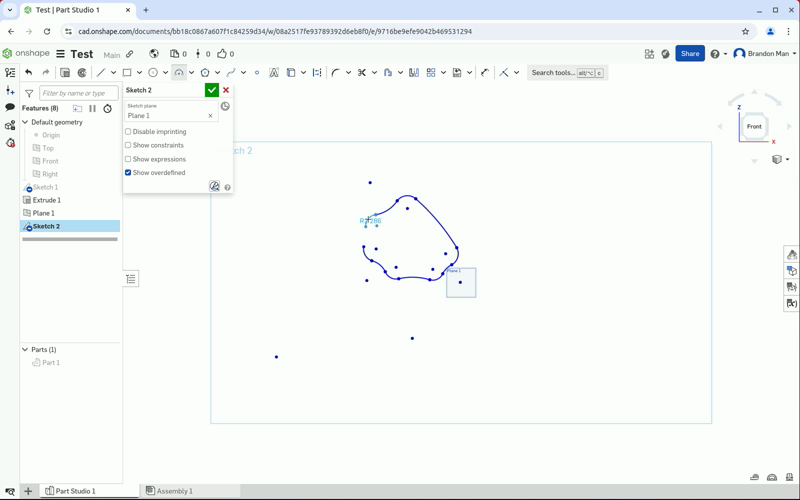
mouse_move(365, 226)
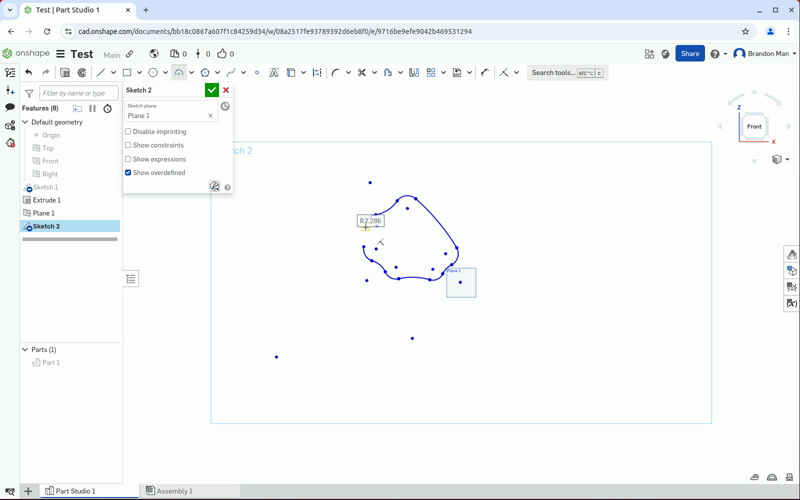
click(365, 226)
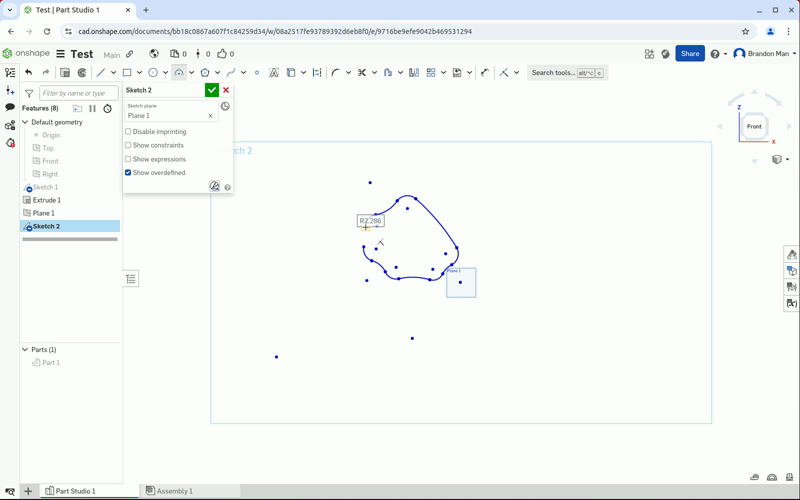
mouse_move(363, 246)
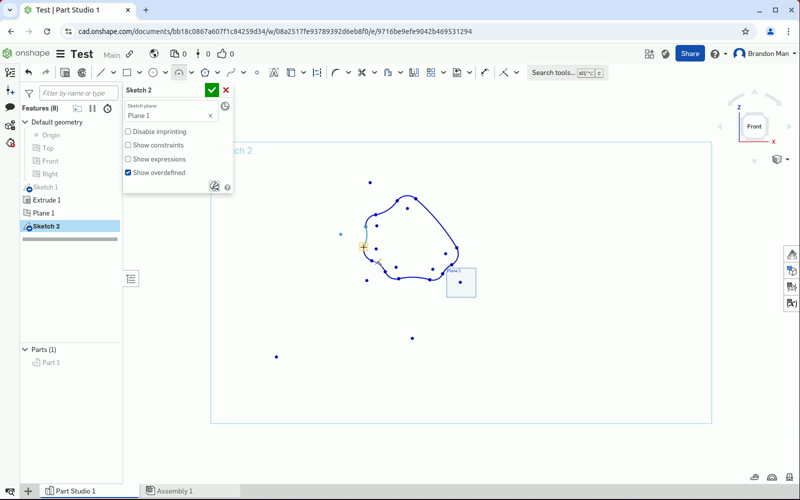
click(363, 246)
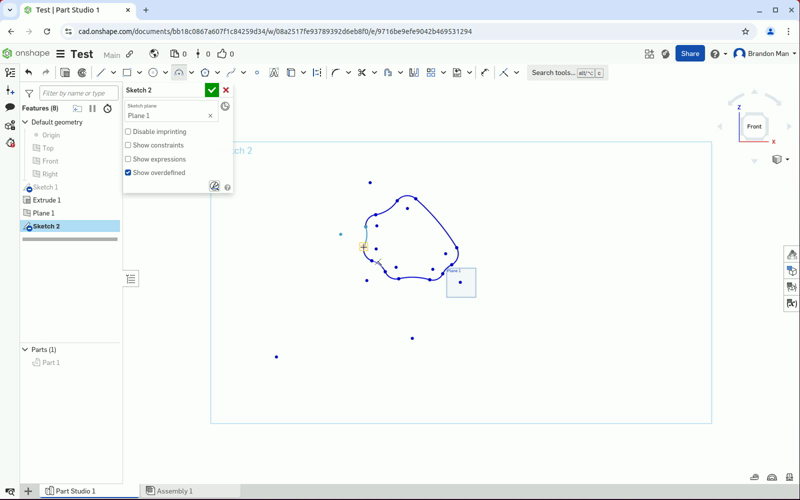
key_down(shift)
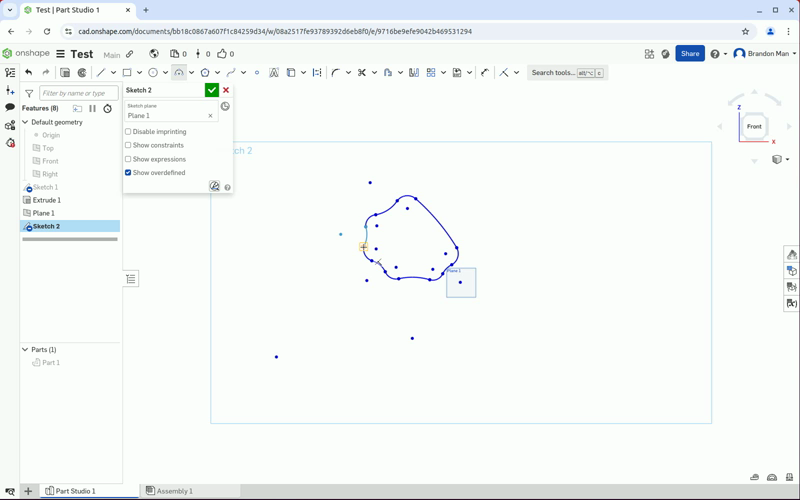
mouse_move(364, 236)
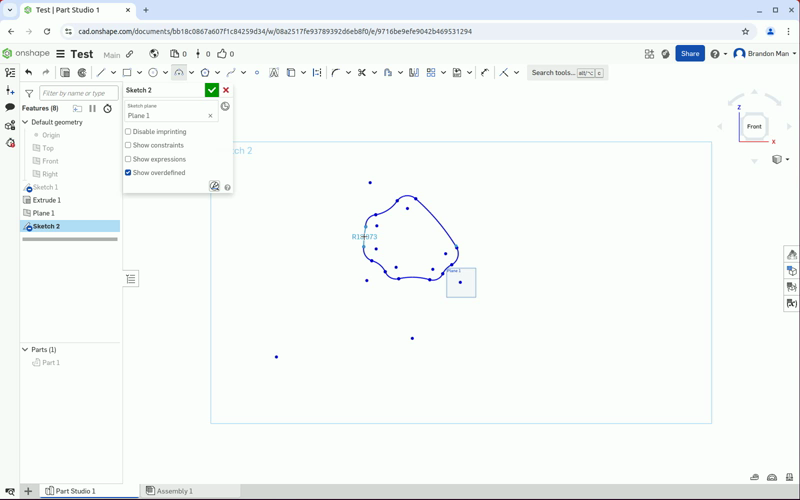
click(364, 236)
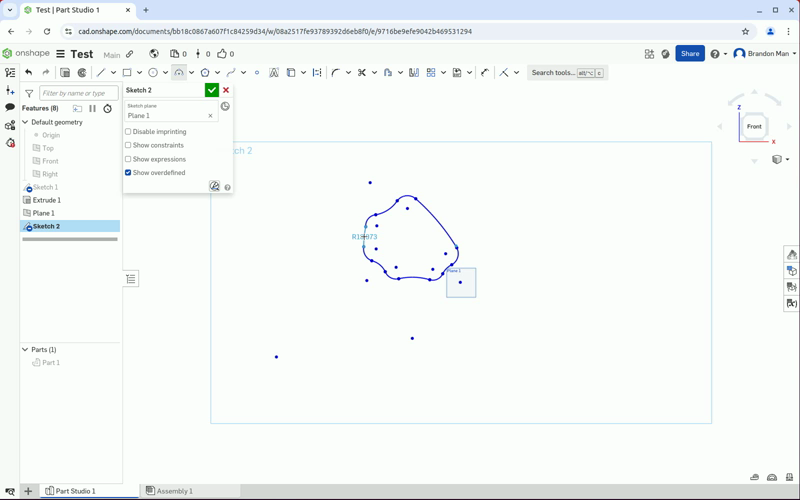
key_up(shift)
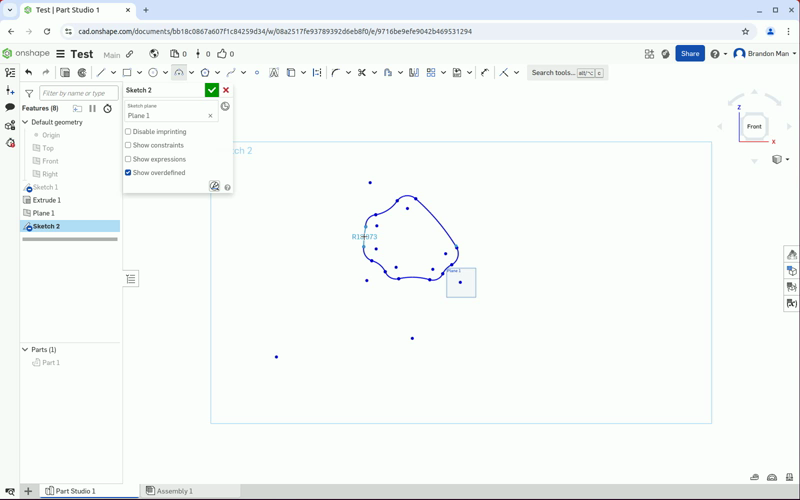
key(esc)
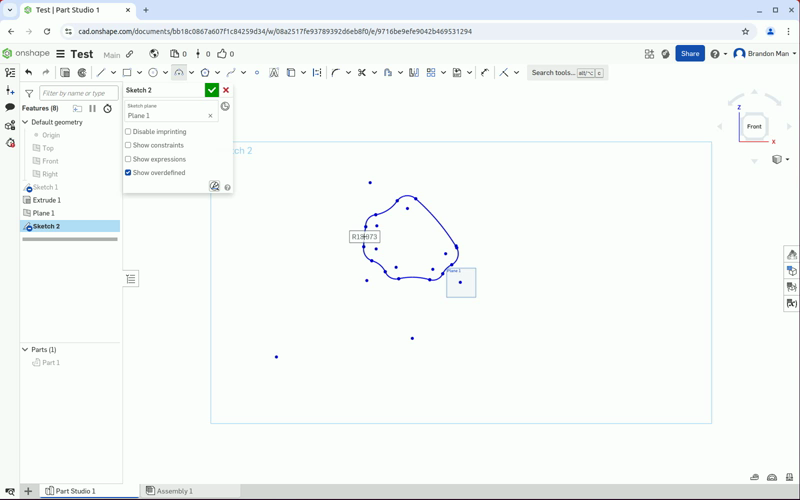
mouse_move(448, 249)
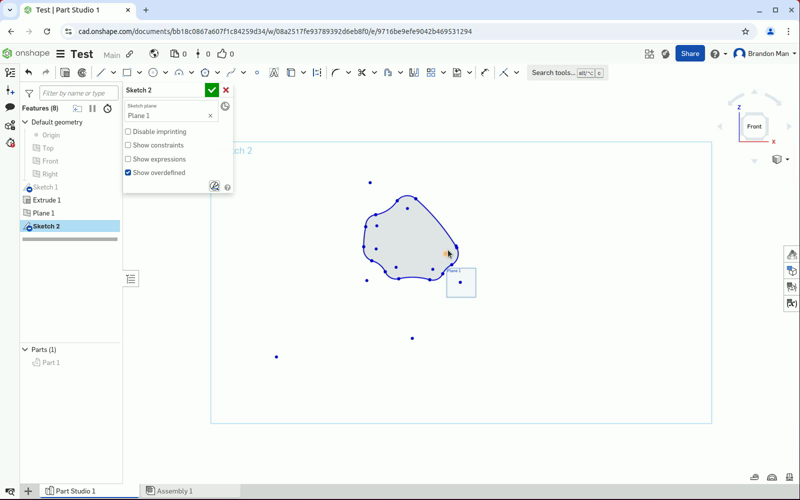
click(448, 249)
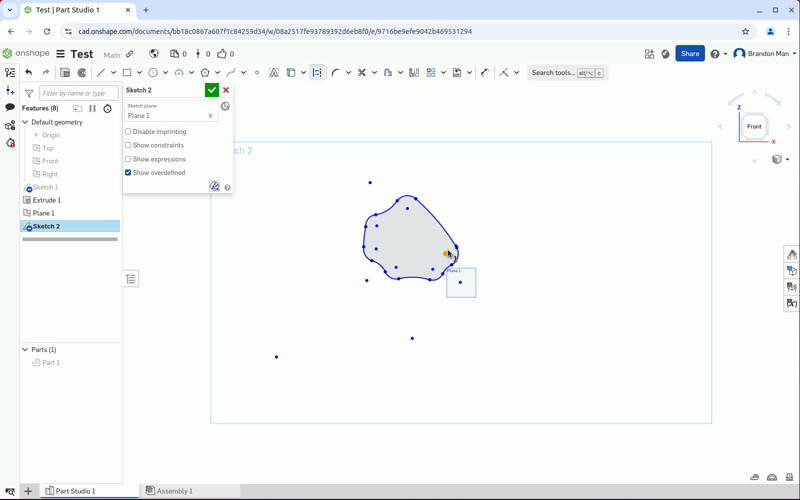
mouse_move(73, 352)
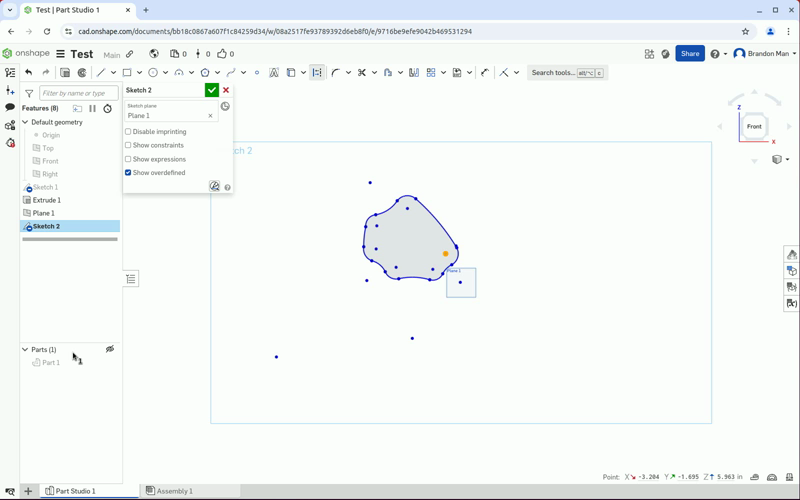
key(shift+y)
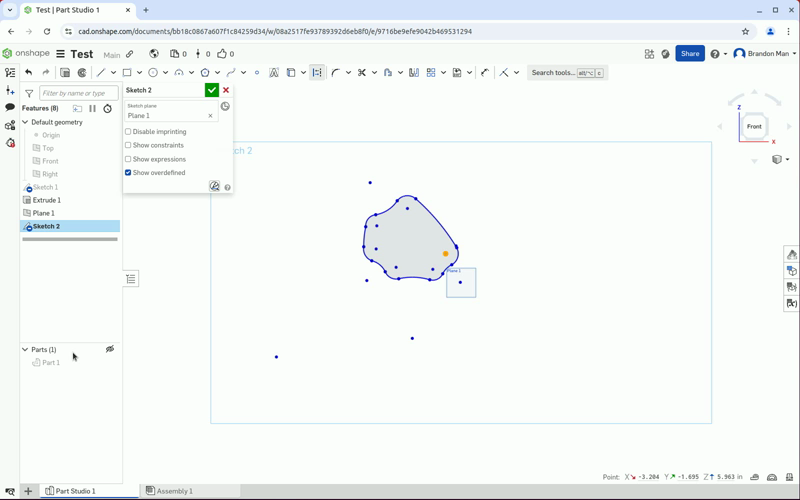
key(shift+e)
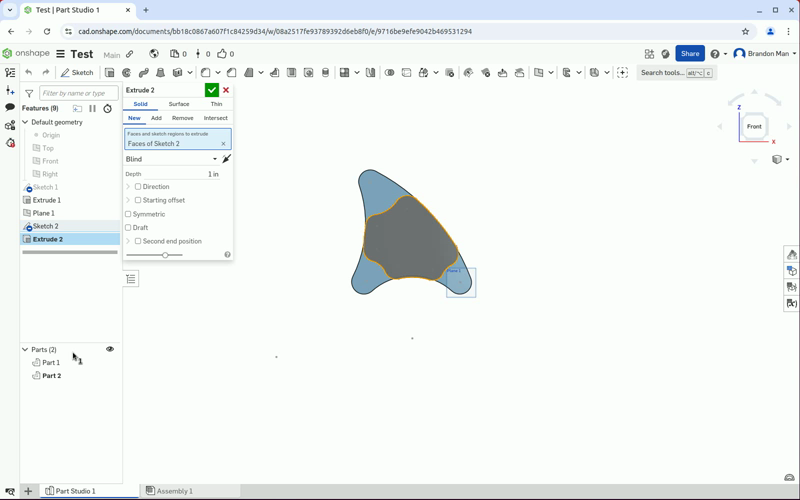
mouse_move(143, 106)
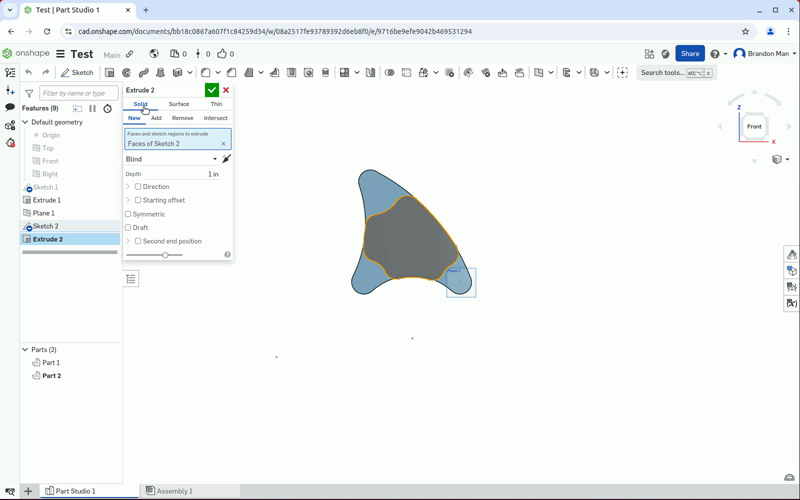
click(143, 106)
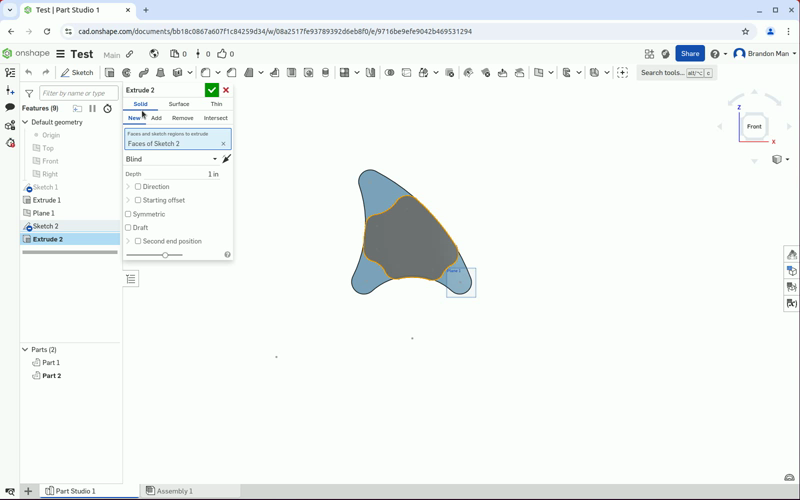
mouse_move(137, 120)
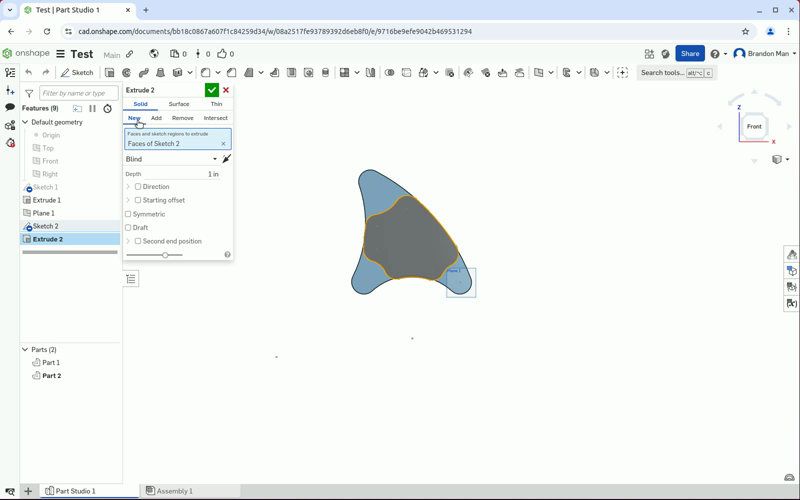
click(137, 120)
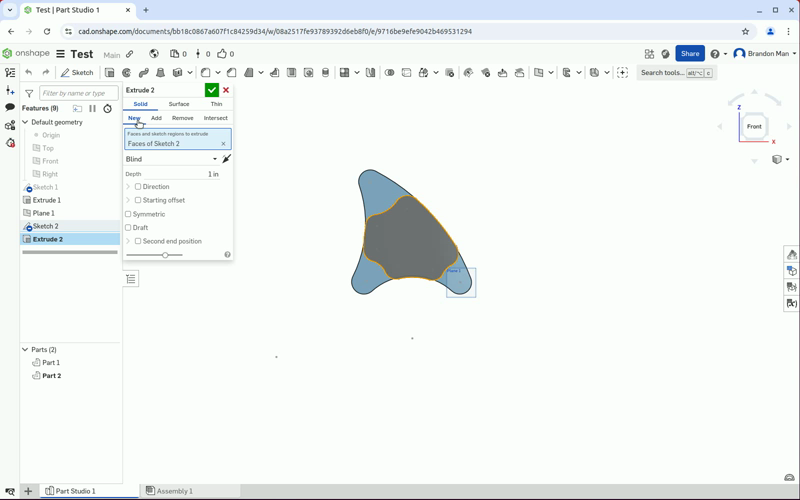
key(tab, 4)
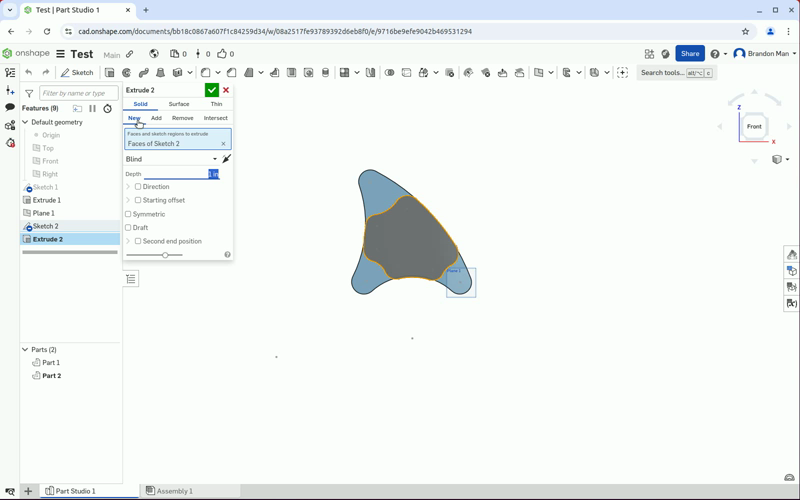
text(6.499)
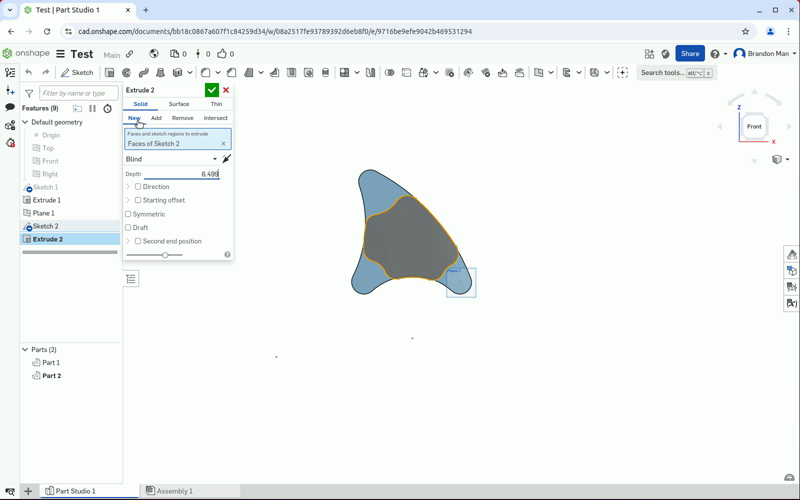
key(enter)
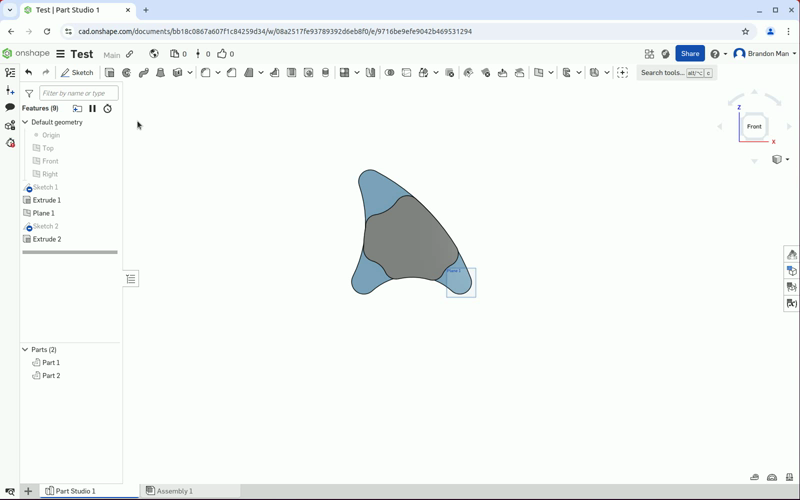
key(shift+h)
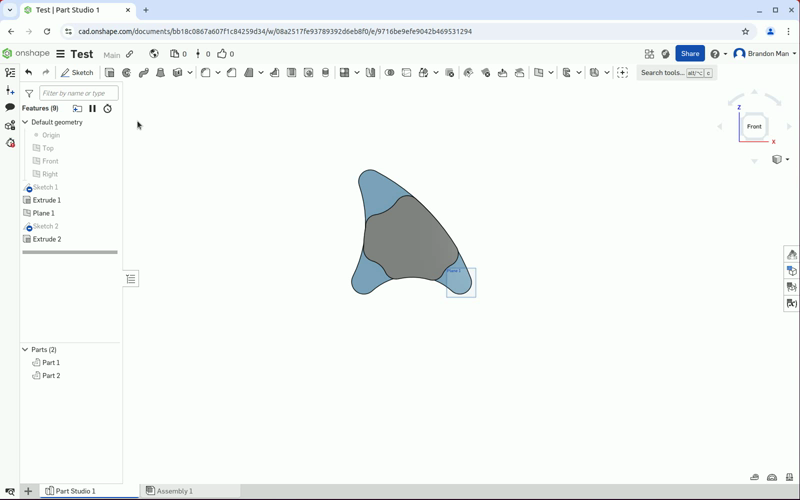
key(shift+h)
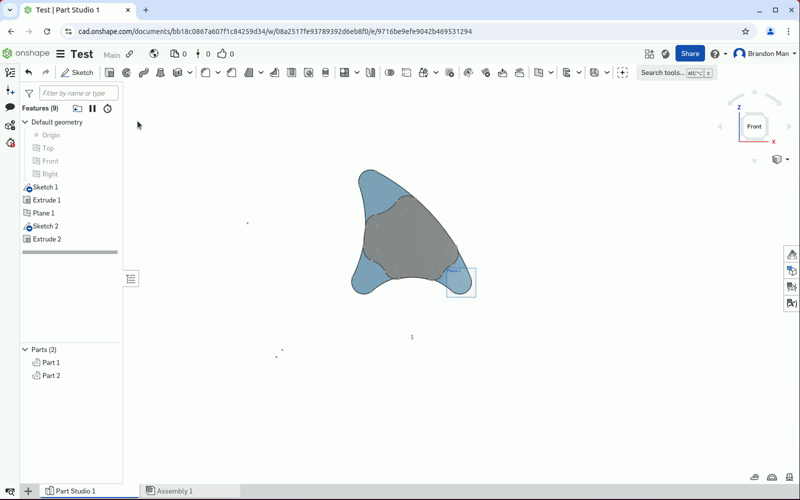
key(shift+7)
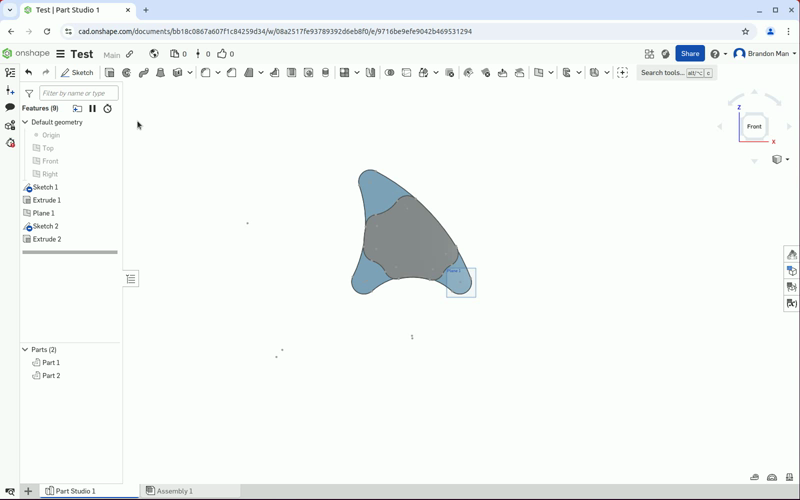
key(left, 2)
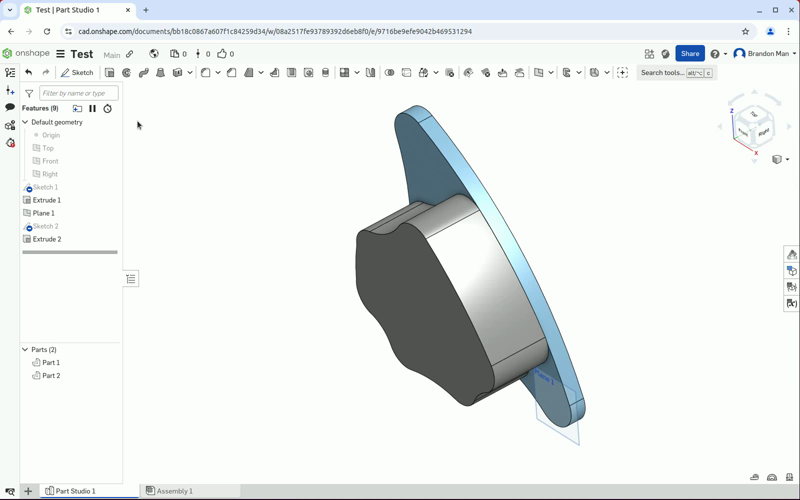
key(down, 2)
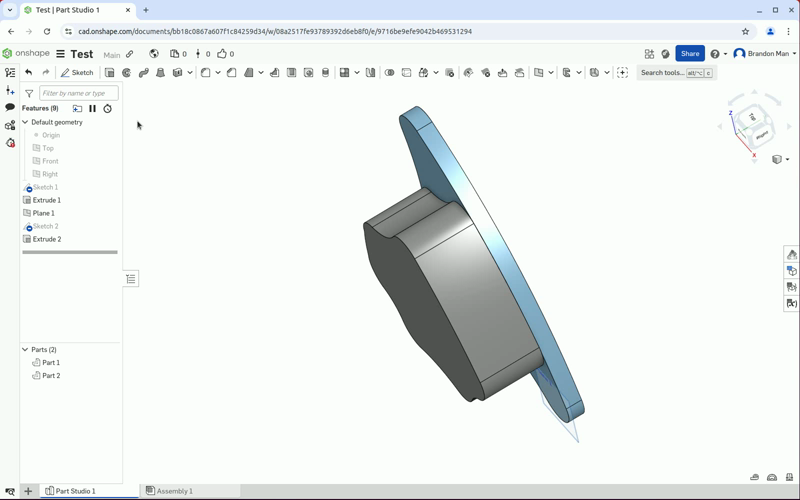
key(up, 2)
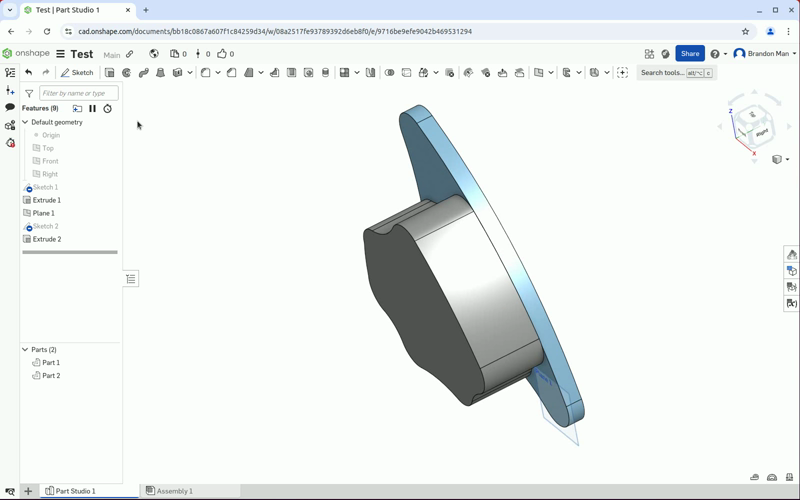
key(right, 2)
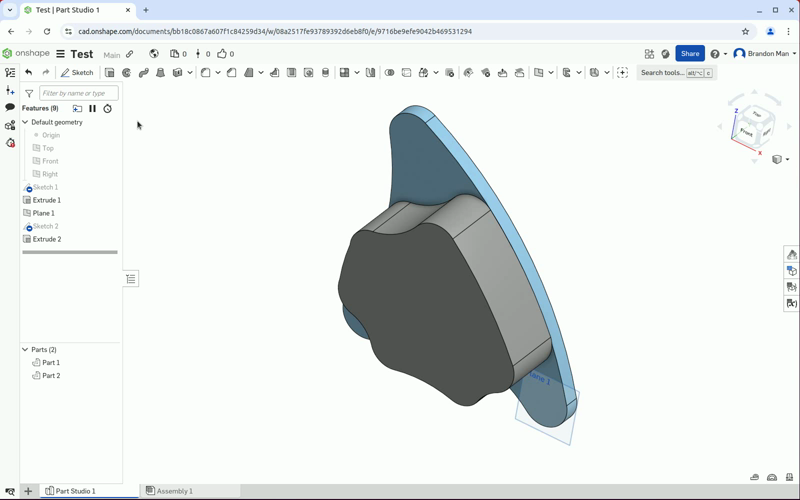
mouse_move(73, 189)
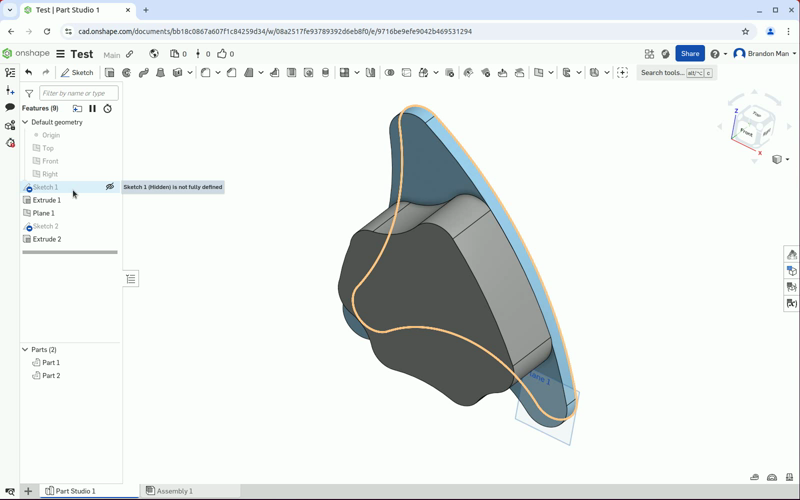
click(73, 189)